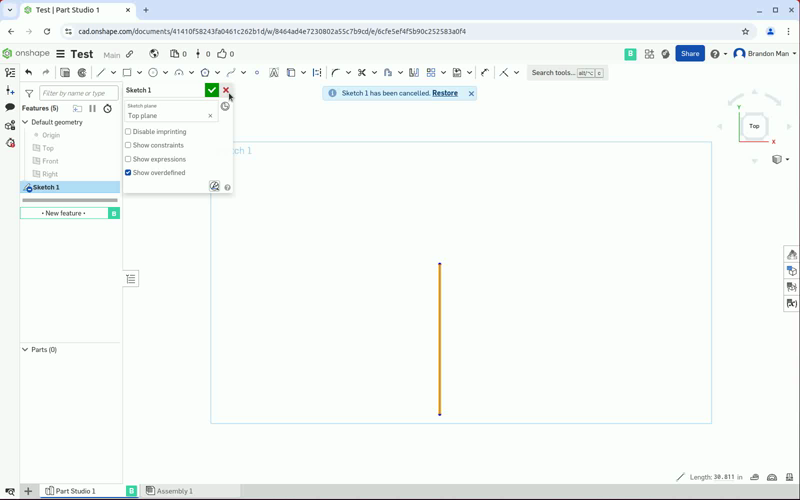
key(shift+h)
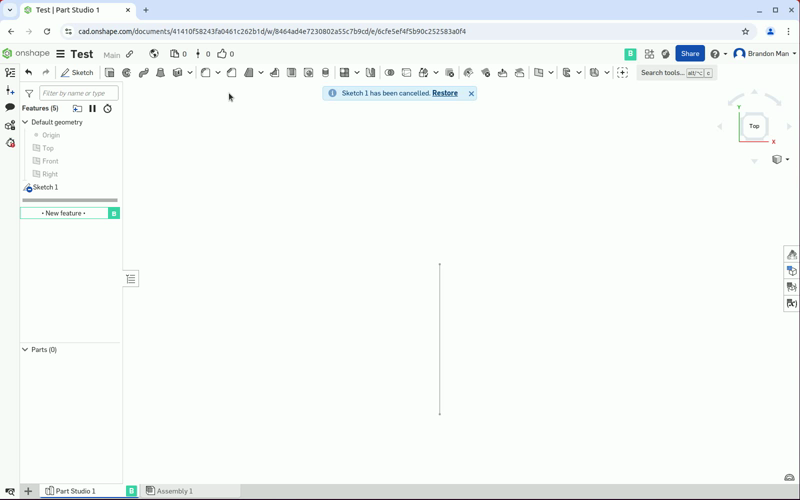
mouse_move(73, 352)
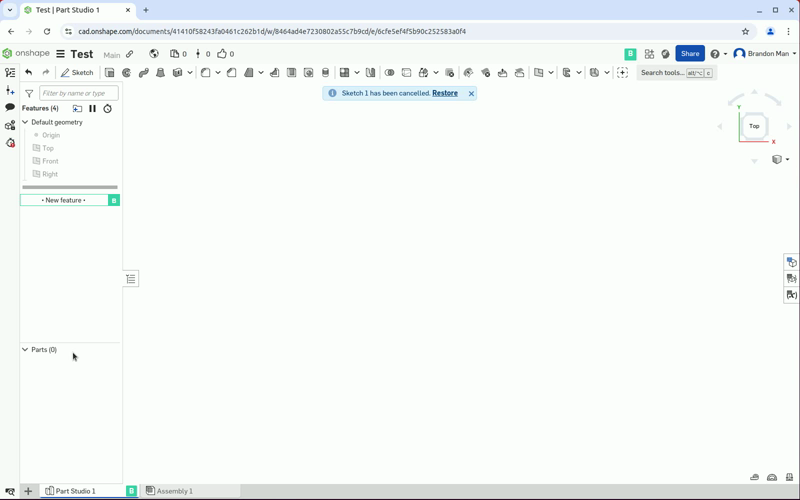
key(y)
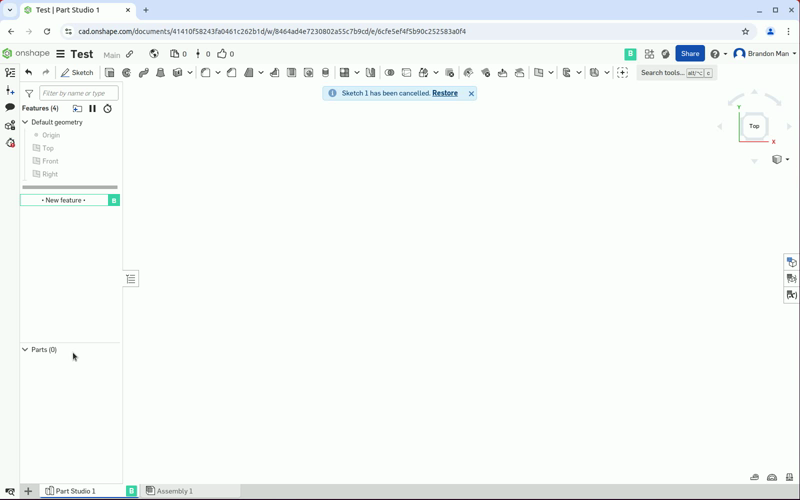
key(shift+p)
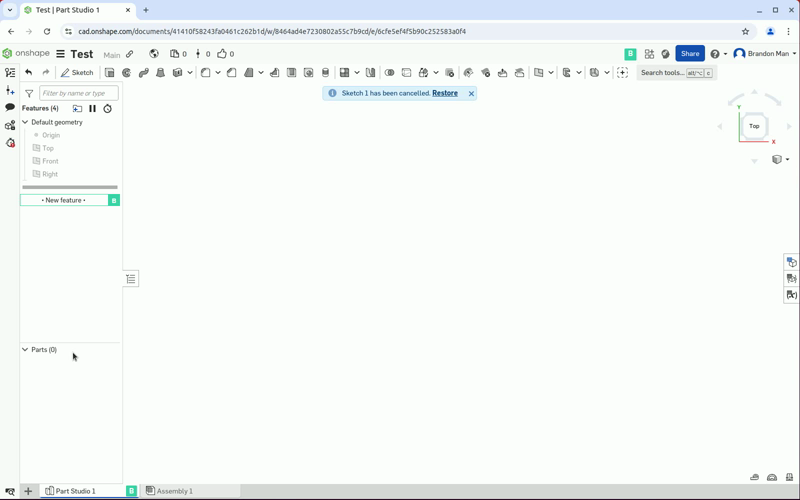
key(space)
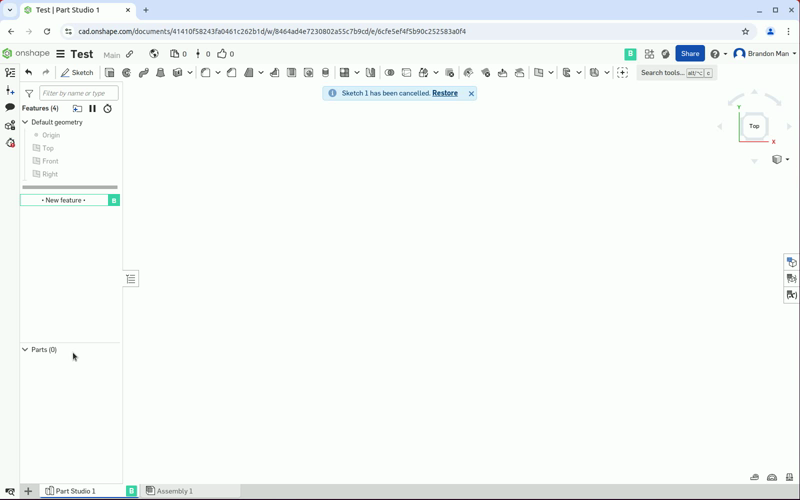
key_down(shift)
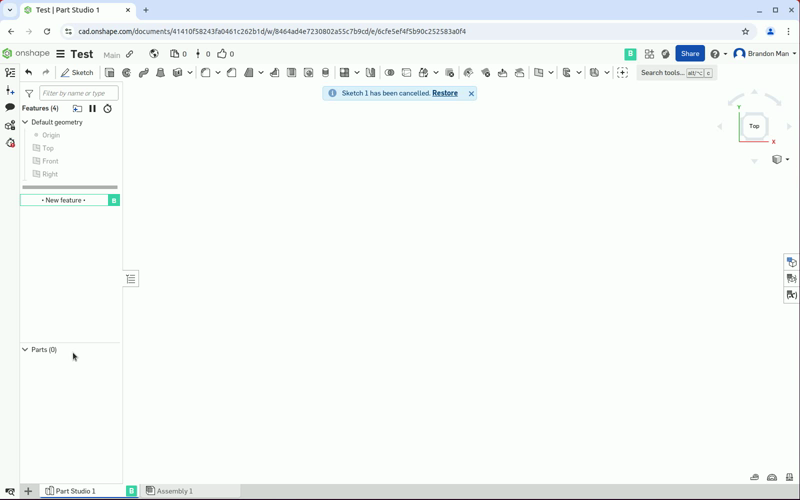
key(up)
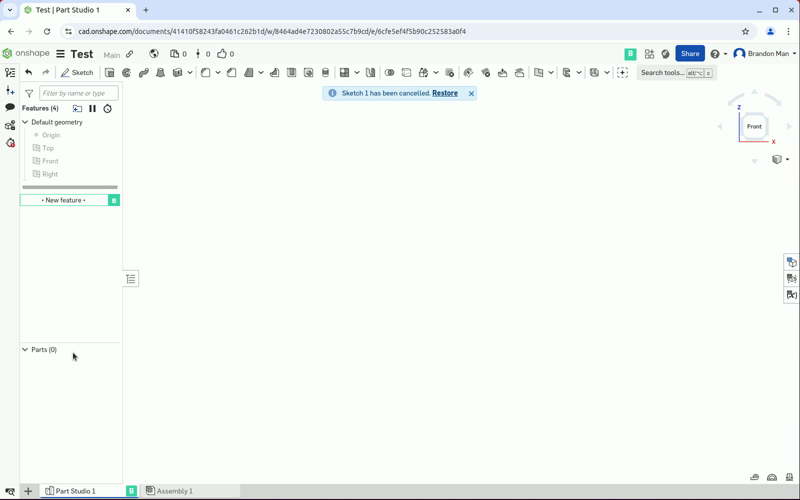
key_up(shift)
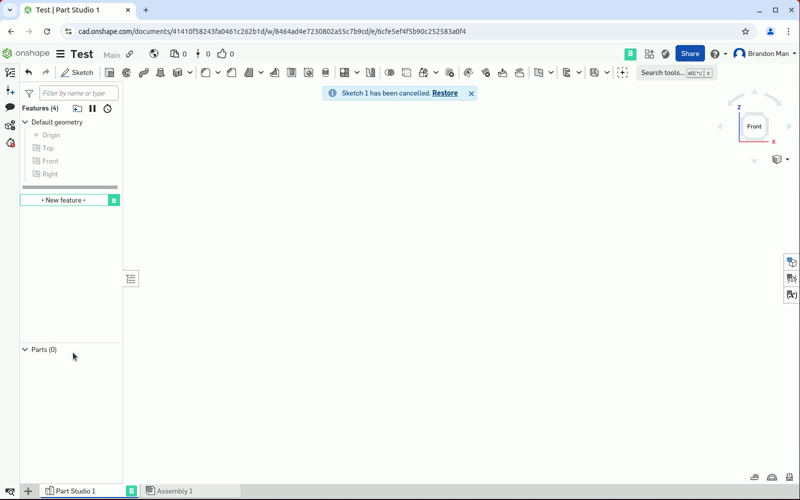
mouse_move(73, 352)
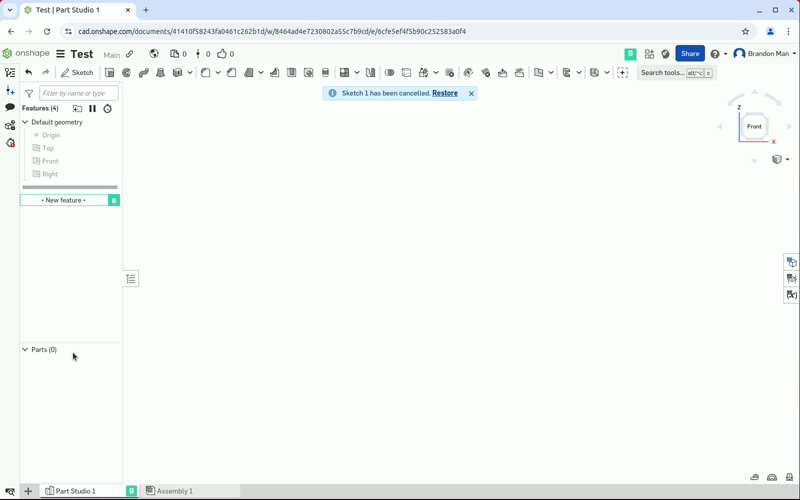
key(shift+y)
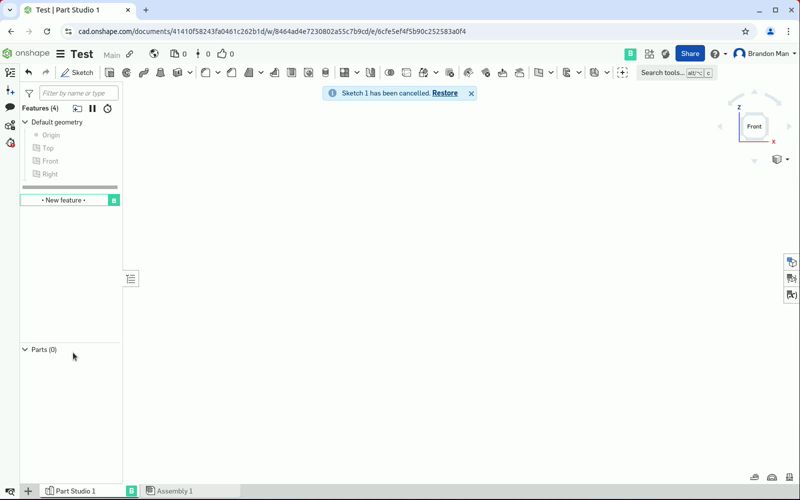
key(shift+s)
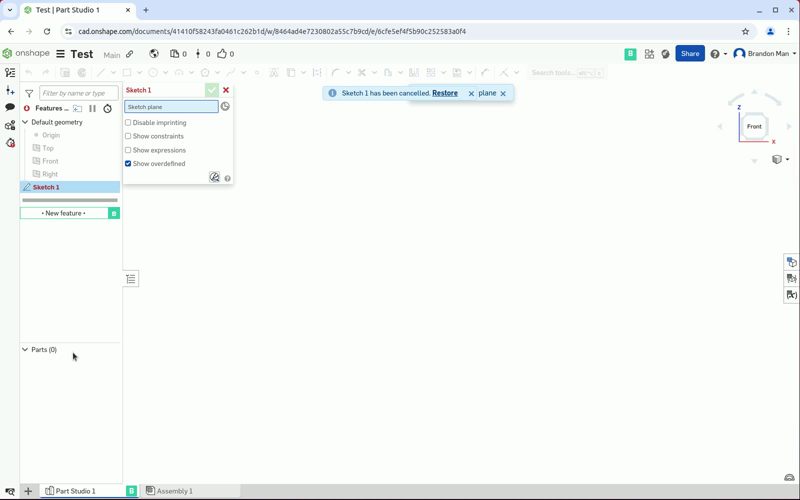
mouse_move(73, 163)
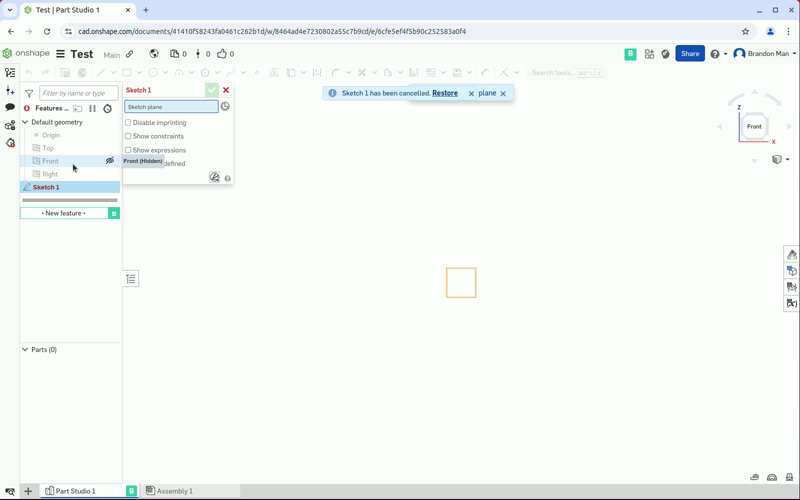
click(73, 163)
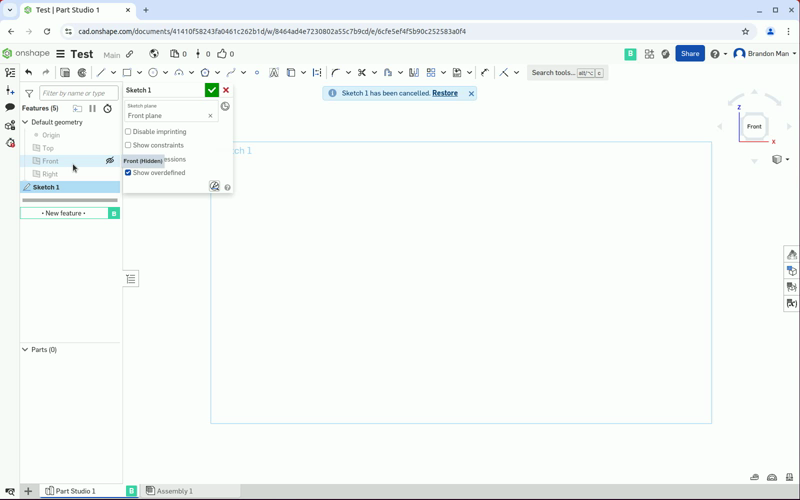
mouse_move(73, 352)
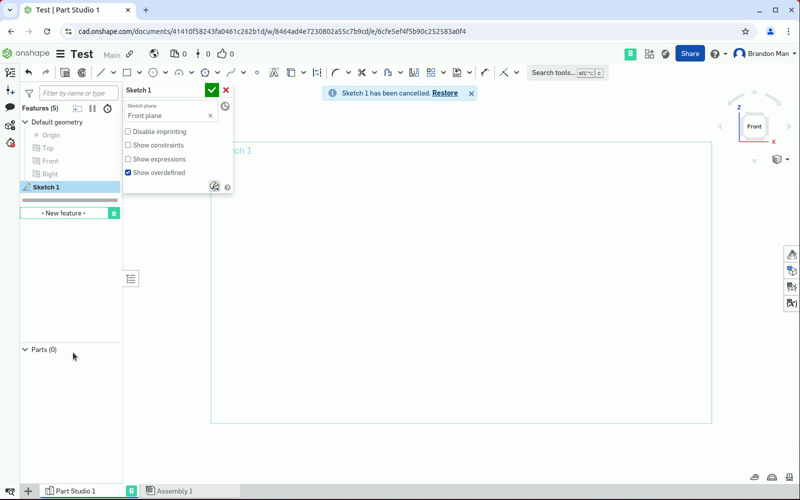
key(y)
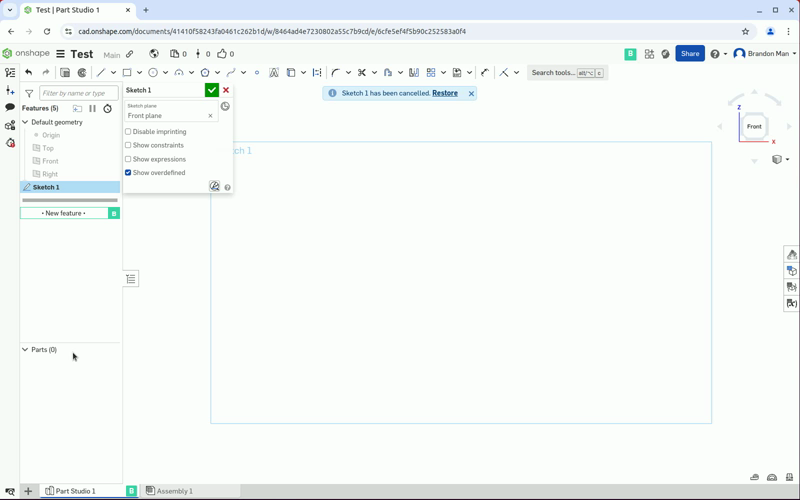
key(a)
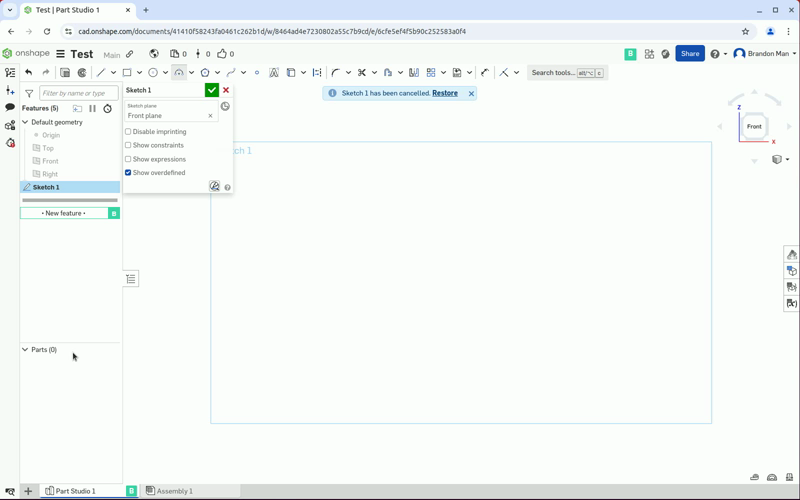
key_down(shift)
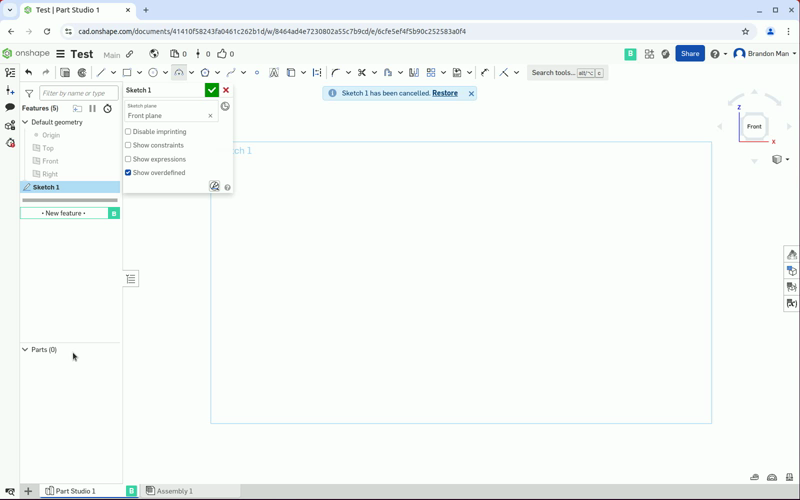
mouse_move(537, 319)
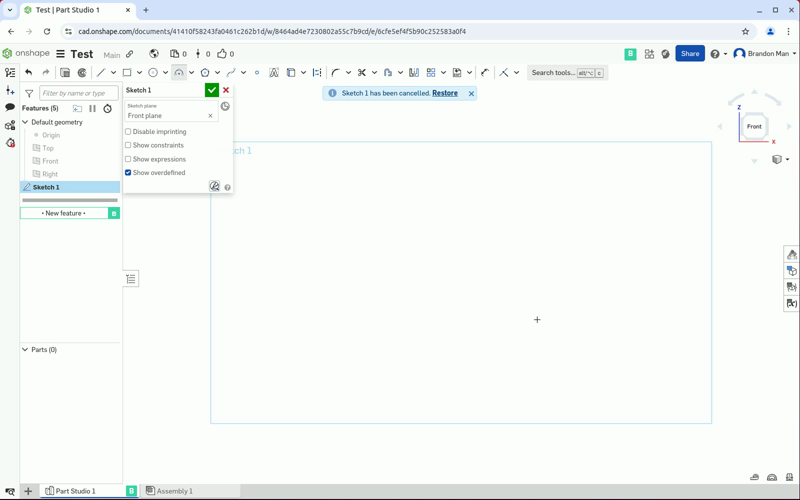
click(537, 319)
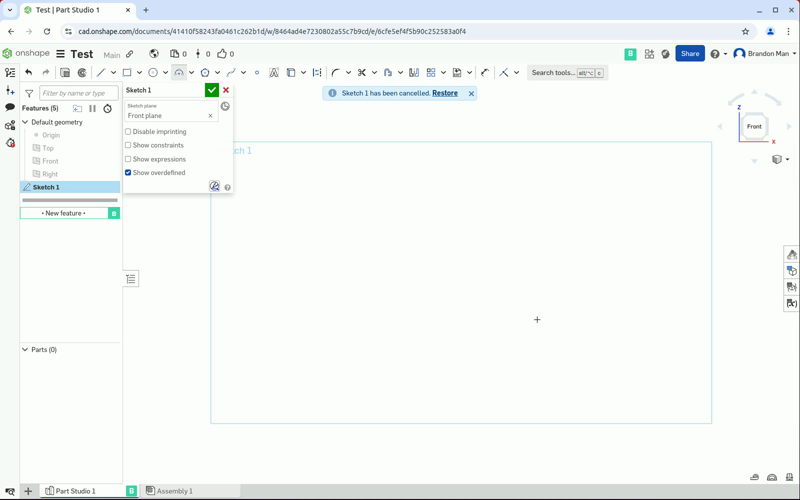
key_up(shift)
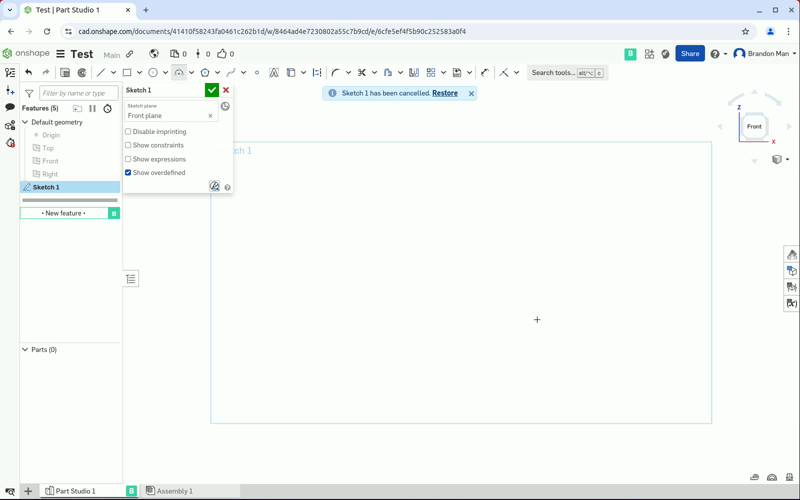
key_down(shift)
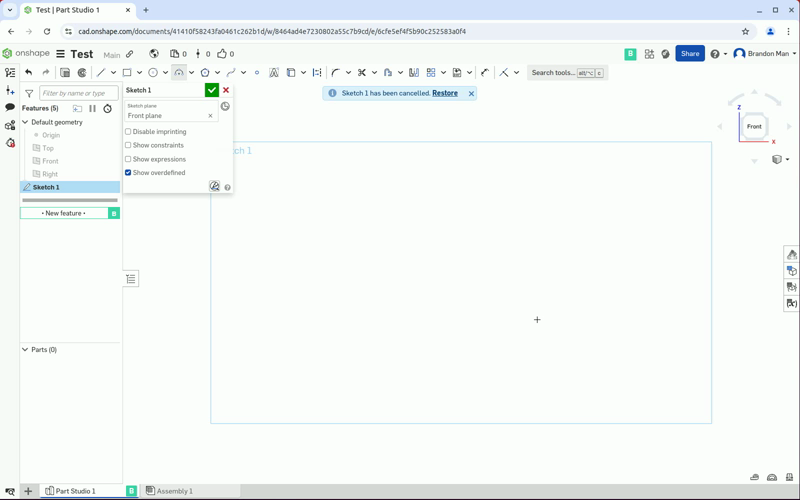
mouse_move(537, 246)
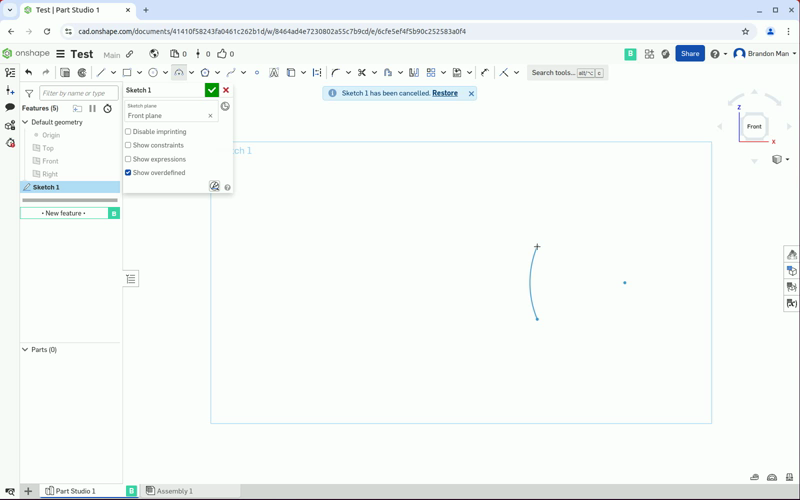
click(537, 246)
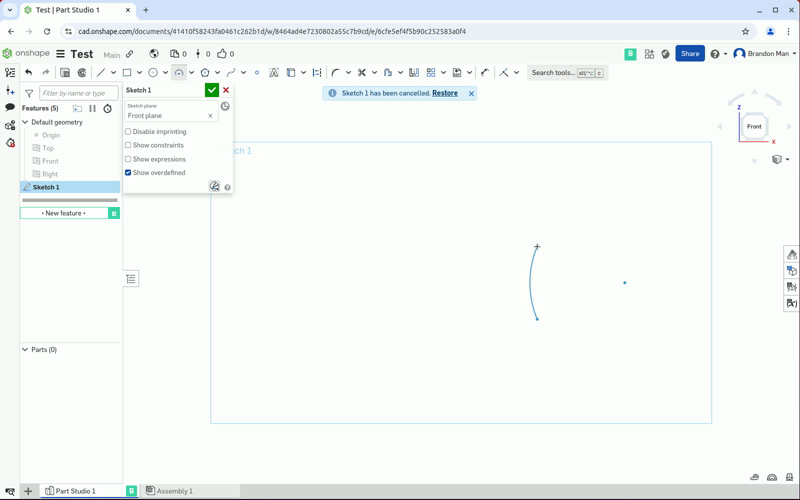
mouse_move(573, 282)
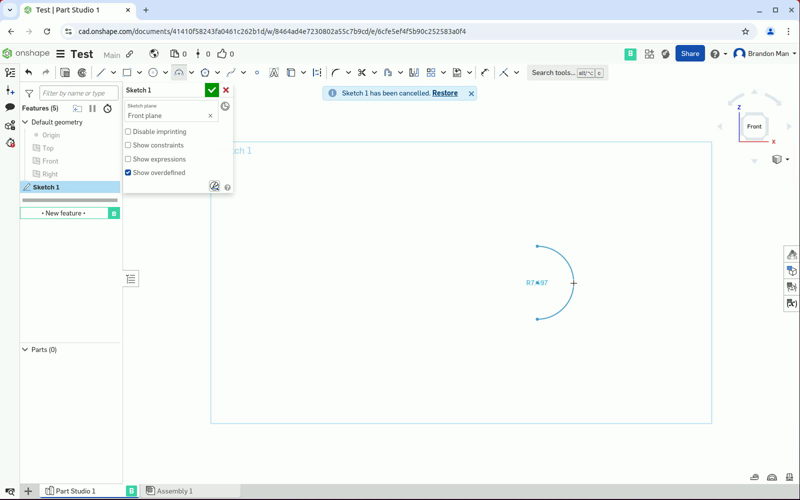
click(573, 282)
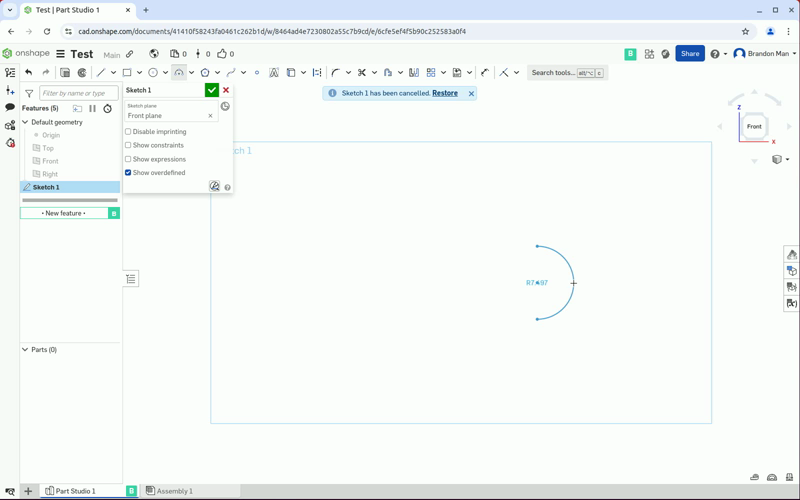
key_up(shift)
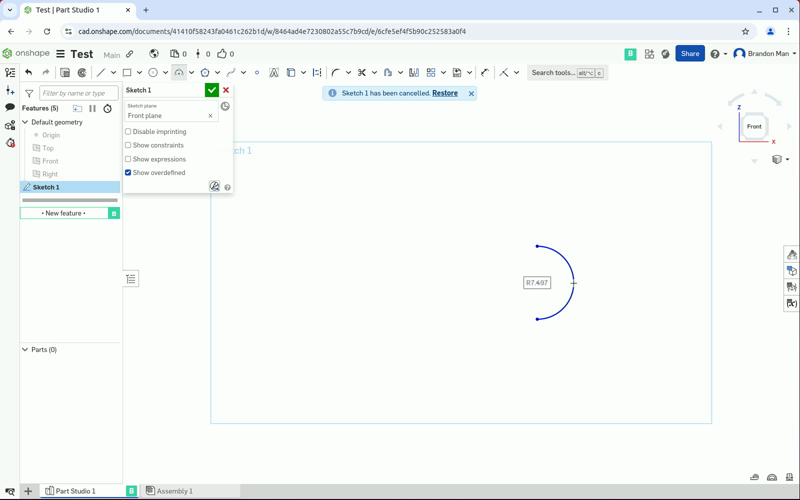
key(esc)
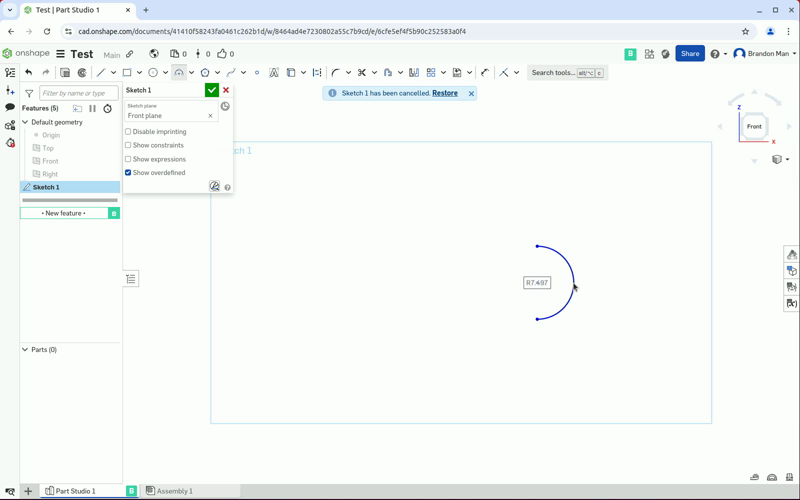
key(l)
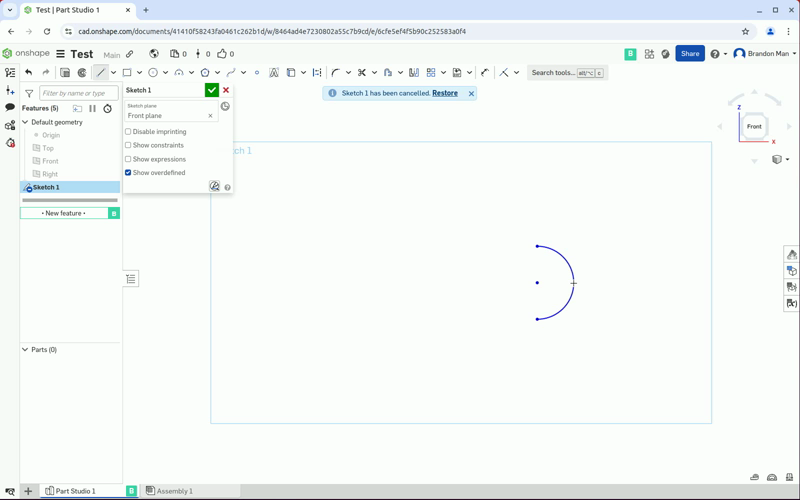
mouse_move(537, 246)
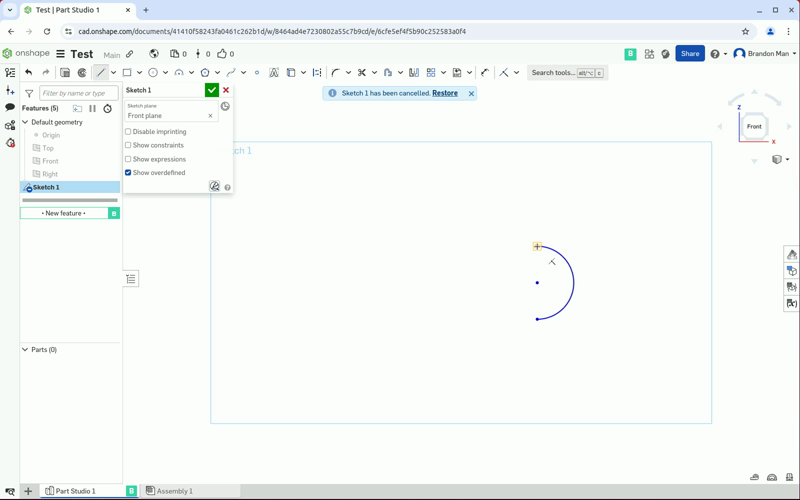
click(537, 246)
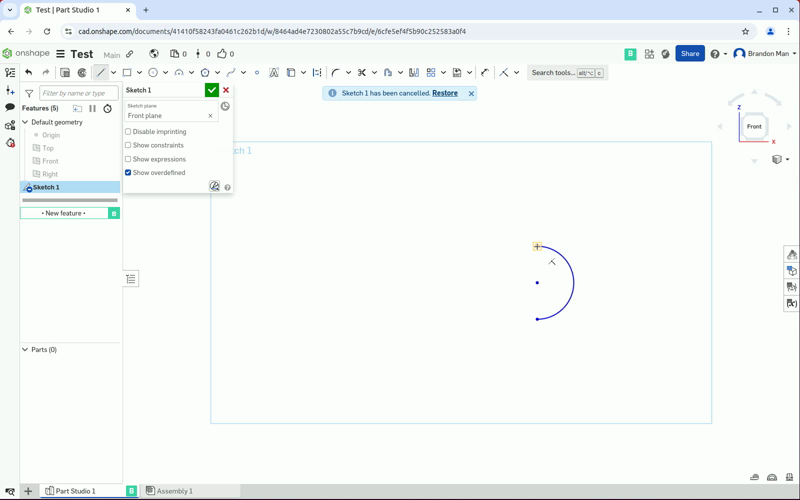
key_down(shift)
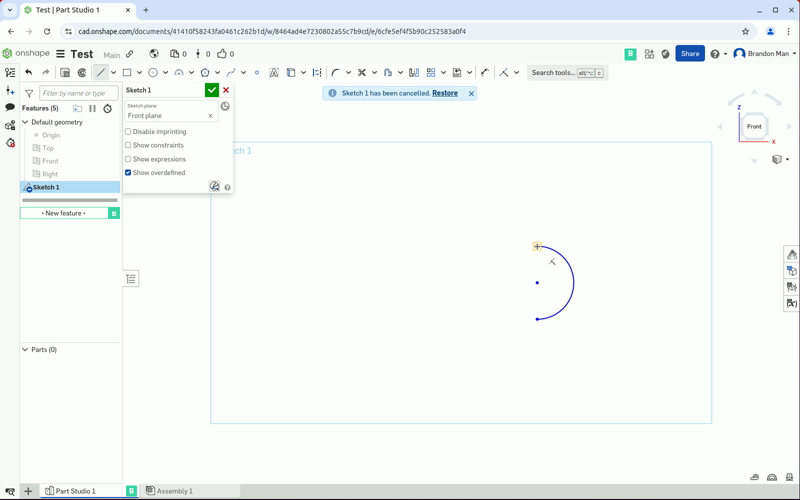
mouse_move(537, 319)
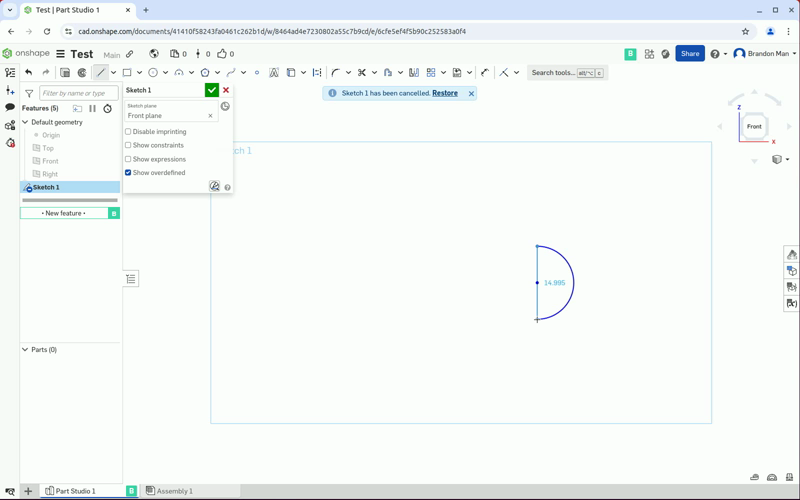
key_up(shift)
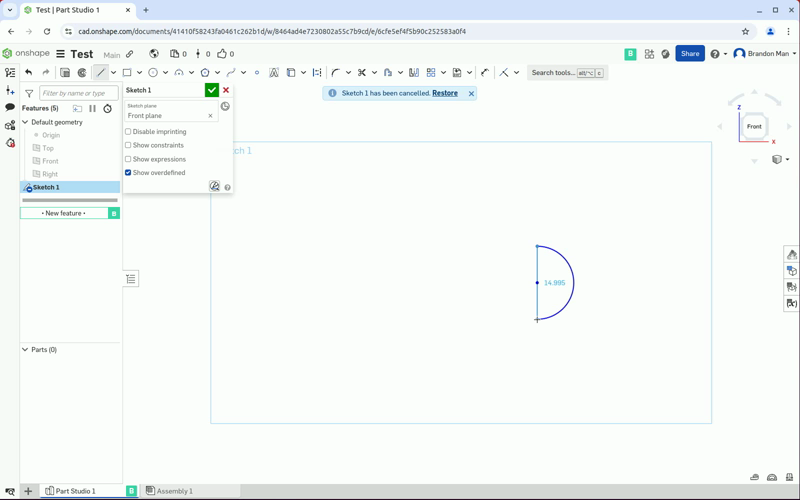
click(537, 319)
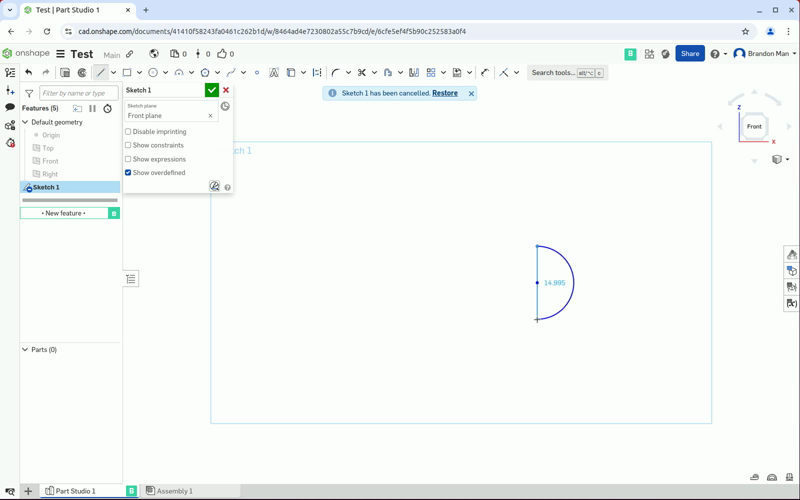
key(esc)
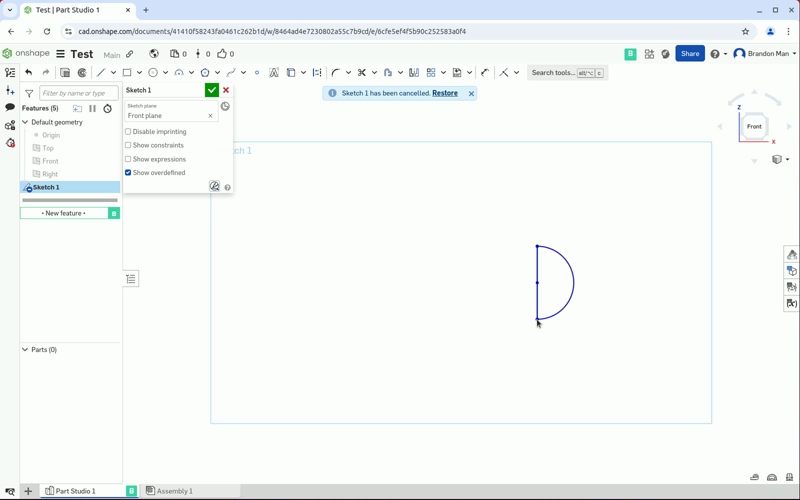
mouse_move(560, 283)
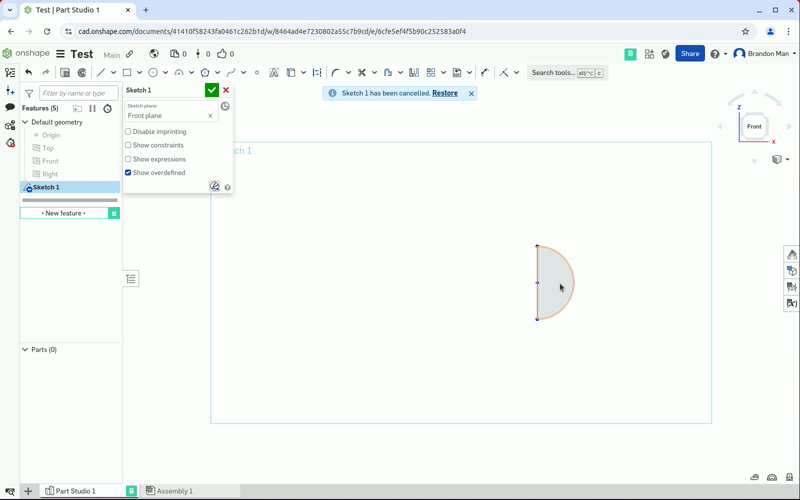
scroll(6)
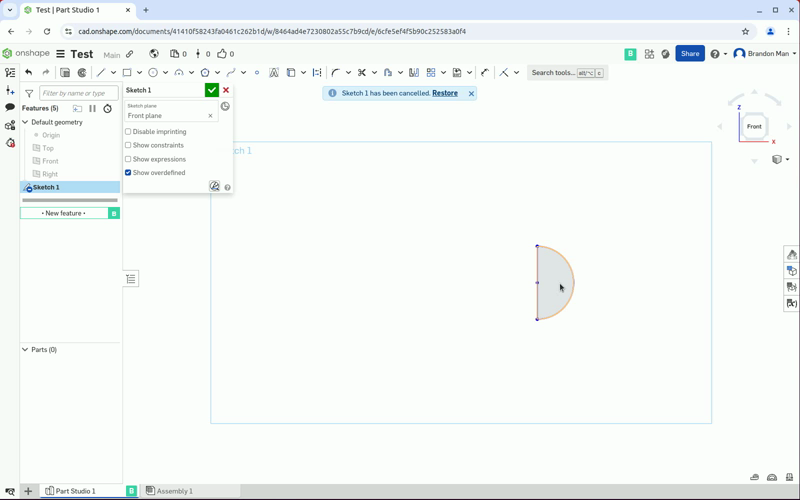
scroll(6)
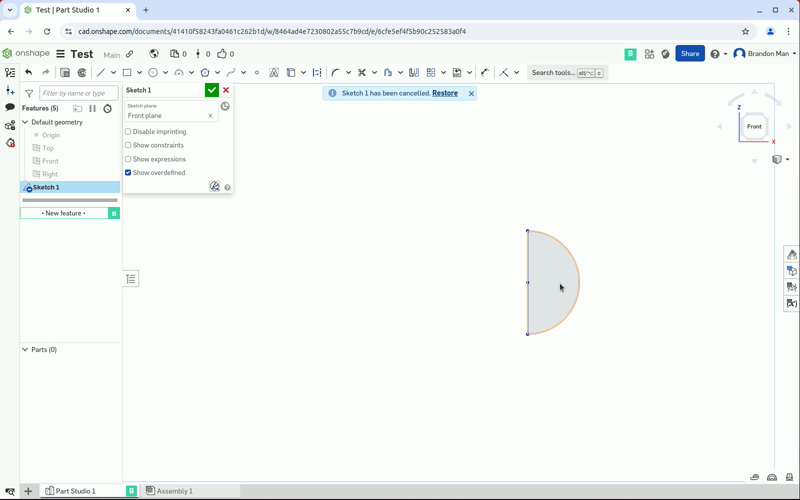
scroll(6)
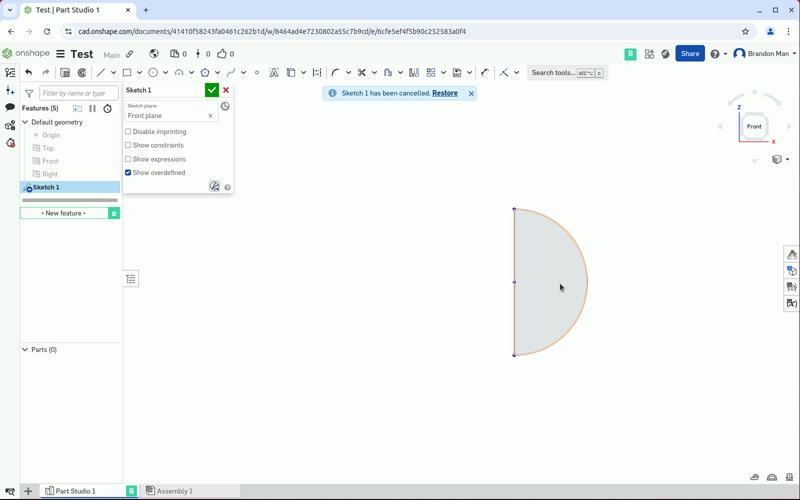
scroll(6)
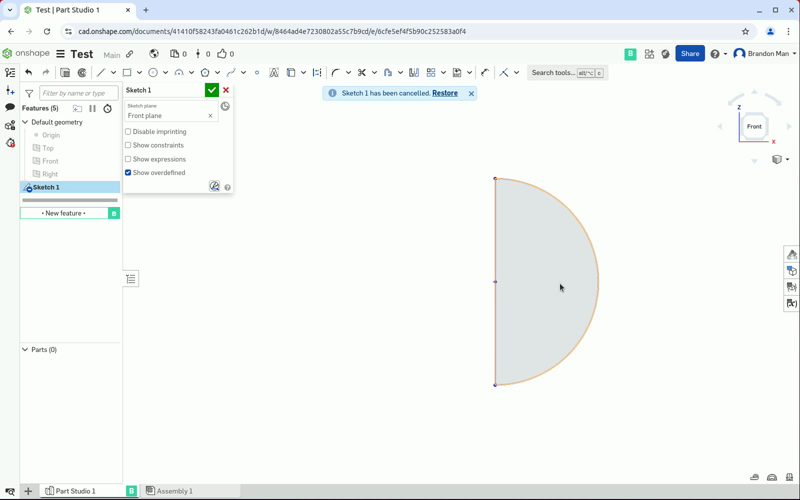
scroll(6)
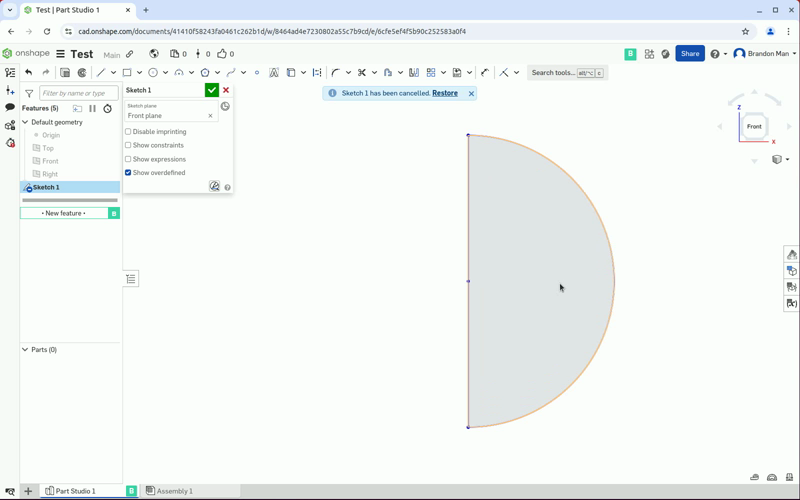
scroll(6)
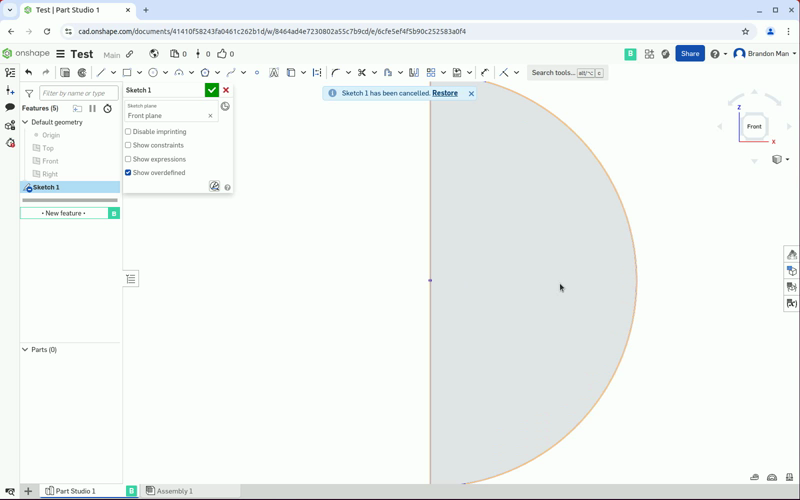
scroll(6)
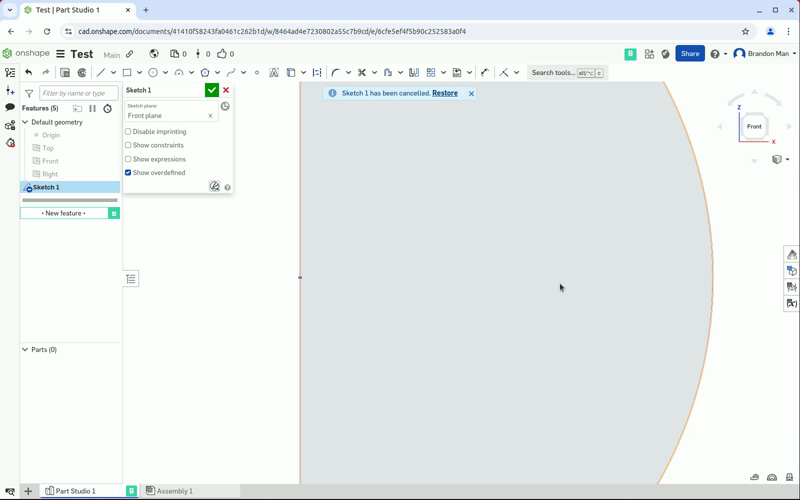
click(560, 283)
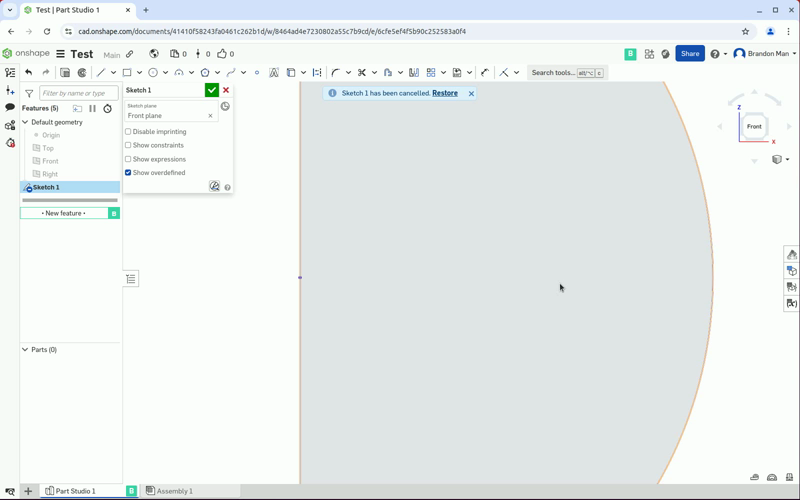
scroll(-6)
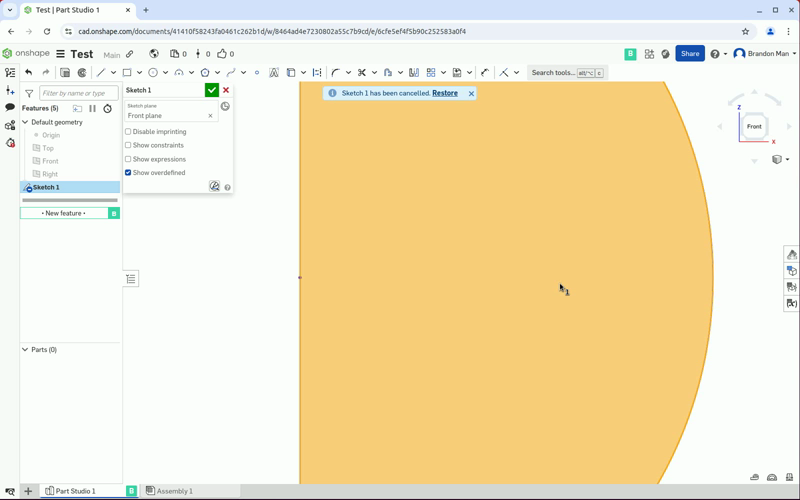
scroll(-6)
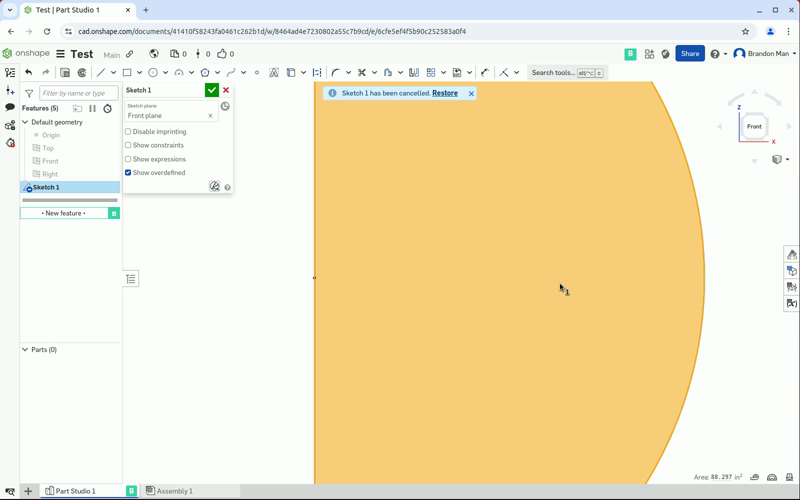
scroll(-6)
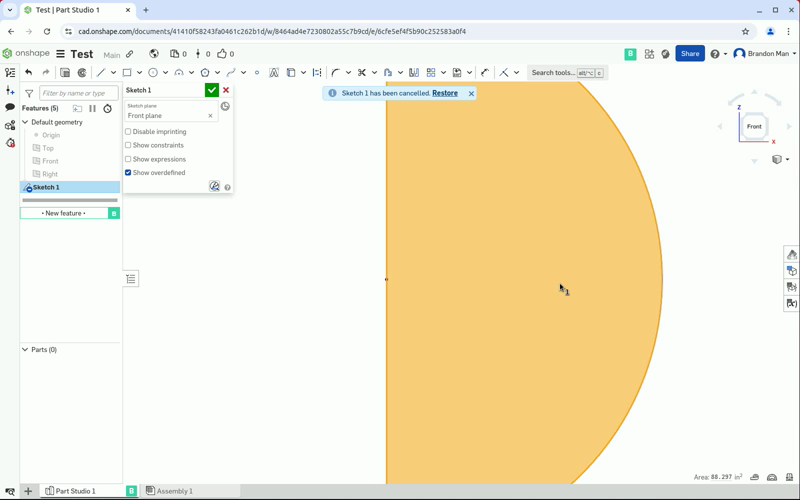
scroll(-6)
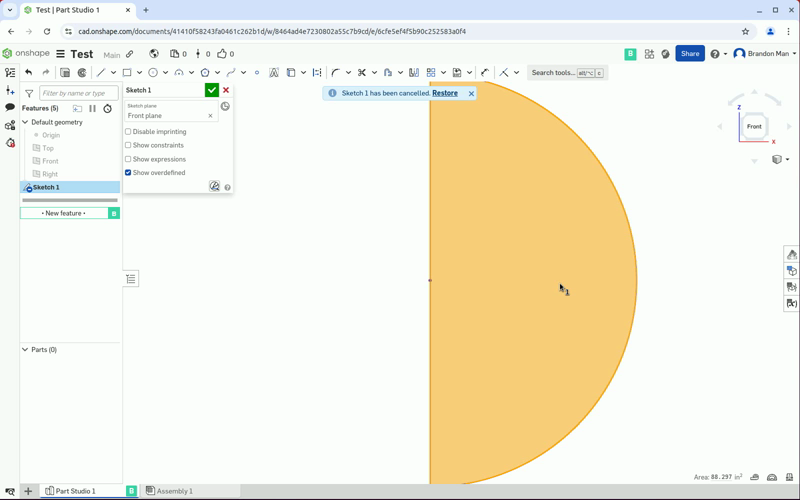
scroll(-6)
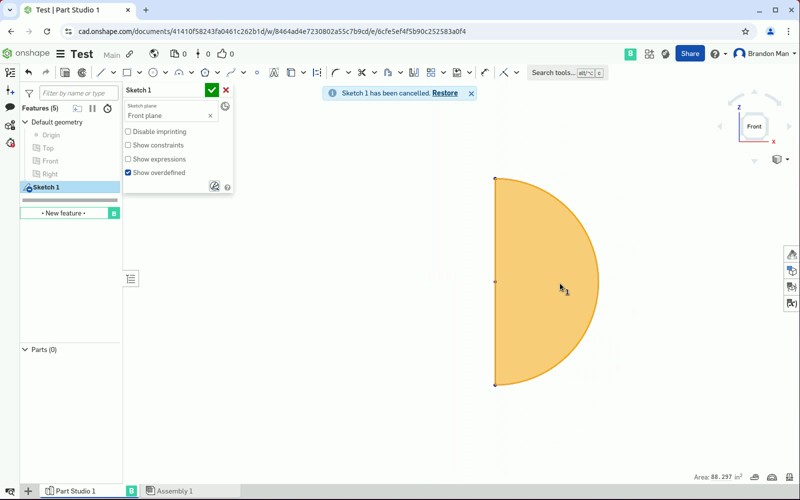
scroll(-6)
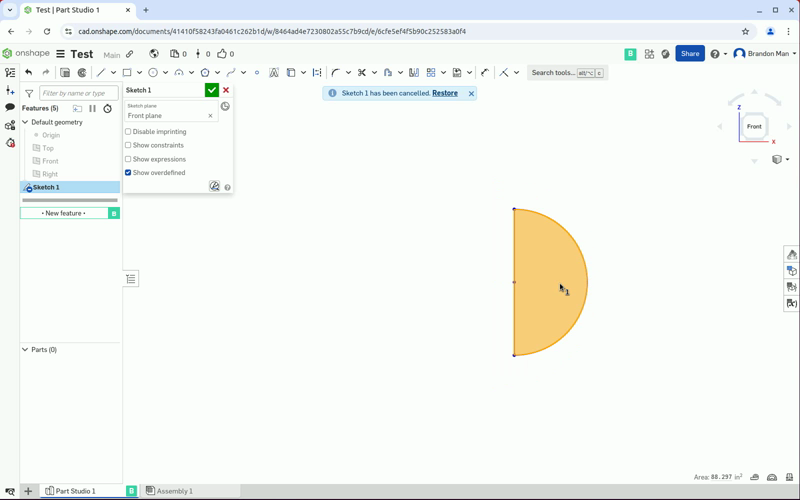
scroll(-6)
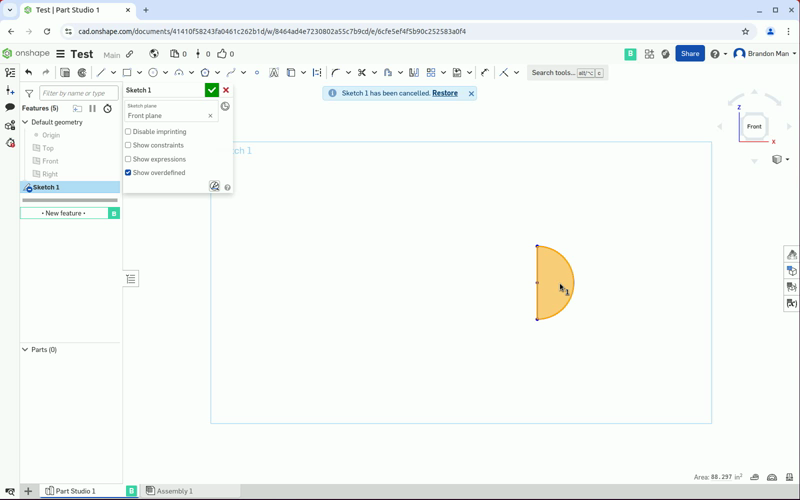
mouse_move(73, 352)
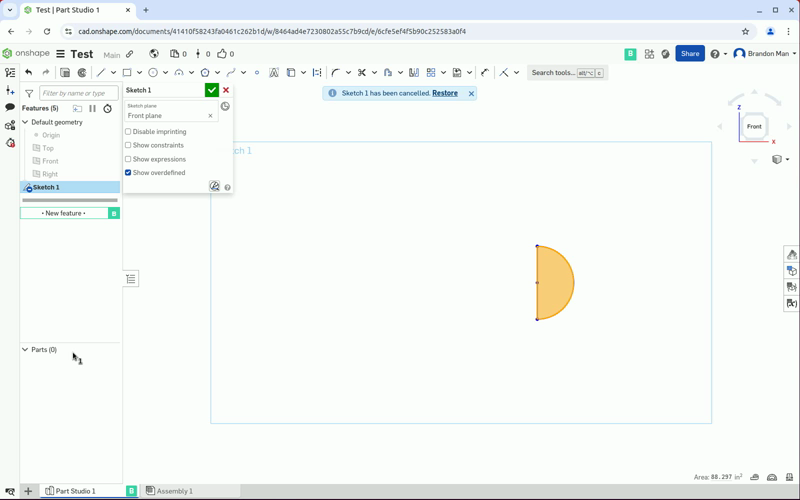
key(shift+y)
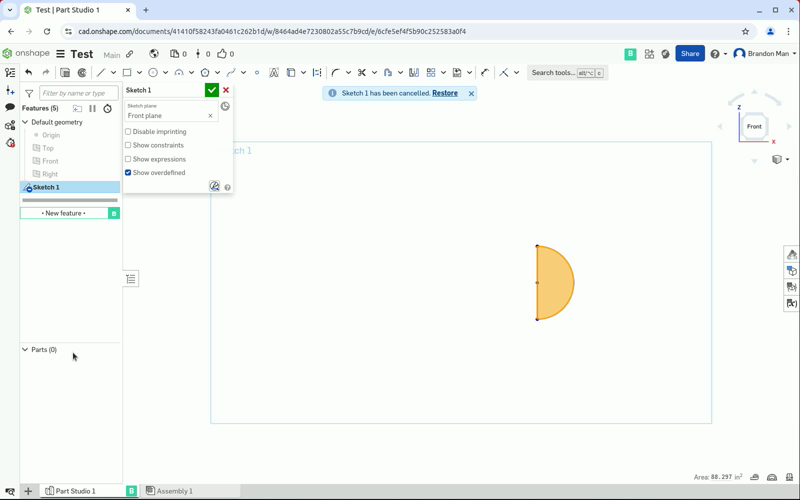
key(shift+e)
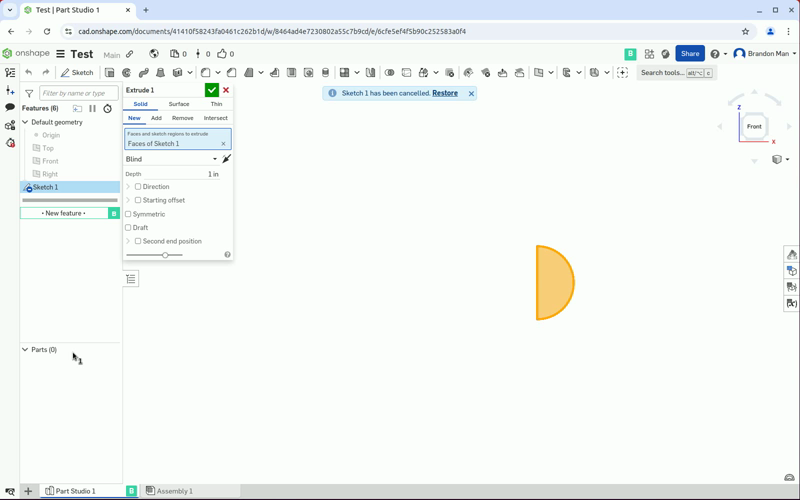
mouse_move(143, 106)
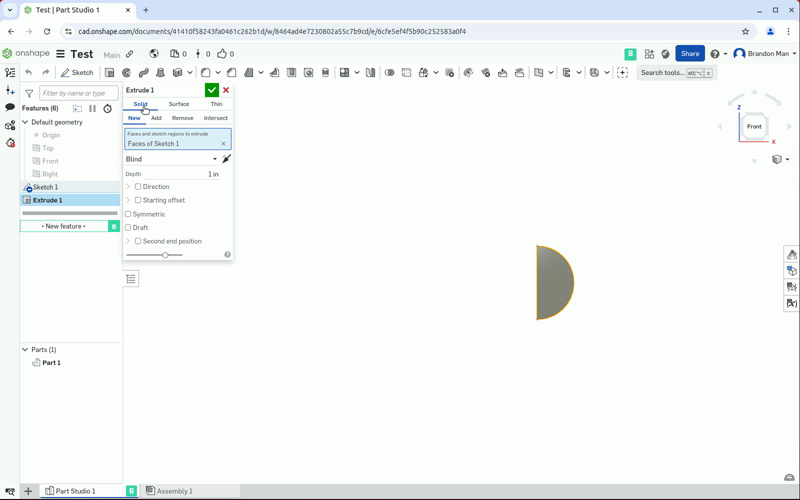
click(143, 106)
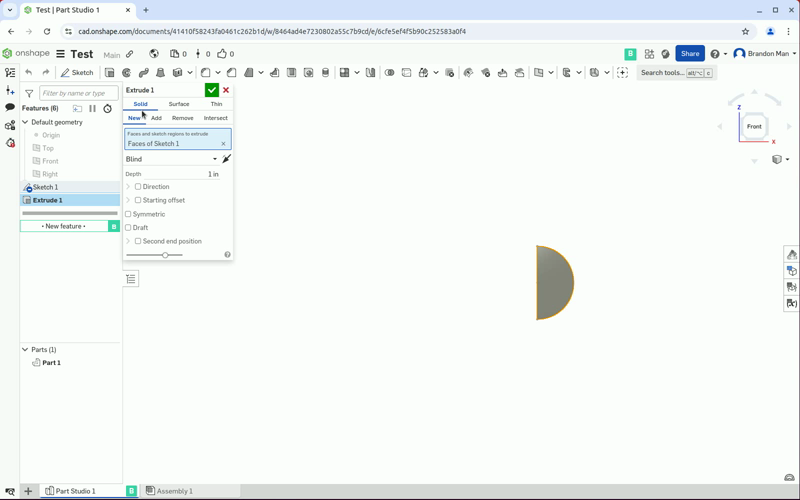
mouse_move(137, 120)
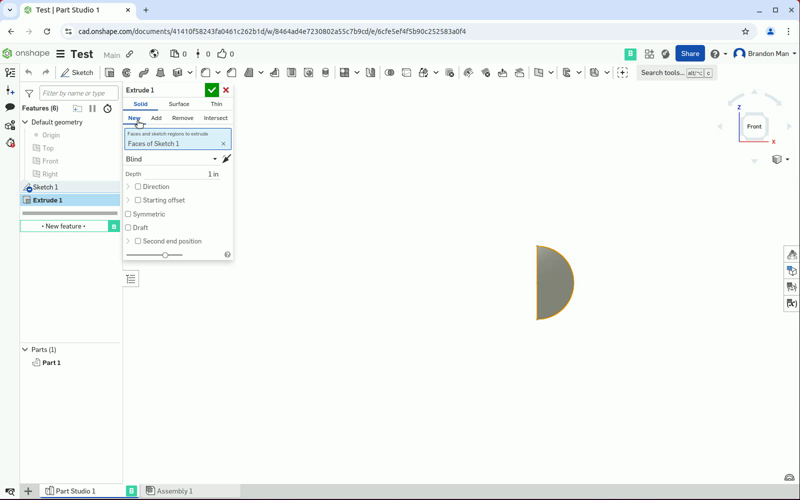
click(137, 120)
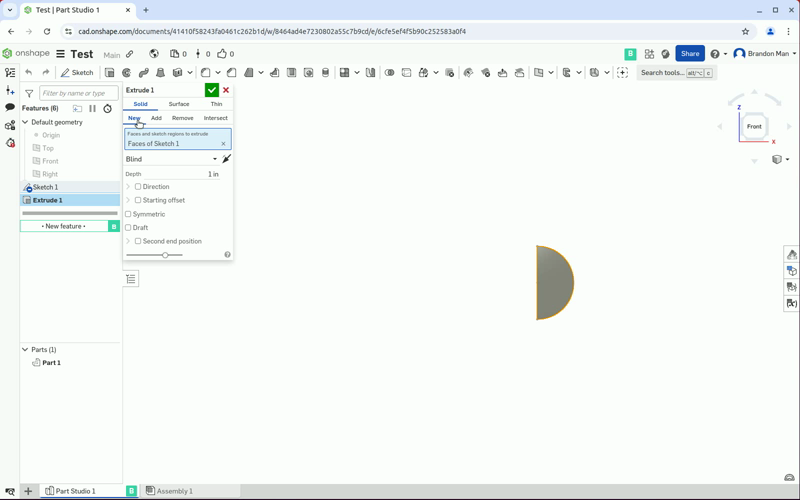
key(tab, 4)
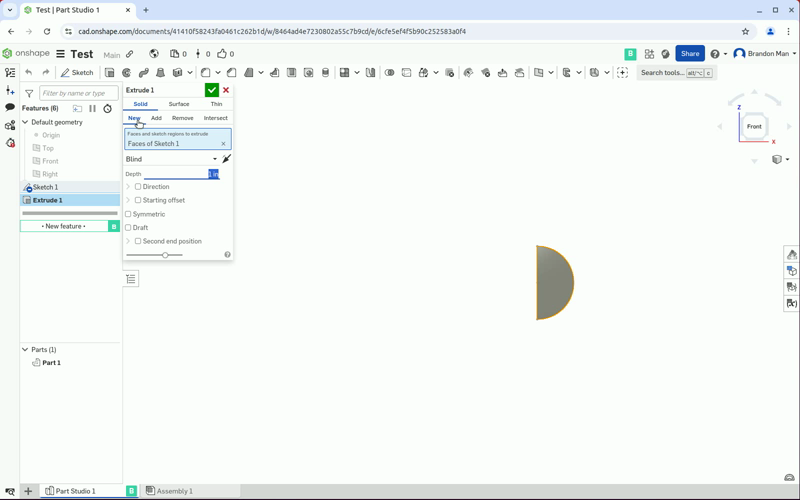
text(9.628)
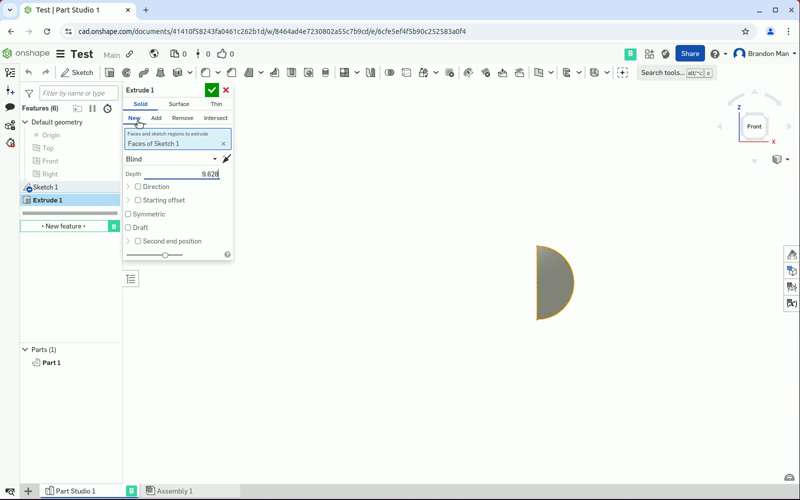
key(enter)
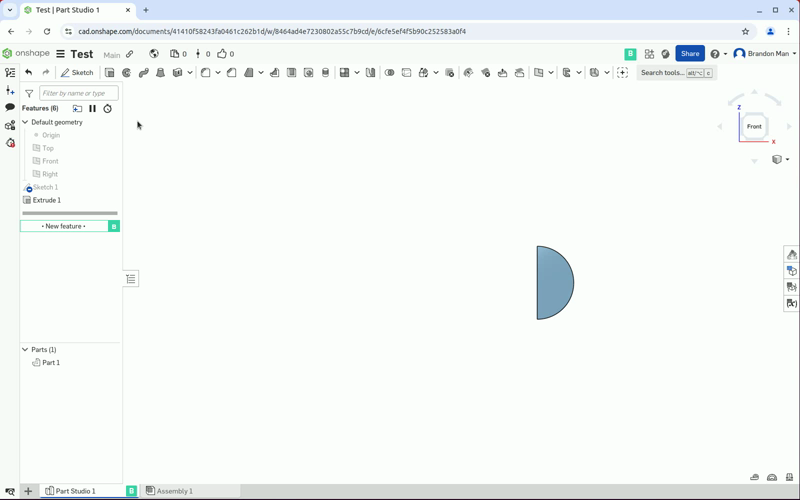
key(shift+h)
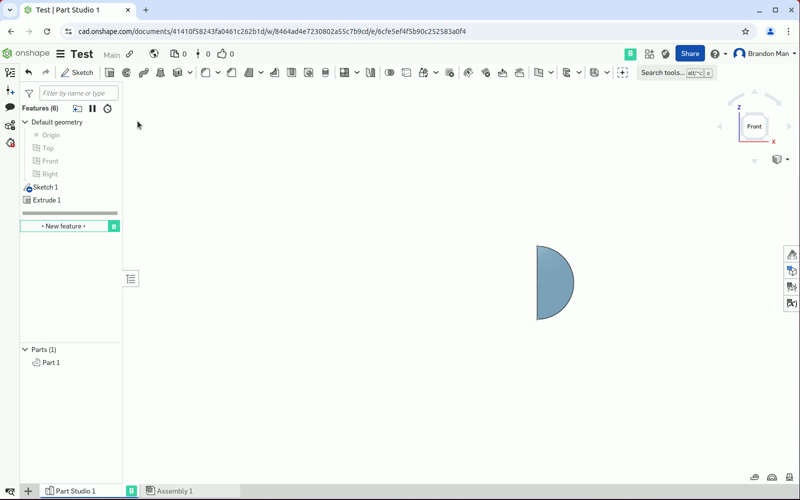
key(shift+h)
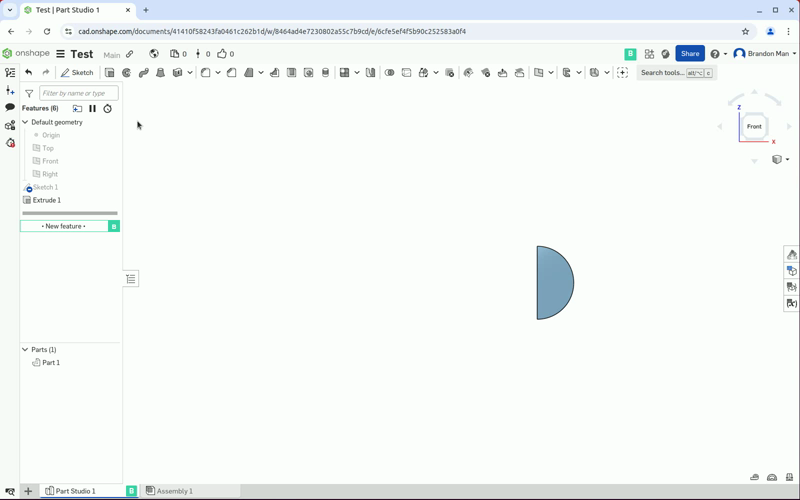
mouse_move(73, 189)
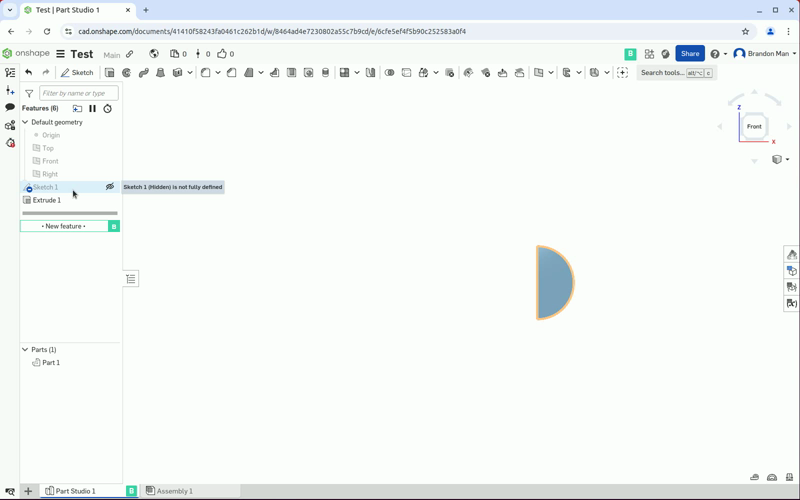
click(73, 189)
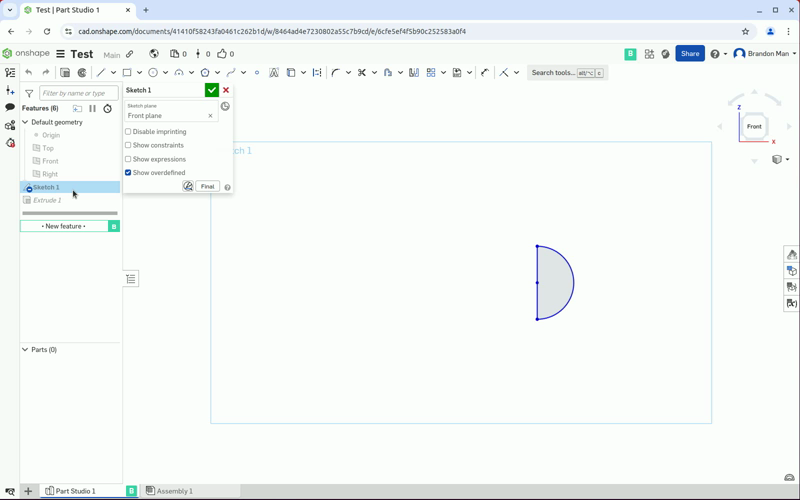
mouse_move(229, 92)
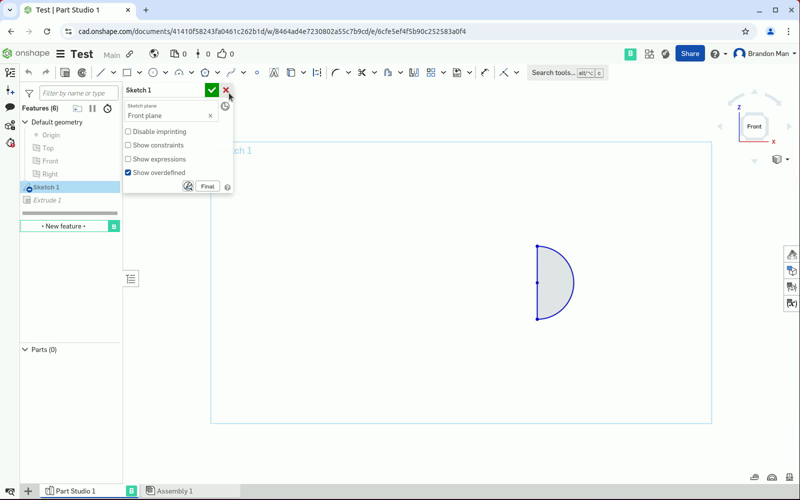
click(229, 92)
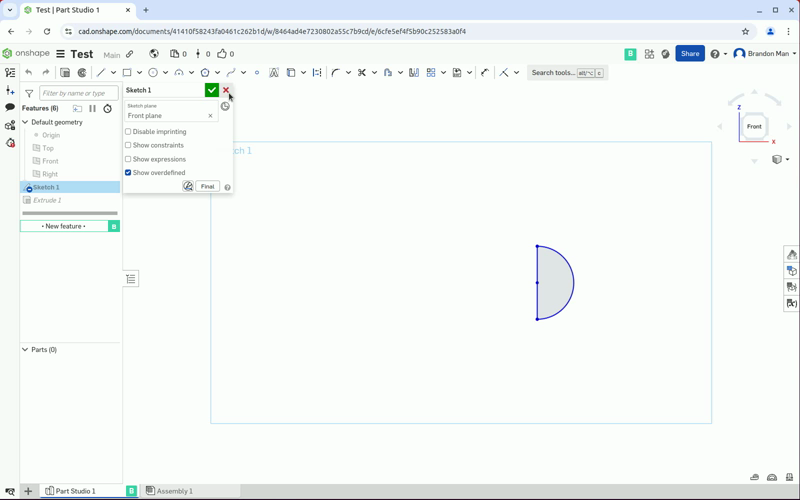
key(shift+s)
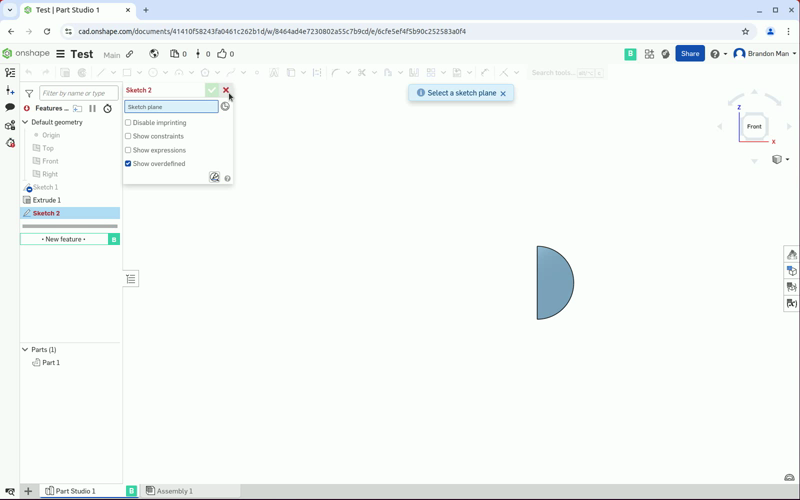
mouse_move(73, 163)
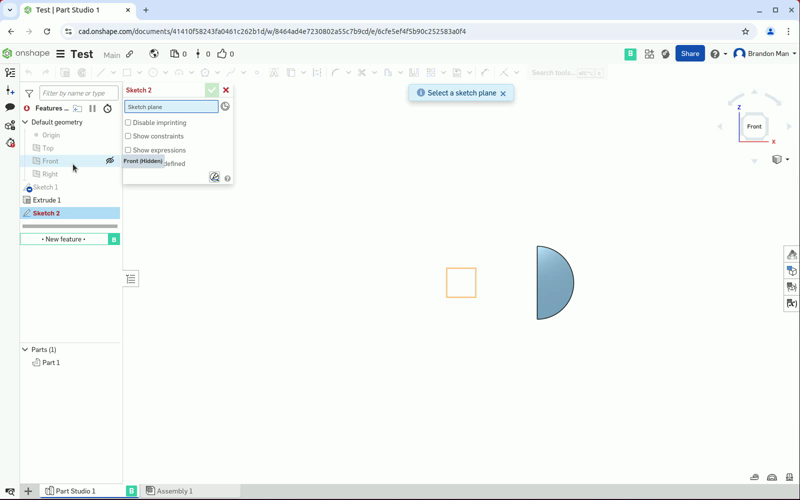
click(73, 163)
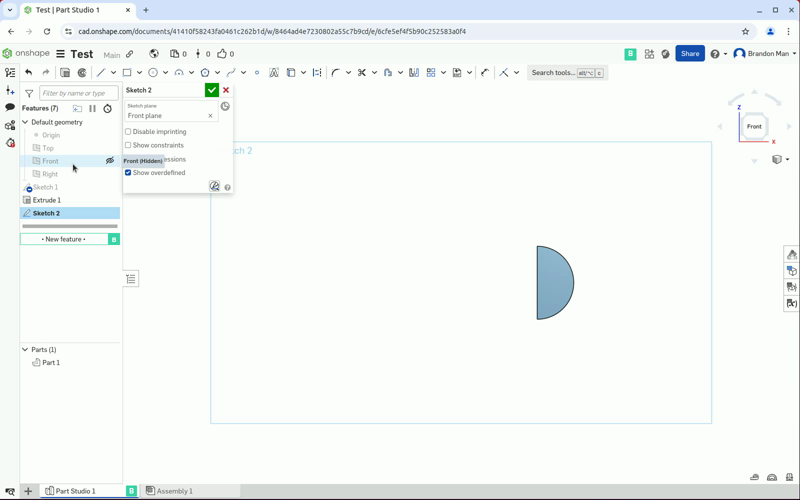
mouse_move(73, 352)
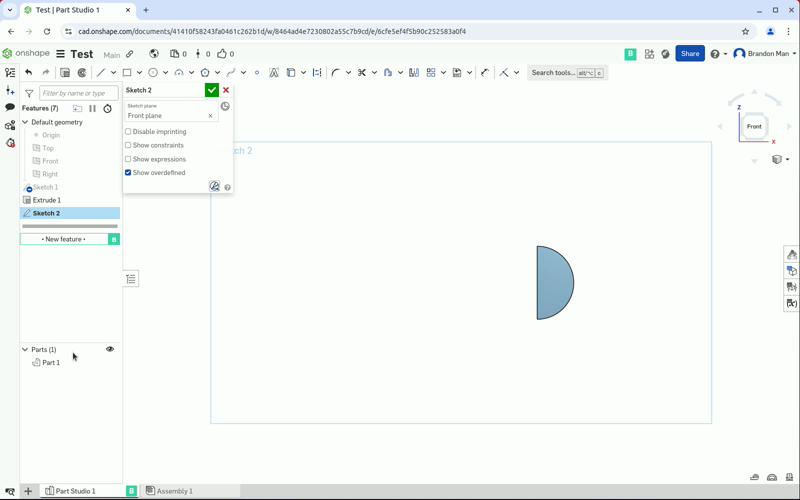
key(y)
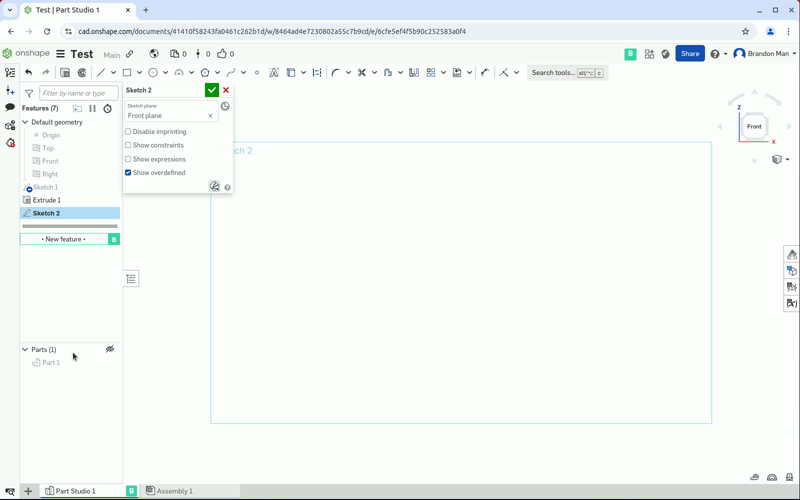
key(l)
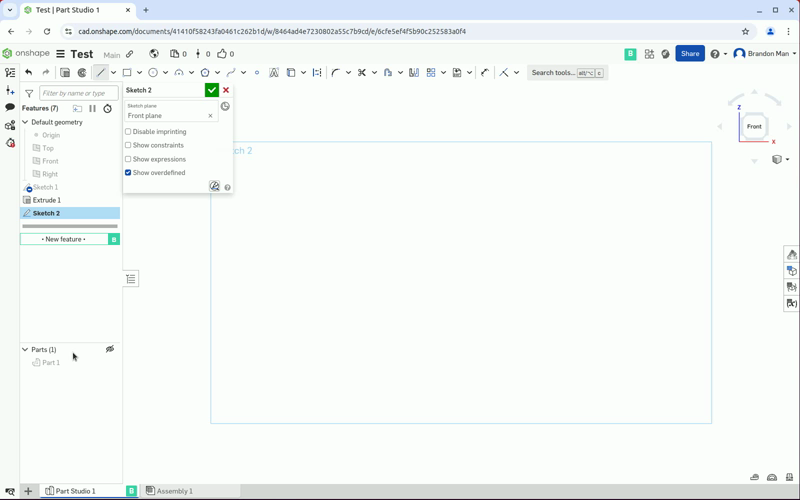
key_down(shift)
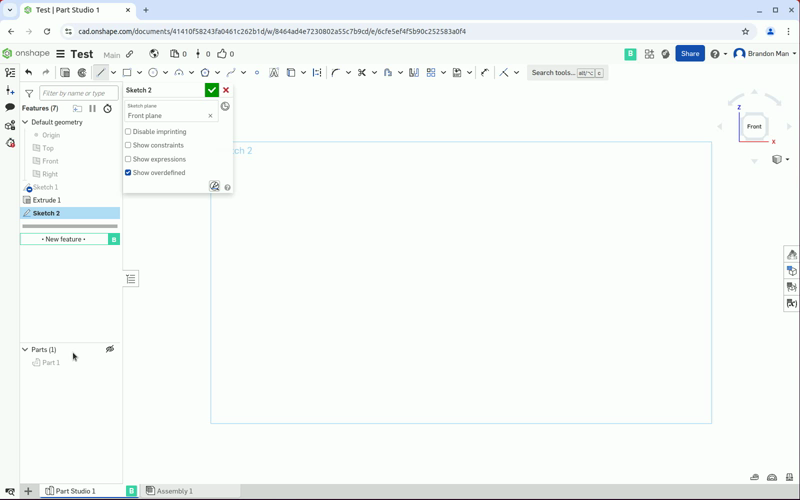
mouse_move(384, 319)
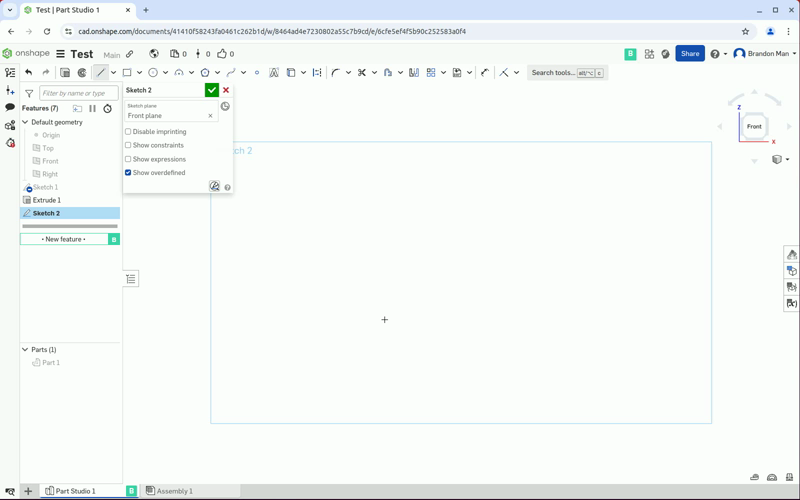
click(384, 319)
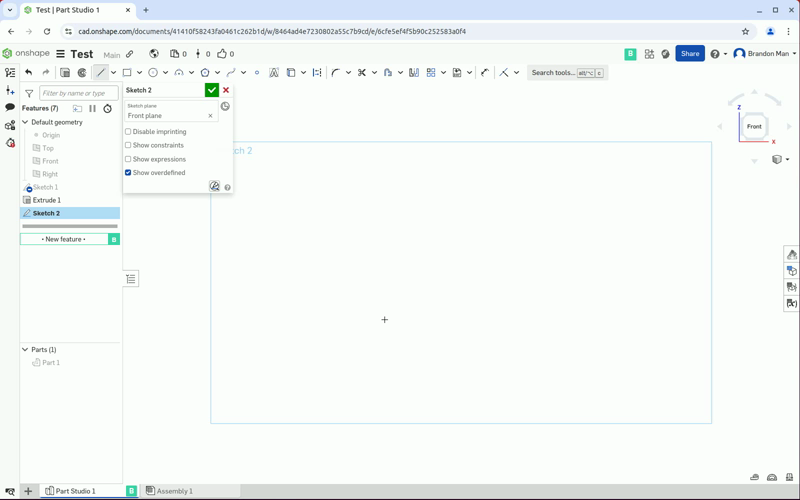
key_up(shift)
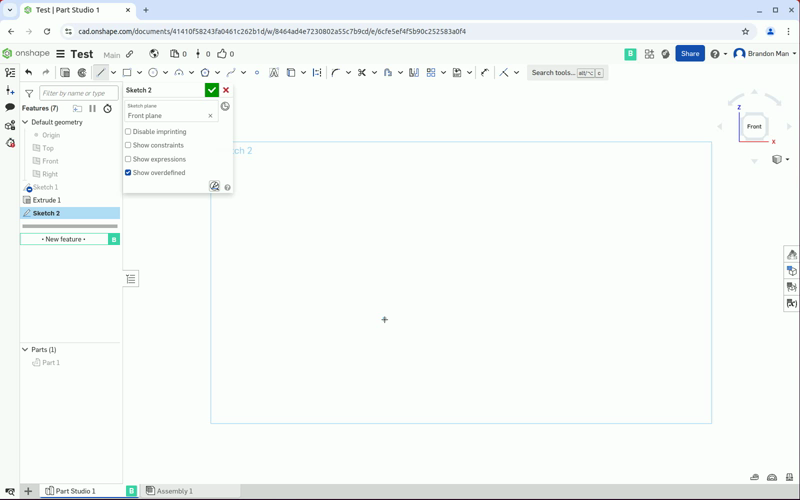
key_down(shift)
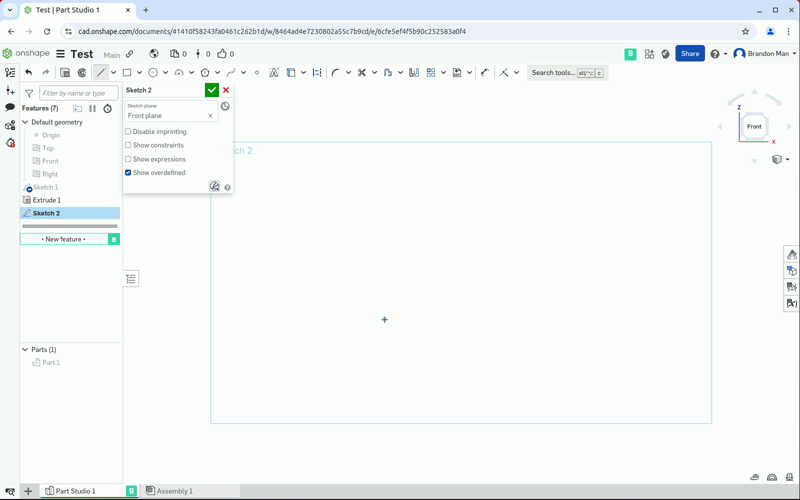
mouse_move(536, 319)
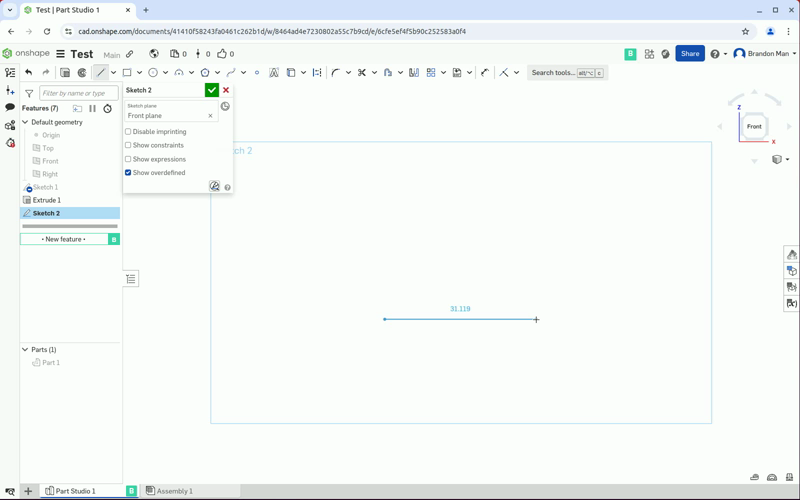
click(536, 319)
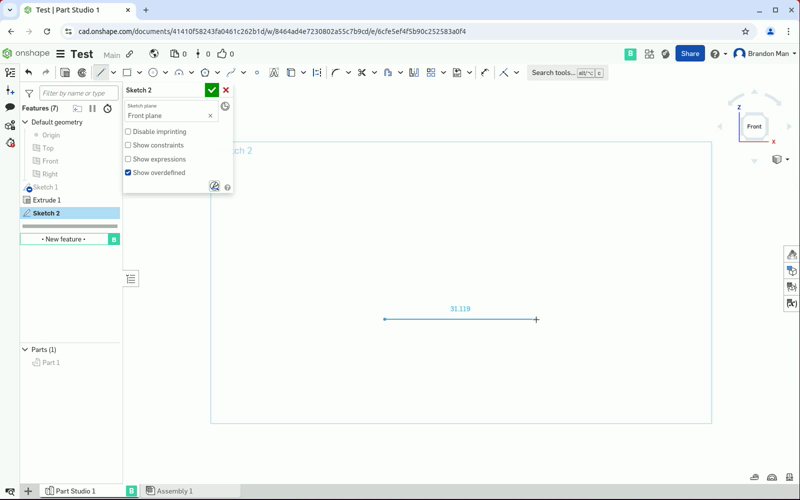
key_up(shift)
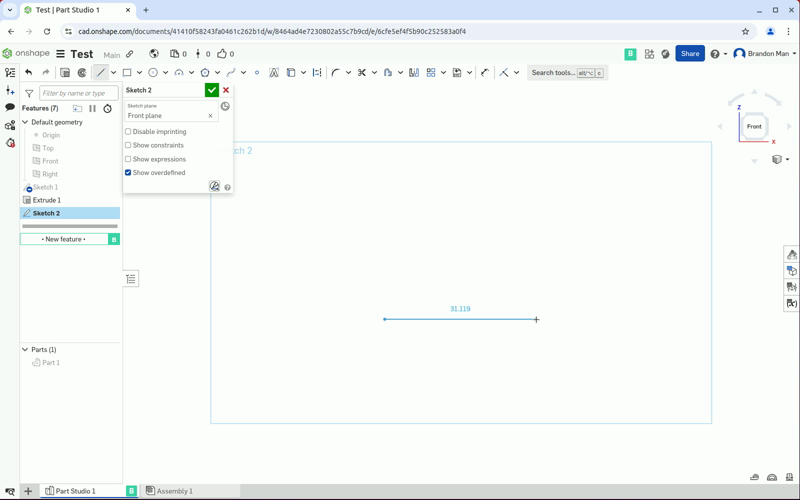
key(esc)
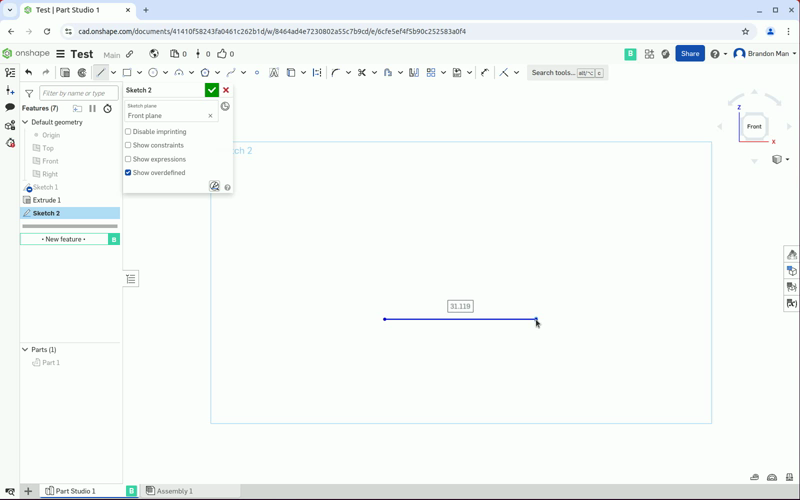
key(a)
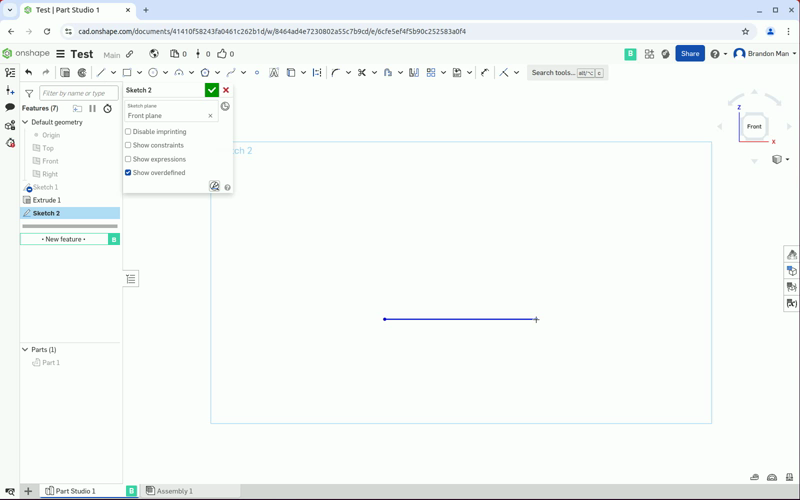
mouse_move(536, 319)
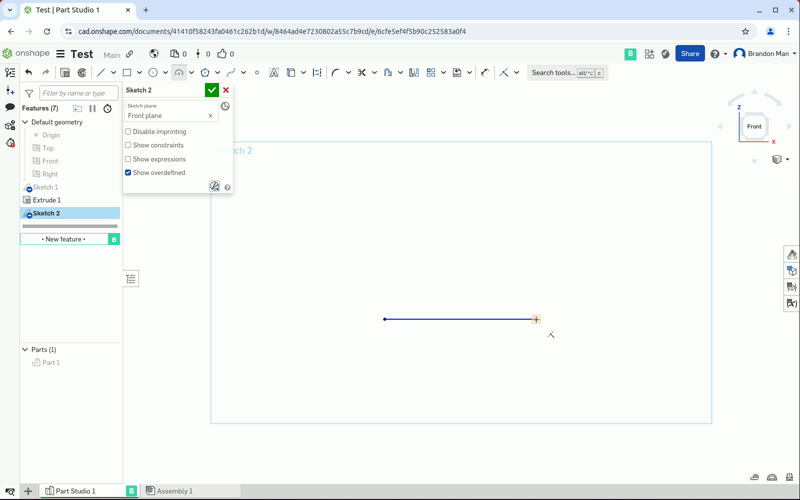
click(536, 319)
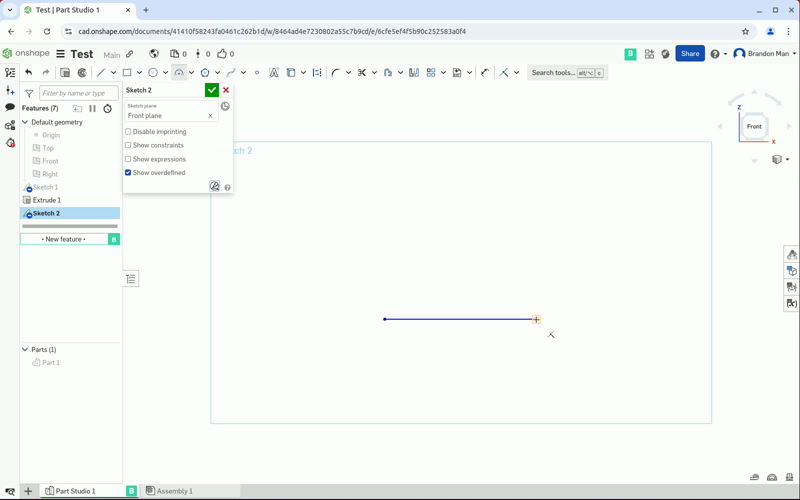
key_down(shift)
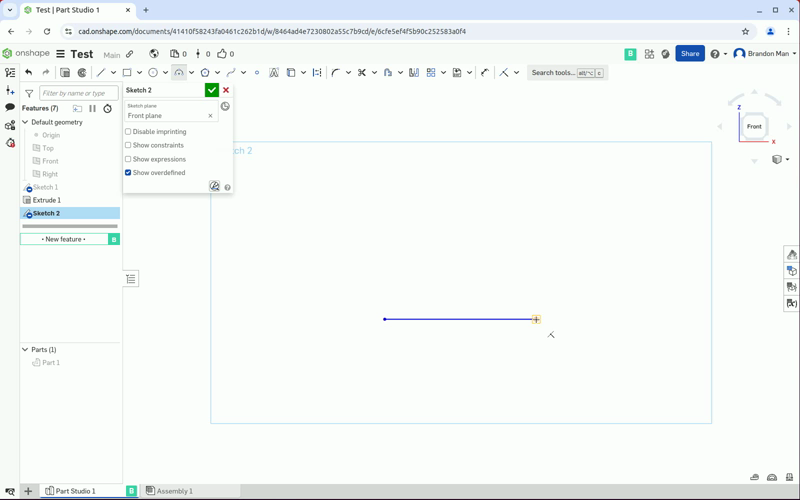
mouse_move(536, 247)
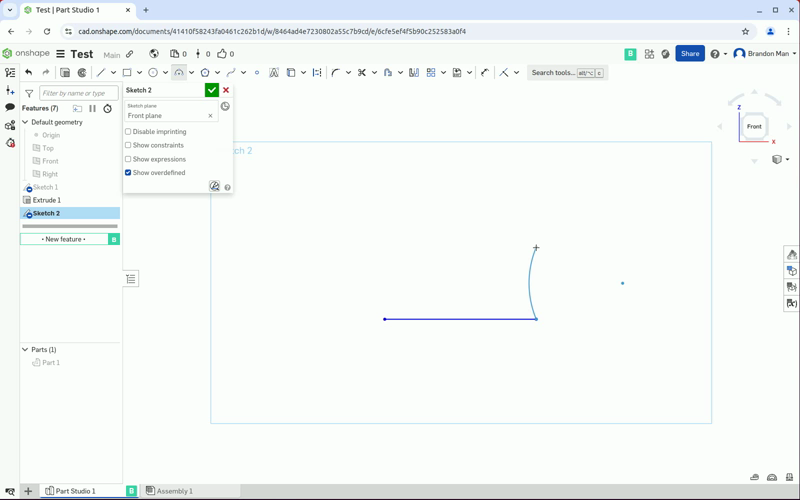
click(536, 247)
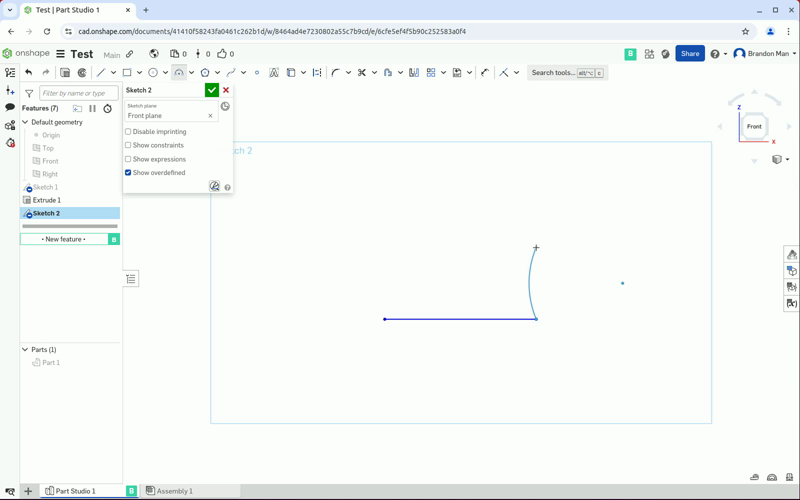
mouse_move(500, 283)
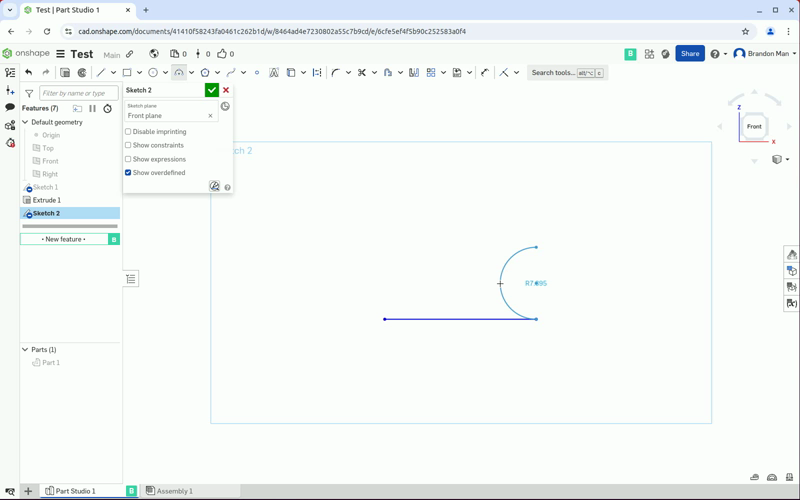
click(500, 283)
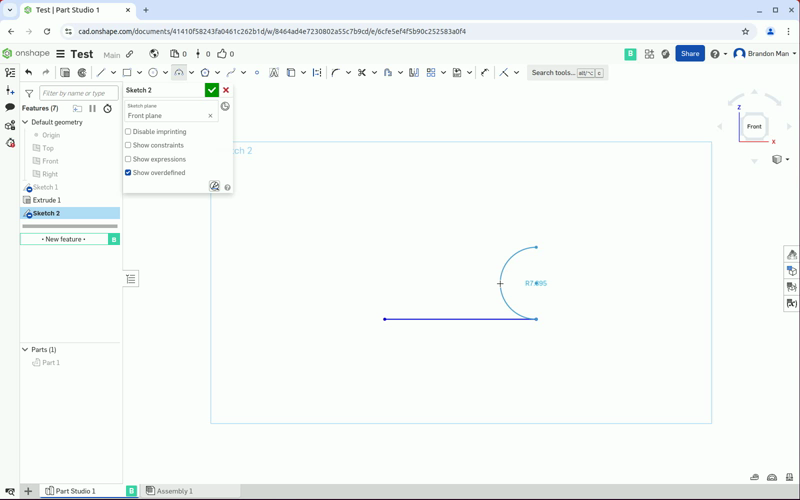
key_up(shift)
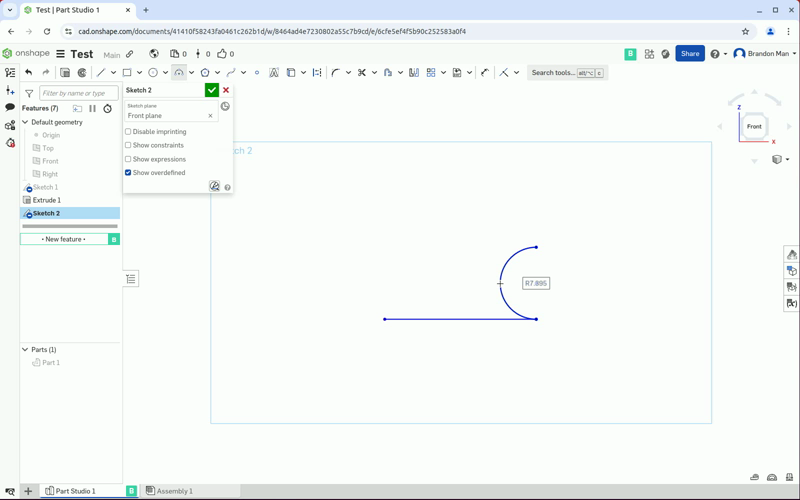
key(esc)
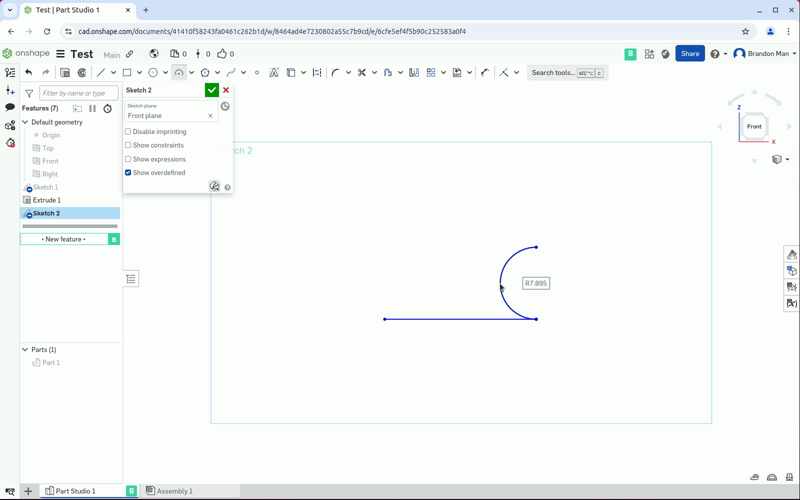
key(l)
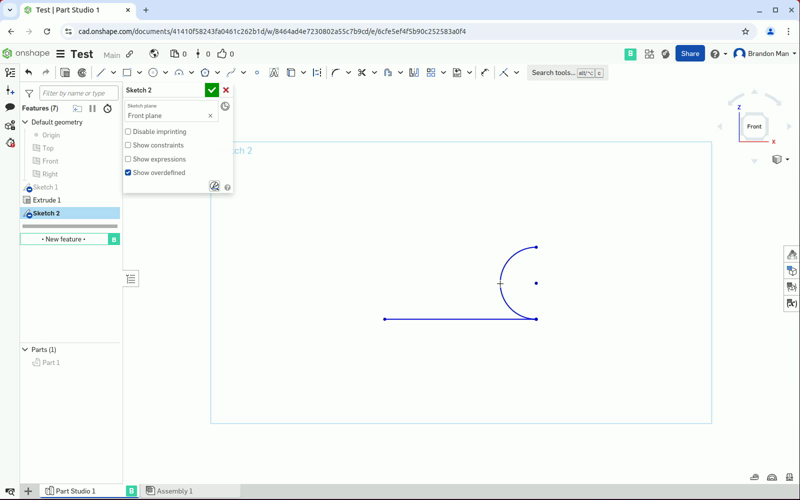
mouse_move(536, 247)
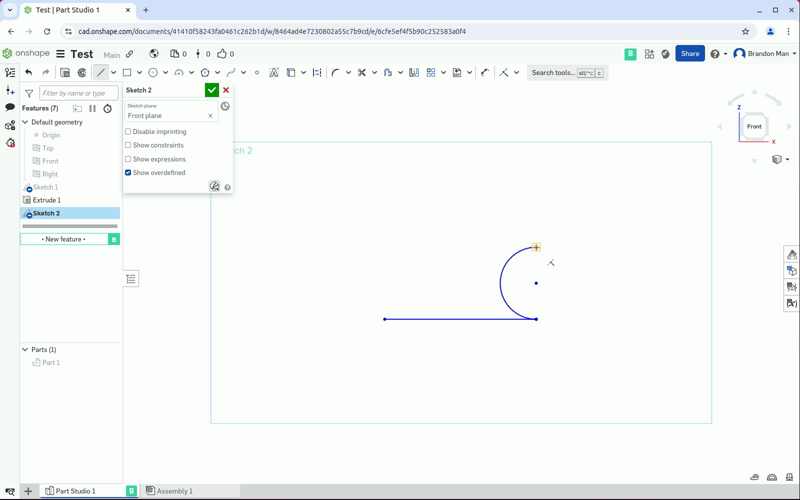
click(536, 247)
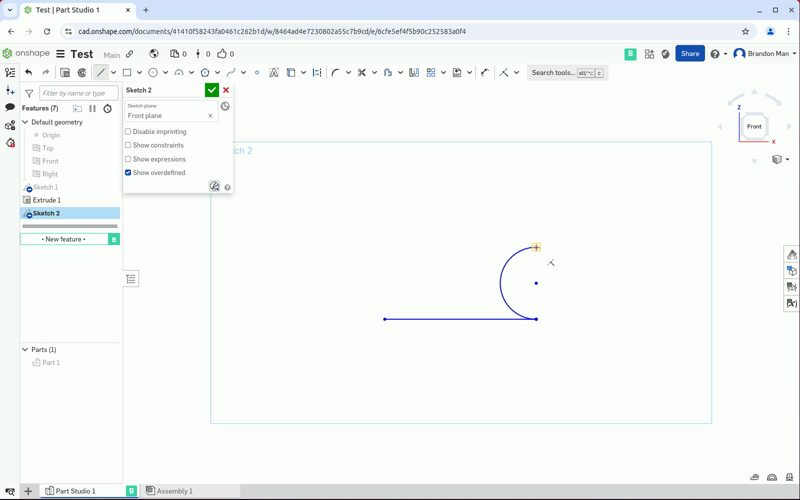
key_down(shift)
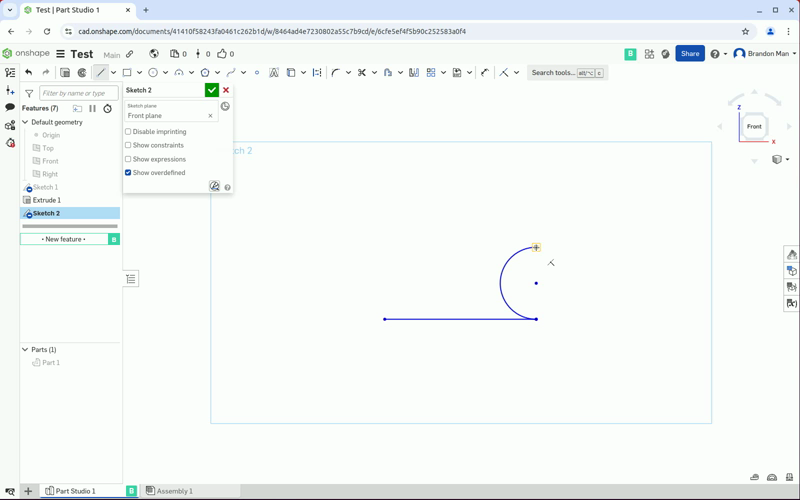
mouse_move(384, 247)
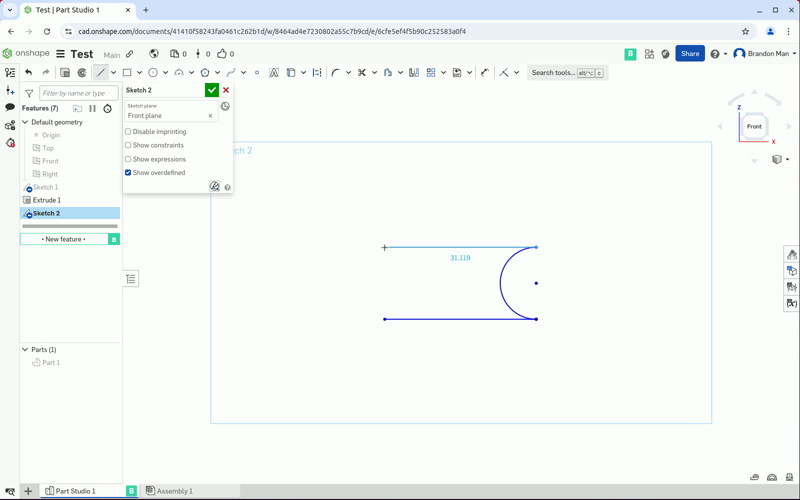
click(384, 247)
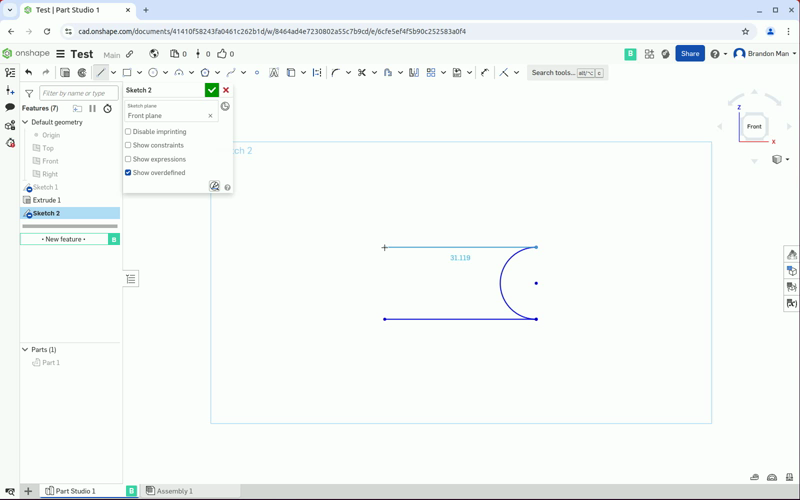
key_up(shift)
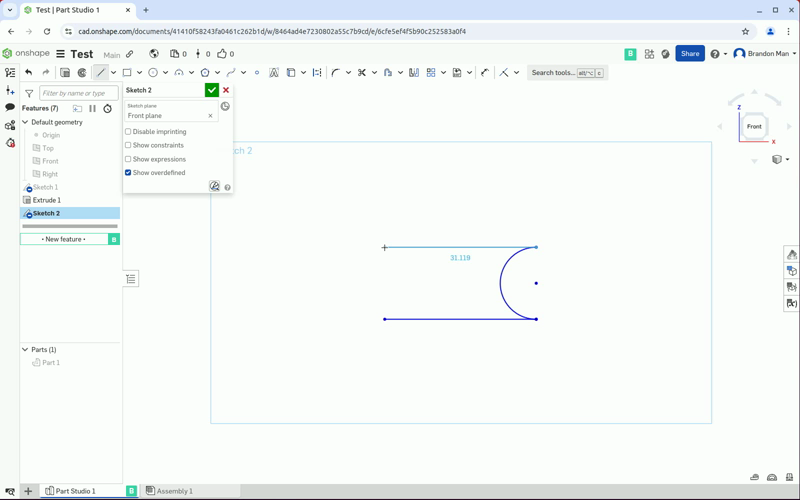
key_down(shift)
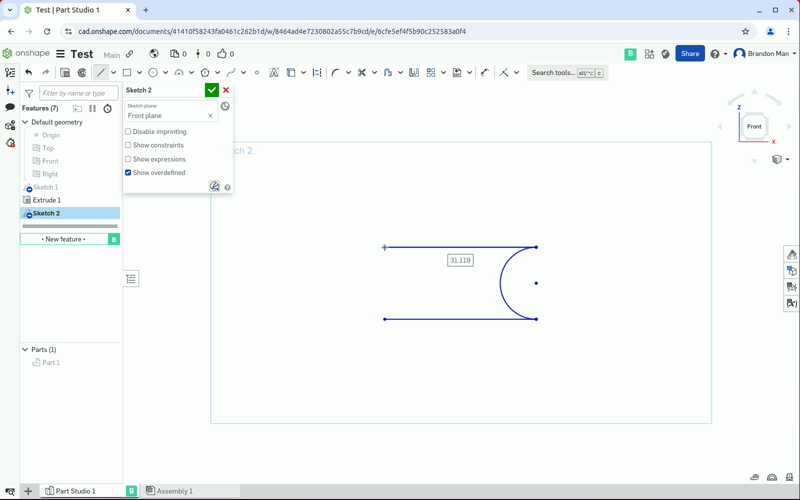
mouse_move(384, 319)
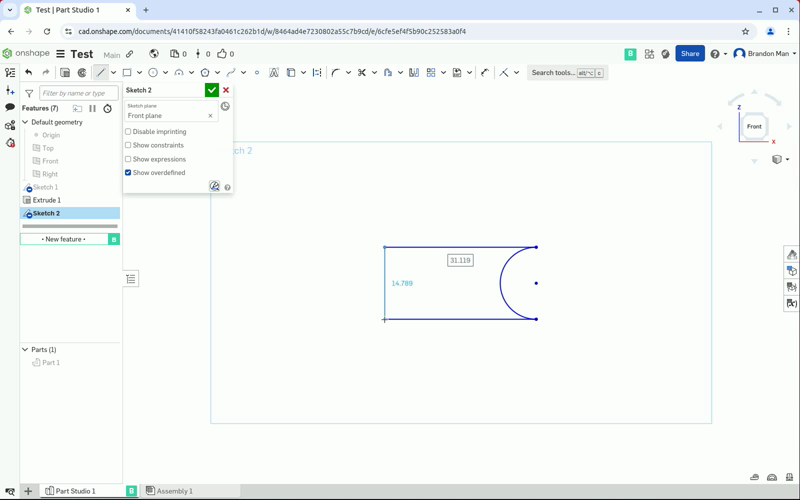
key_up(shift)
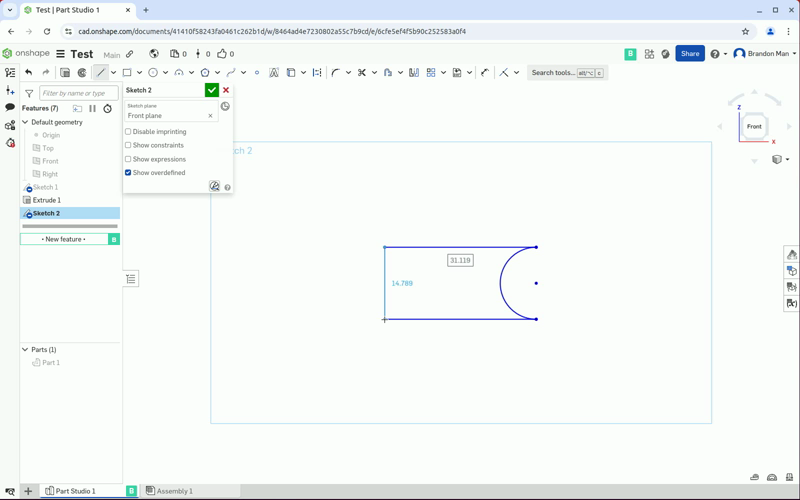
click(384, 319)
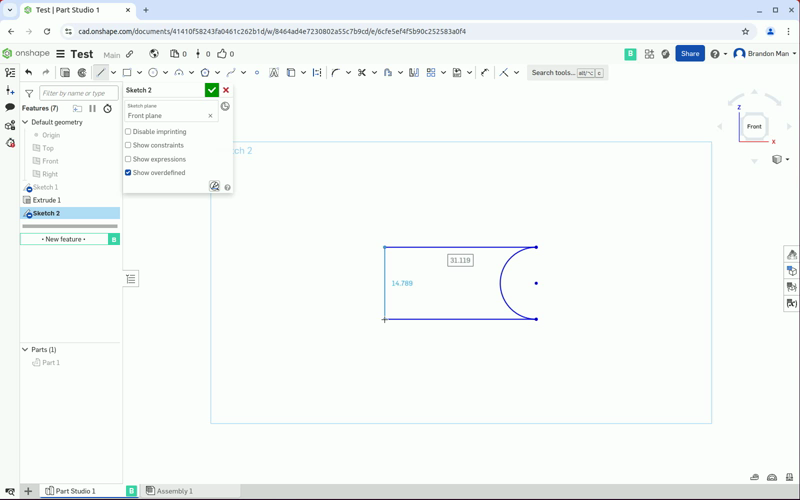
key(esc)
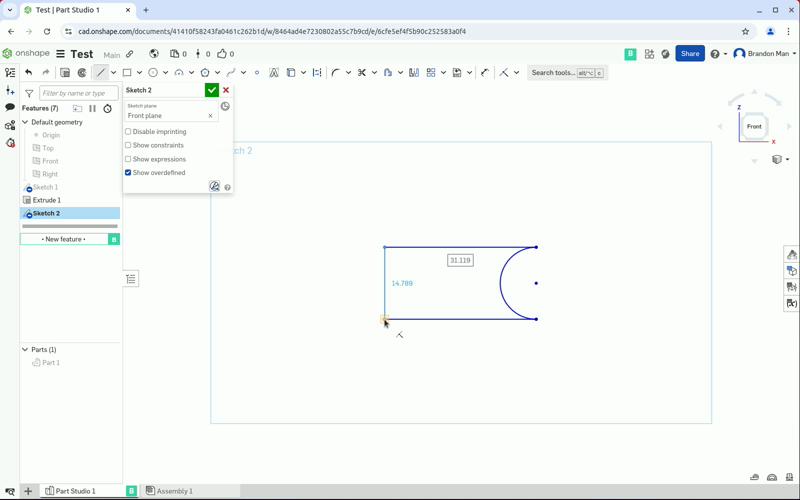
key(c)
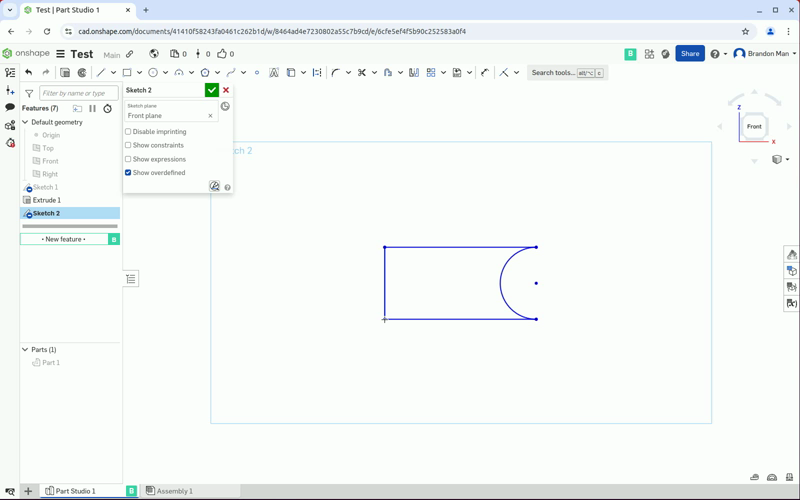
key_down(shift)
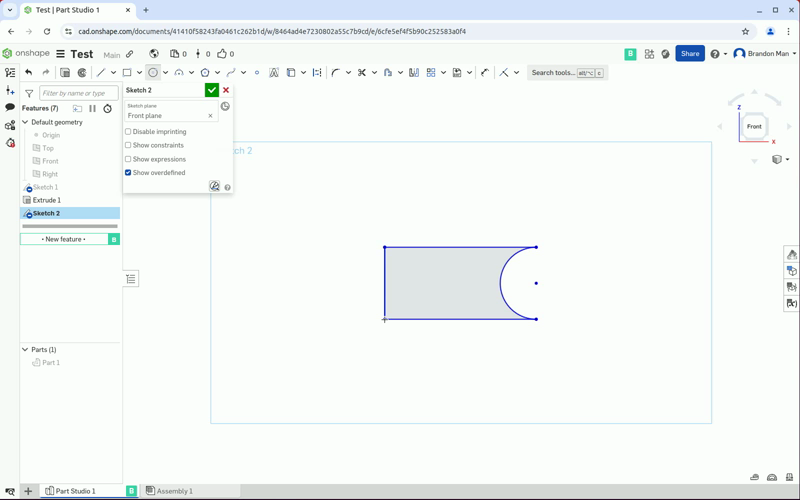
mouse_move(461, 282)
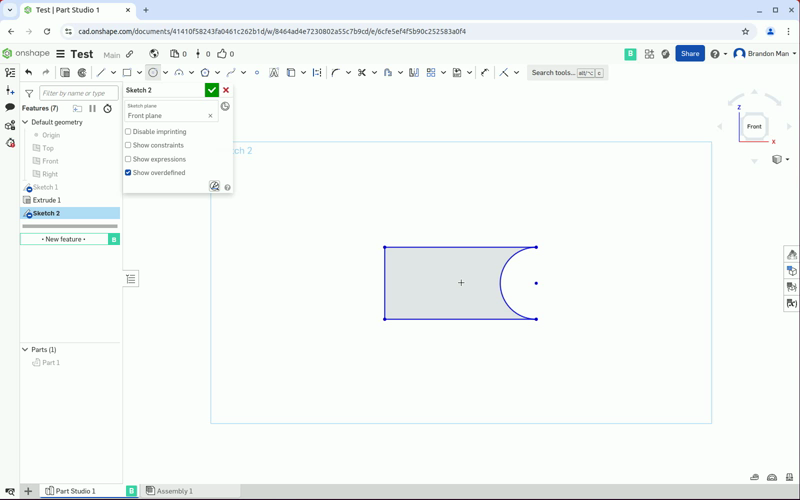
click(461, 282)
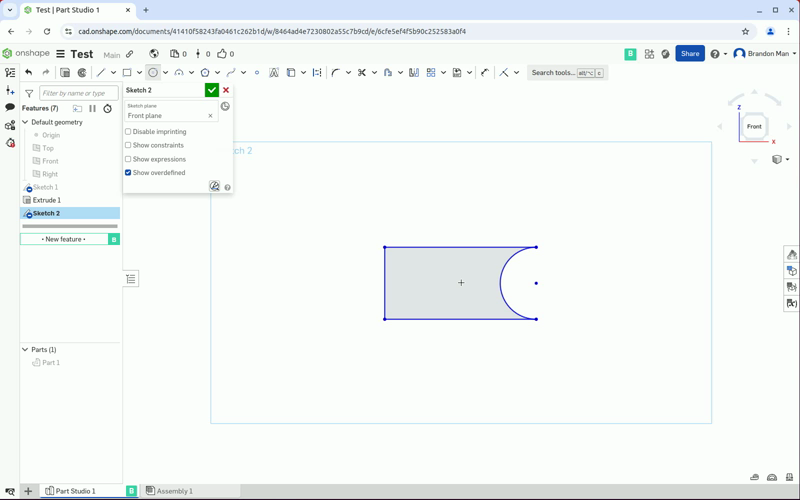
key_up(shift)
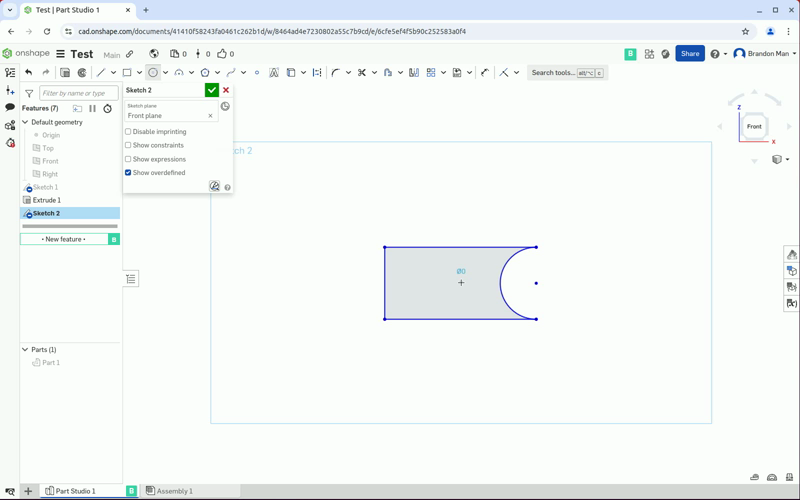
mouse_move(470, 282)
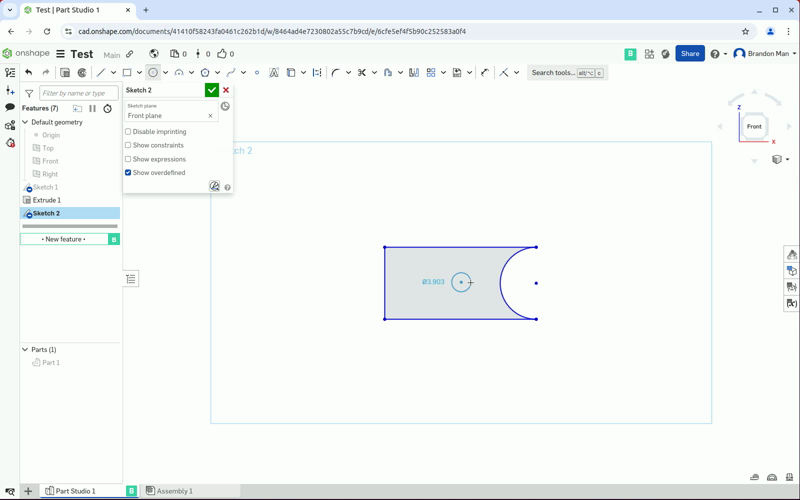
click(470, 282)
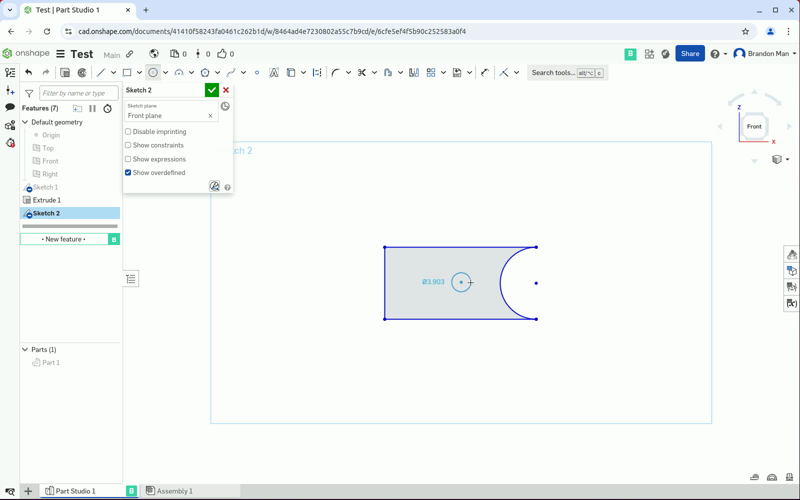
key(esc)
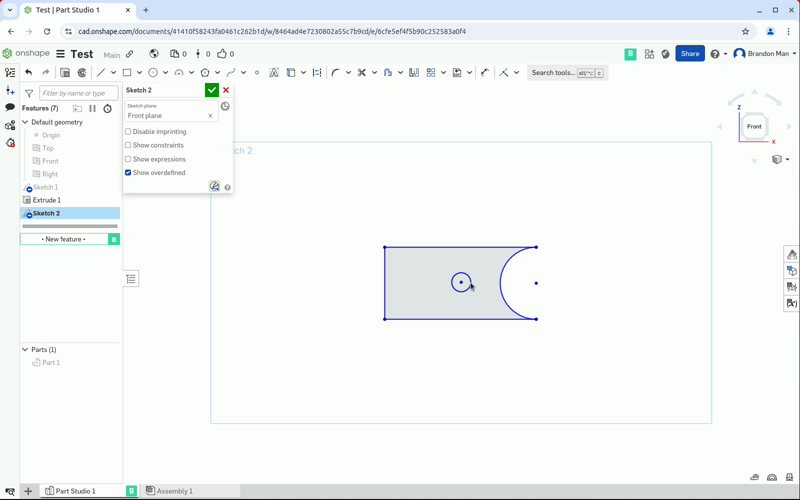
mouse_move(465, 256)
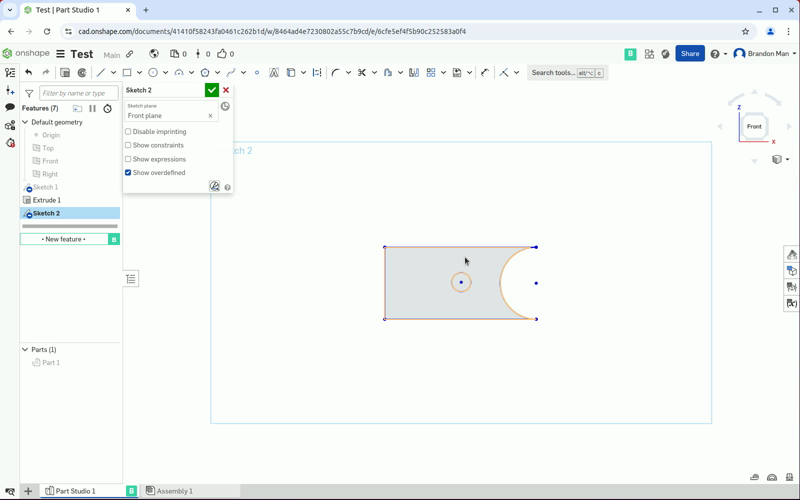
click(465, 256)
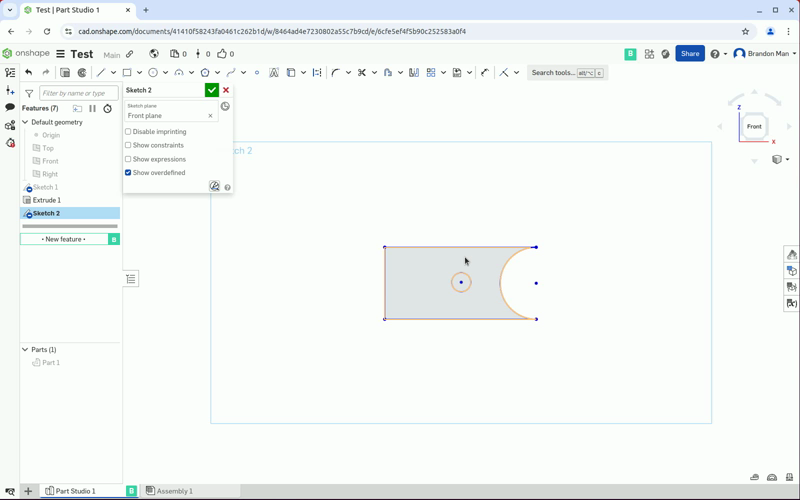
mouse_move(73, 352)
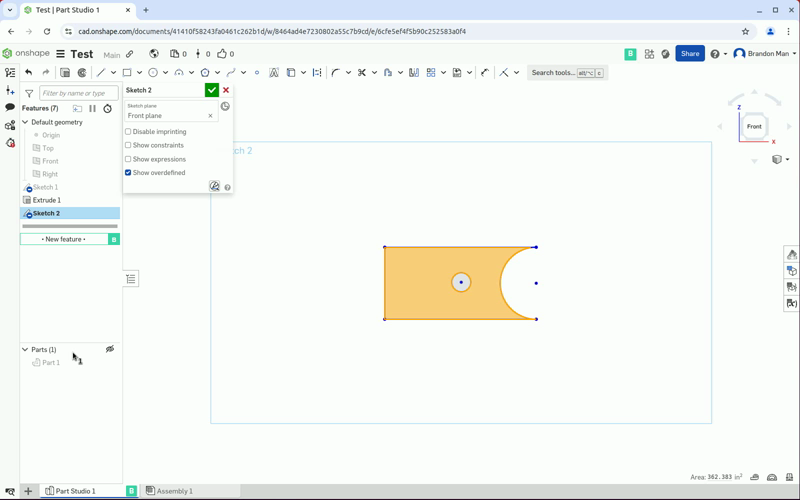
key(shift+y)
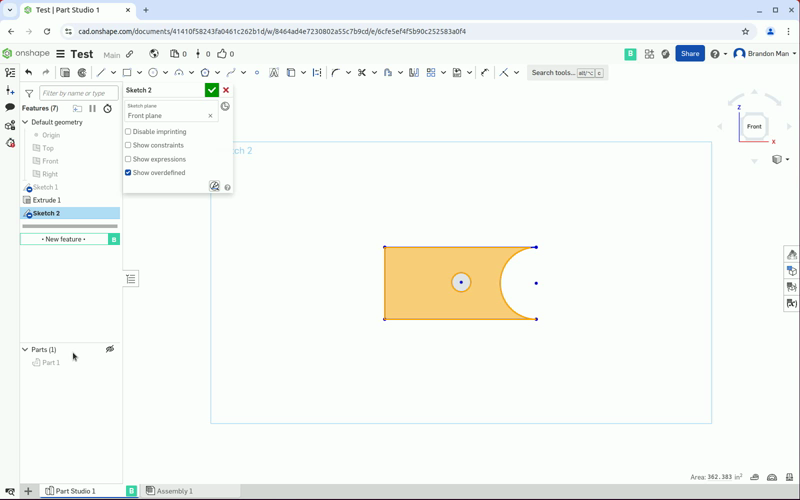
key(shift+e)
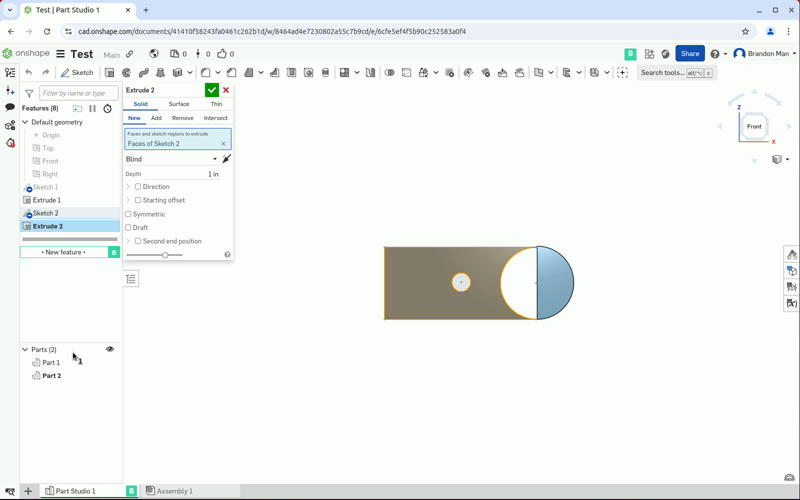
mouse_move(143, 106)
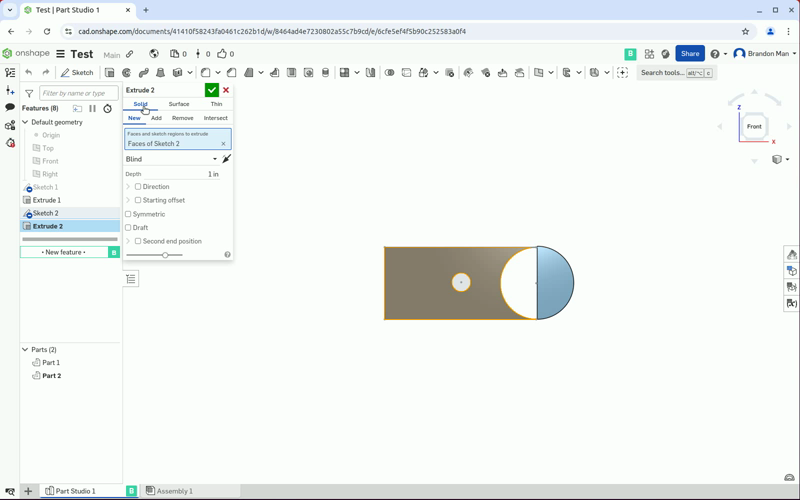
click(143, 106)
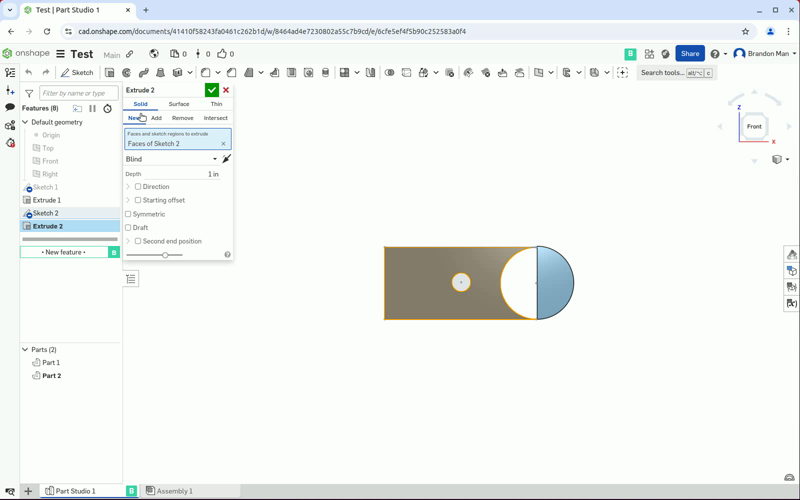
mouse_move(137, 120)
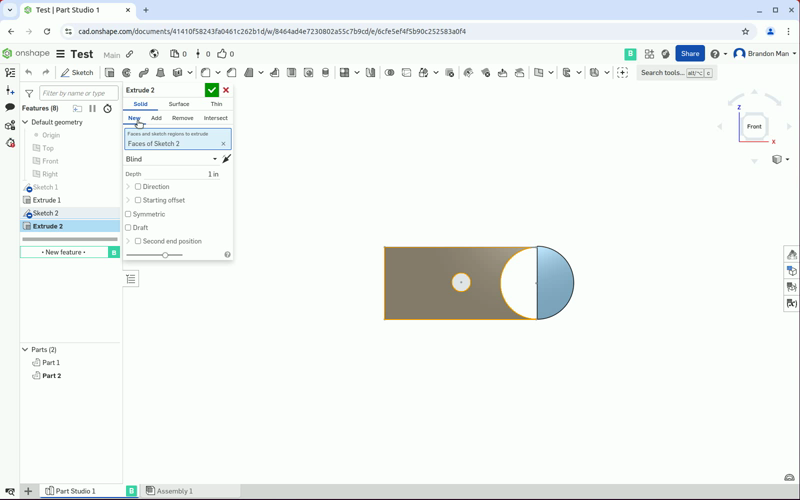
click(137, 120)
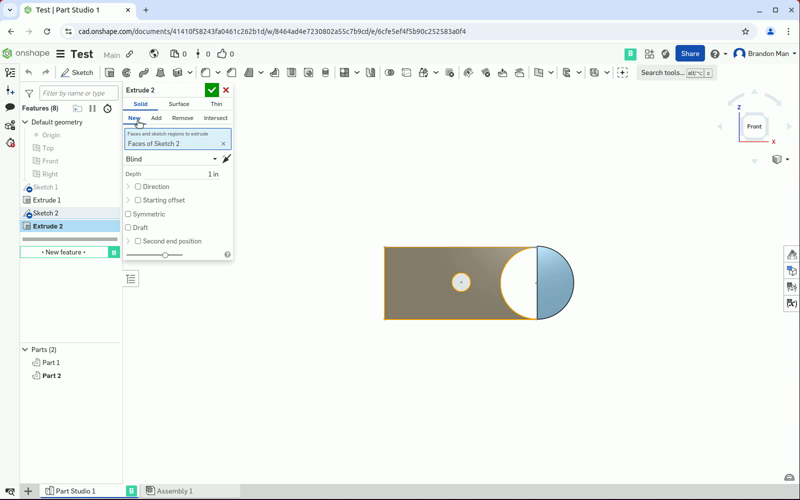
key(tab, 4)
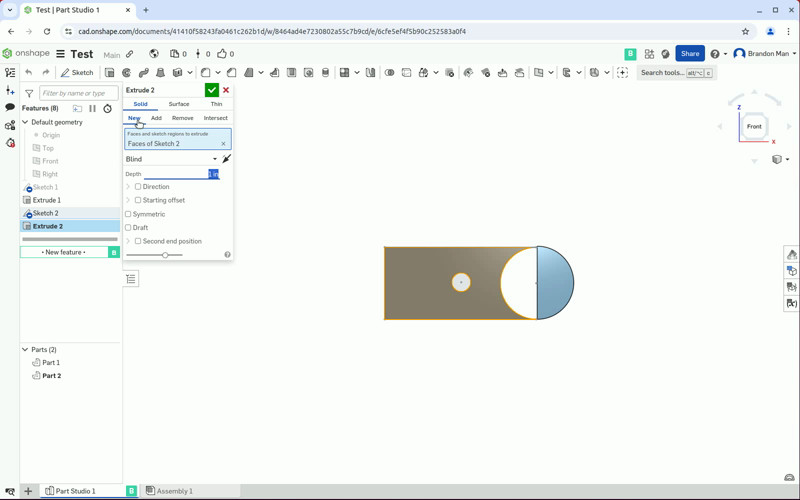
text(9.628)
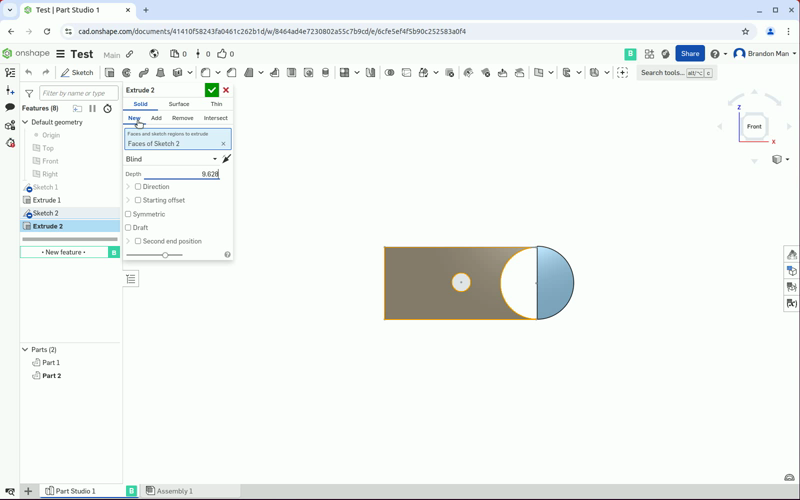
key(enter)
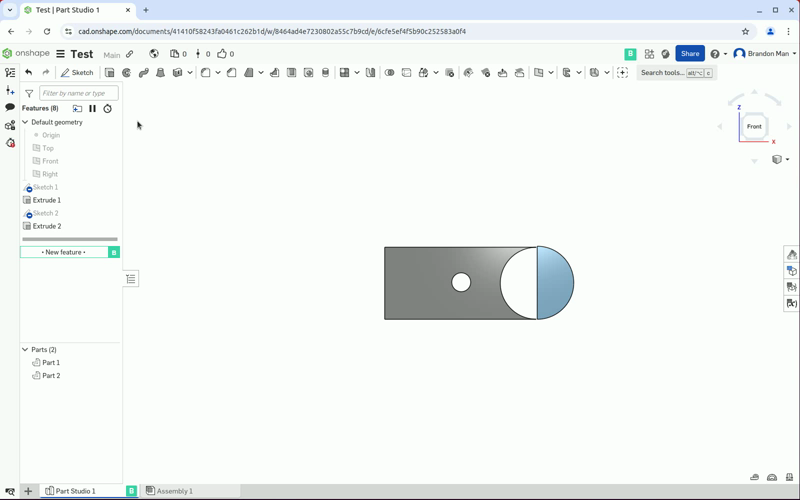
key(shift+h)
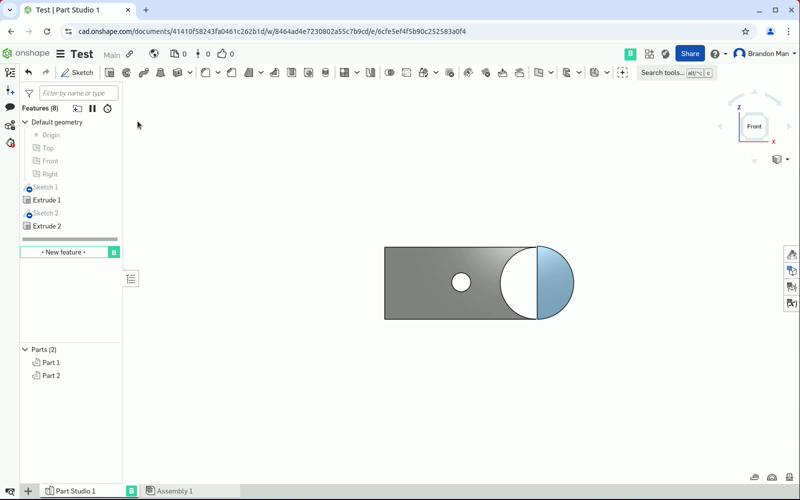
key(shift+h)
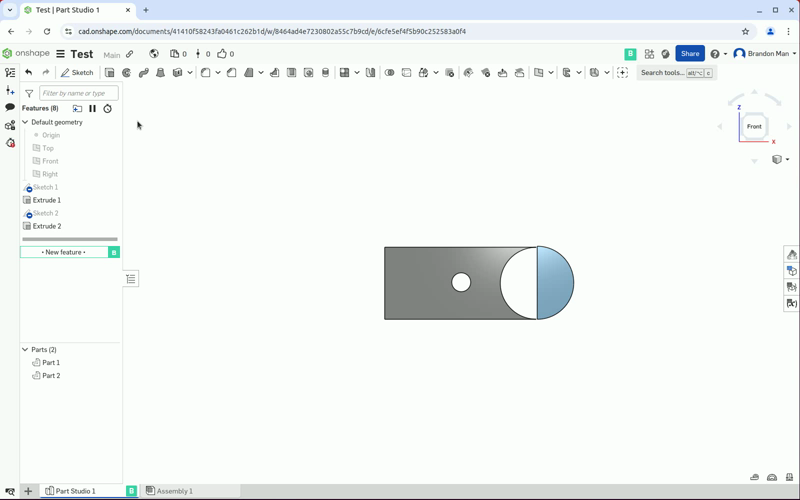
mouse_move(73, 189)
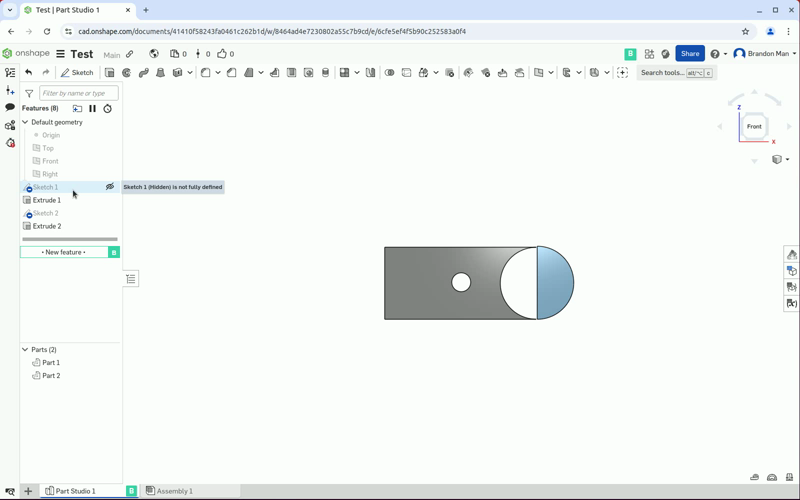
click(73, 189)
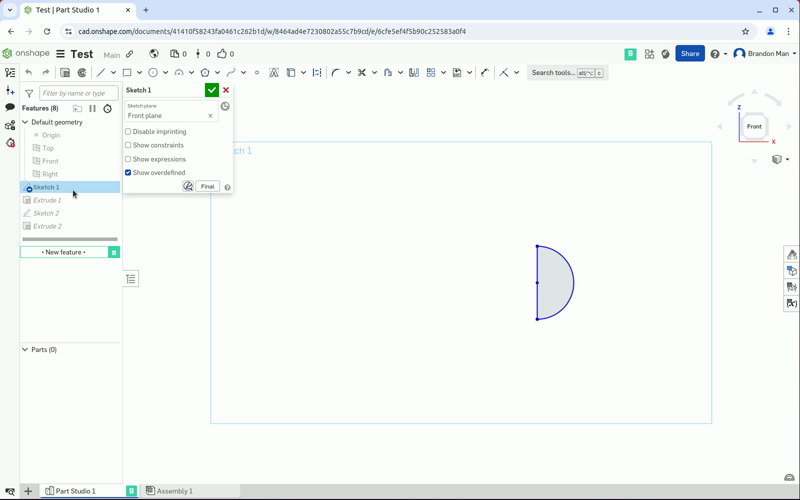
mouse_move(229, 92)
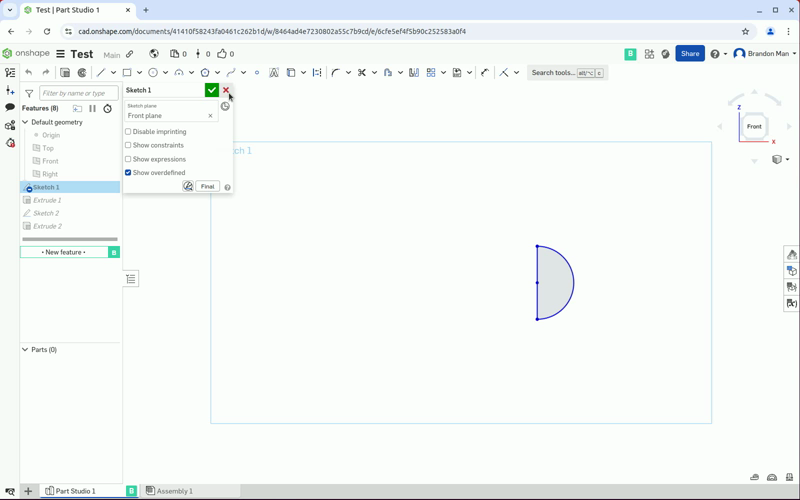
click(229, 92)
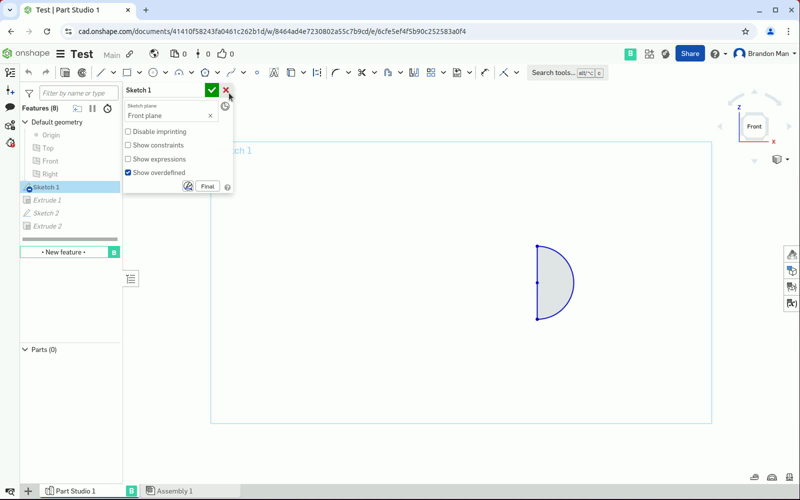
key(shift+s)
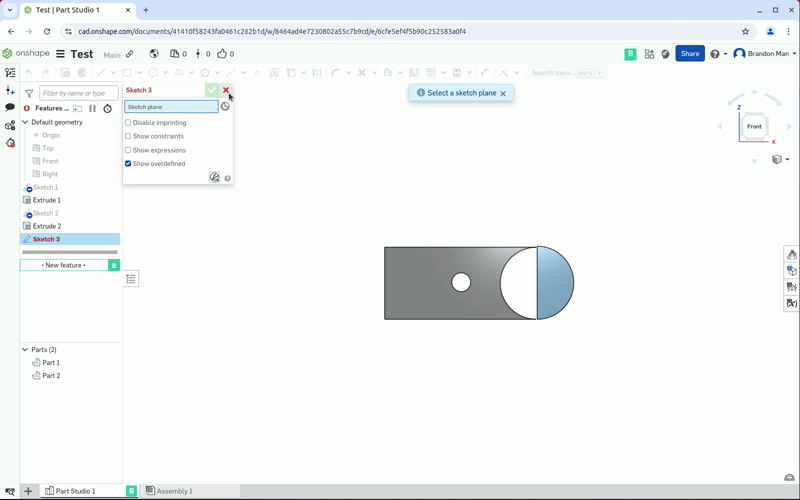
mouse_move(73, 163)
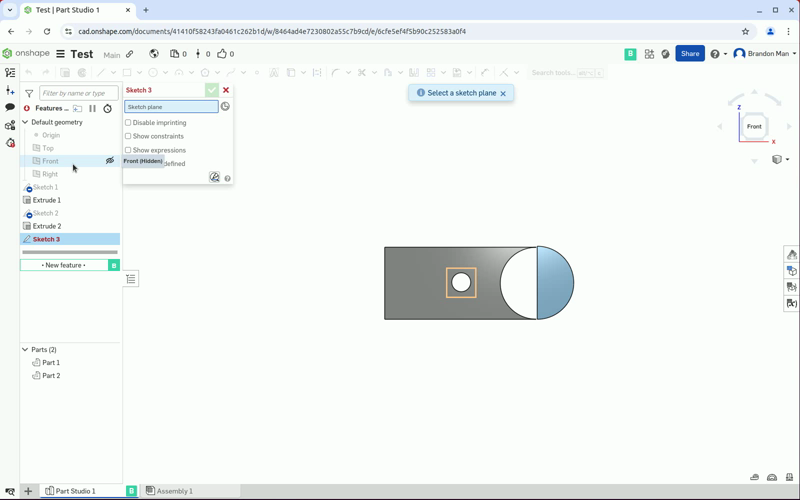
click(73, 163)
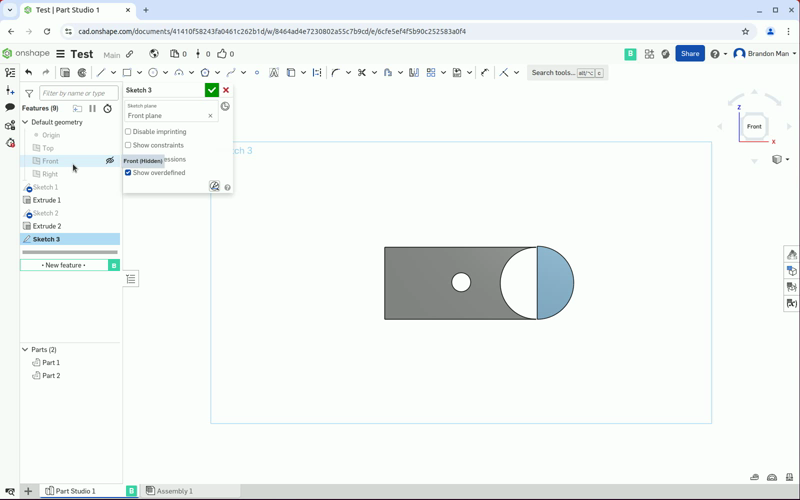
mouse_move(73, 352)
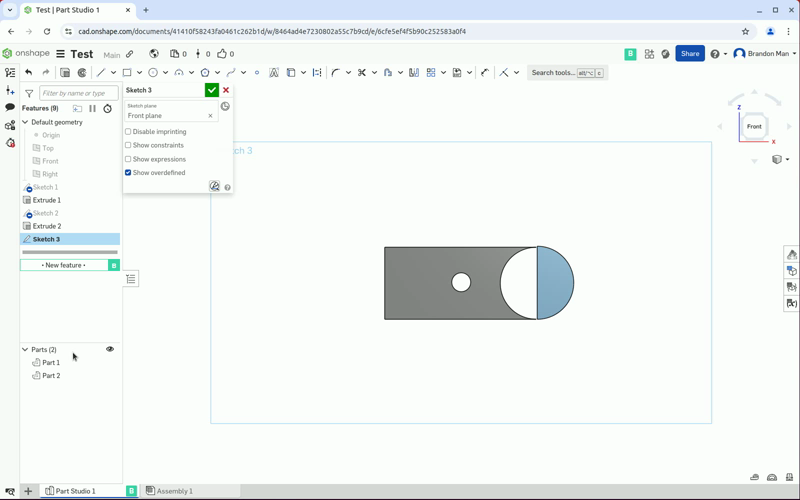
key(y)
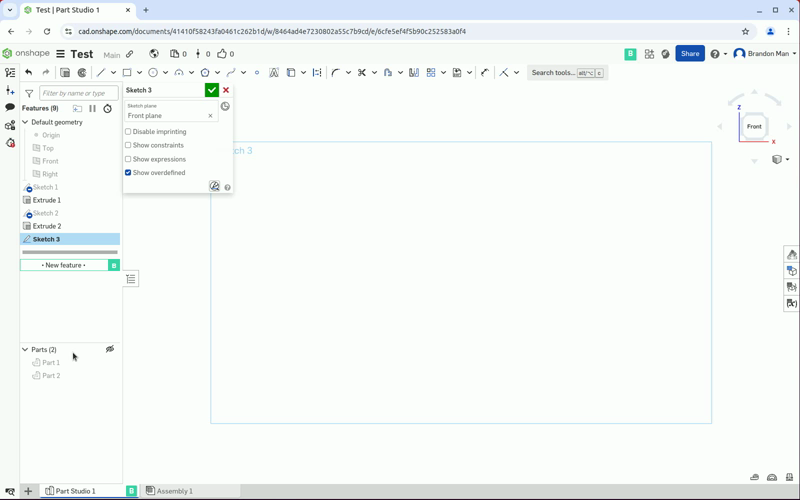
key(l)
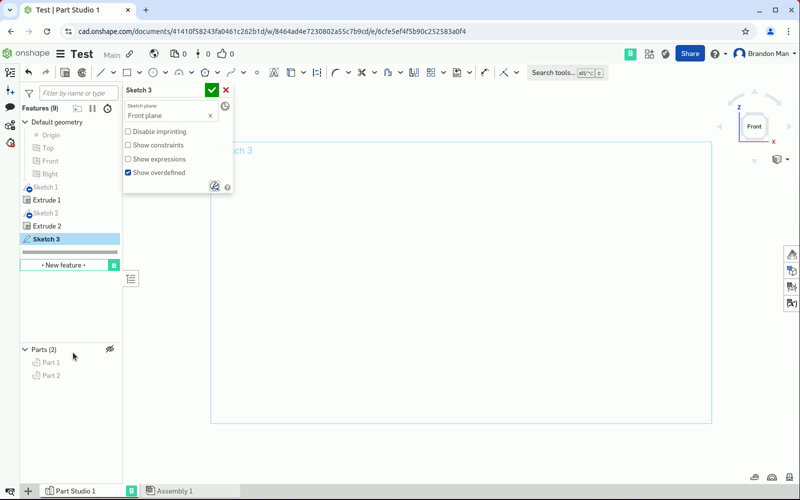
key_down(shift)
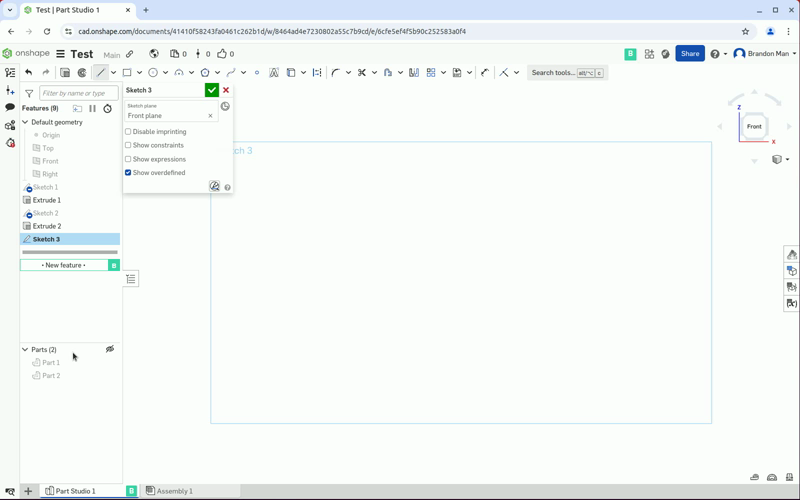
mouse_move(537, 319)
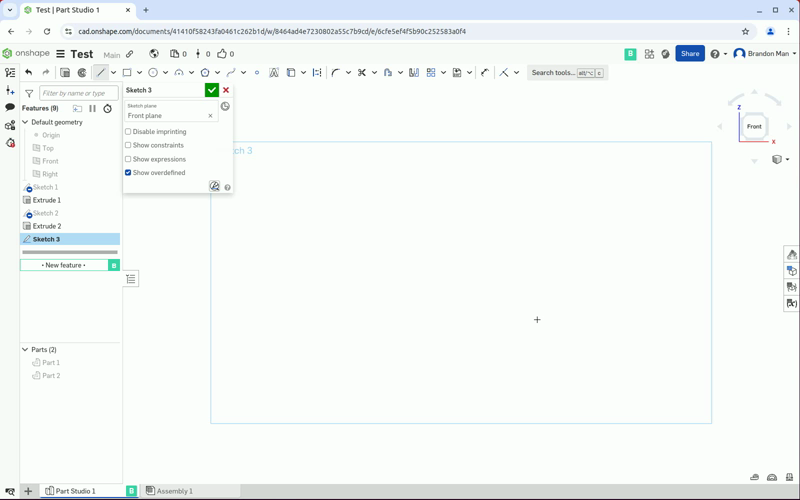
click(537, 319)
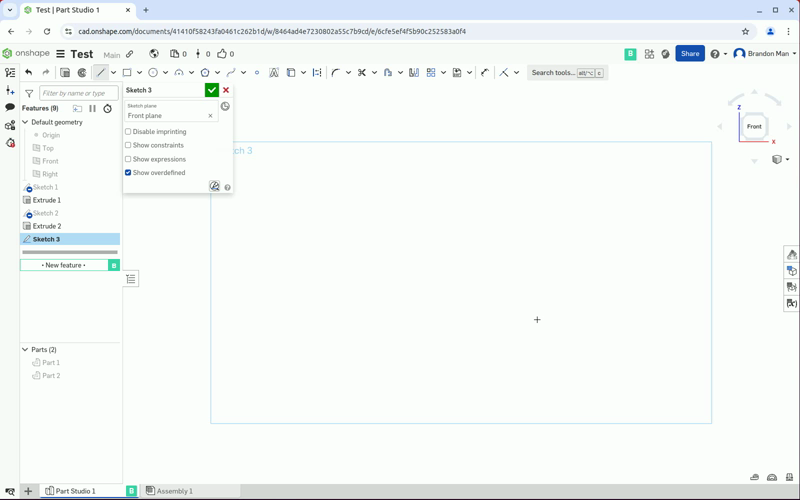
key_up(shift)
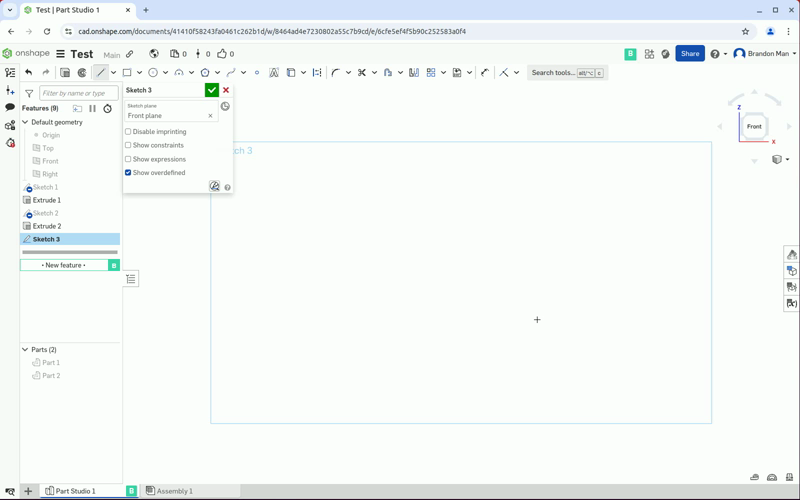
key_down(shift)
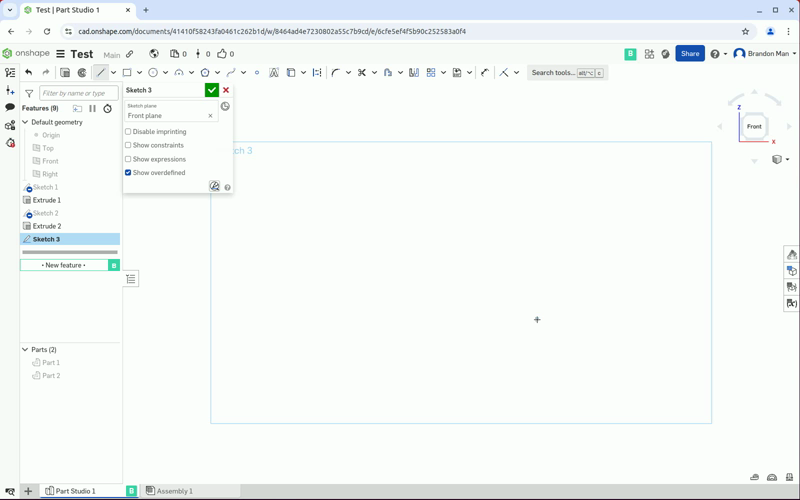
mouse_move(537, 246)
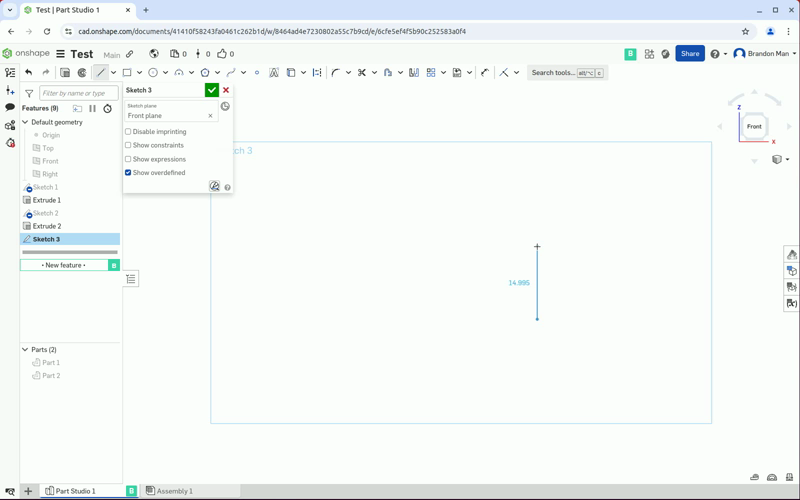
click(537, 246)
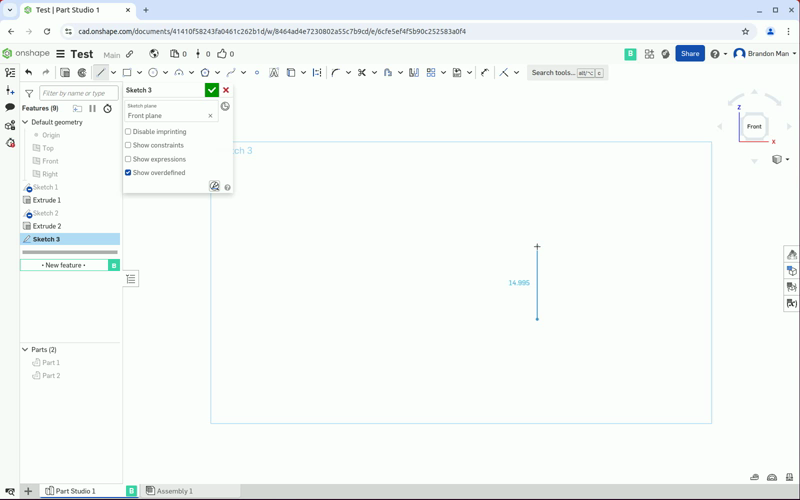
key_up(shift)
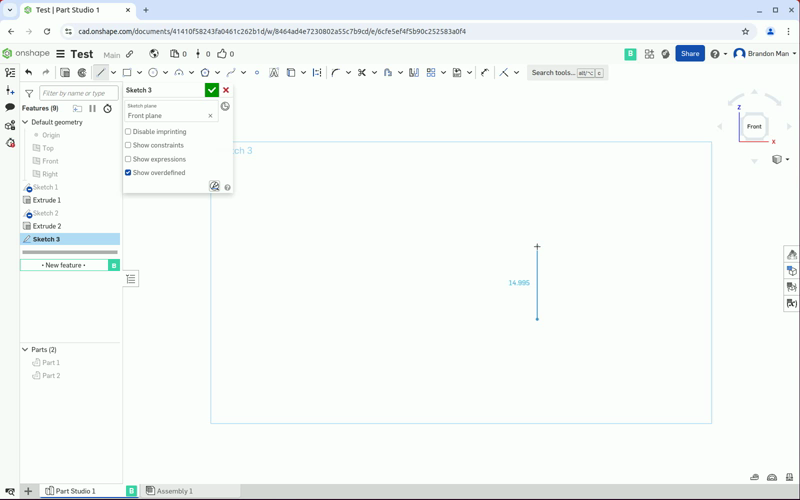
key(esc)
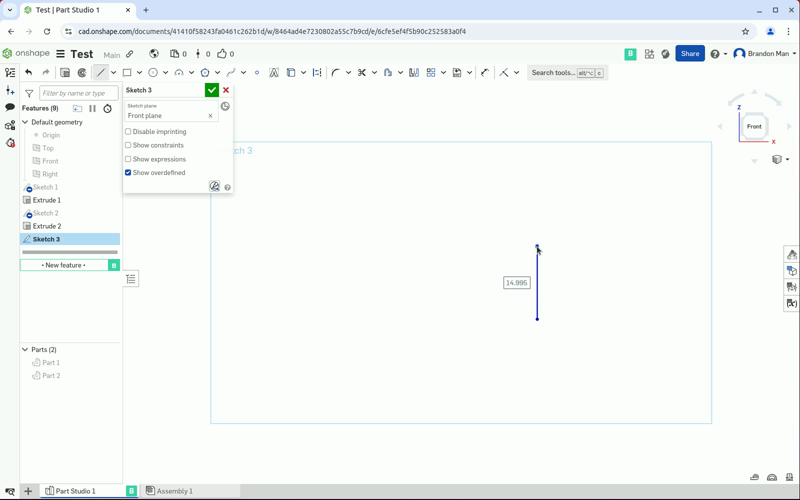
key(a)
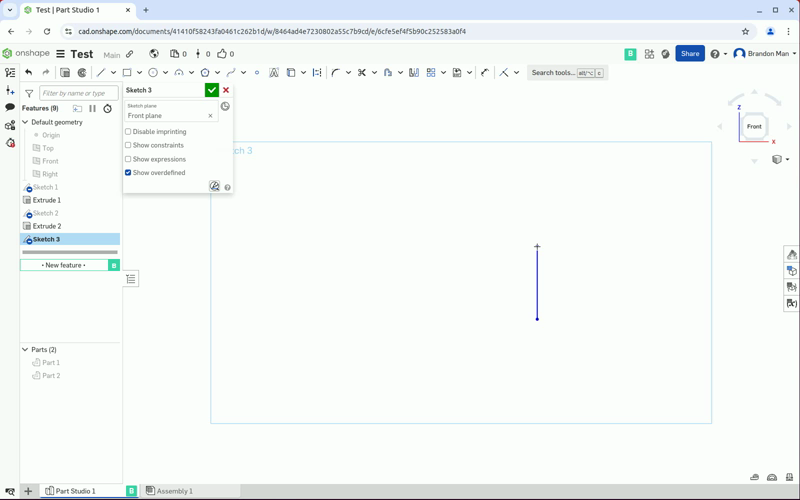
mouse_move(537, 246)
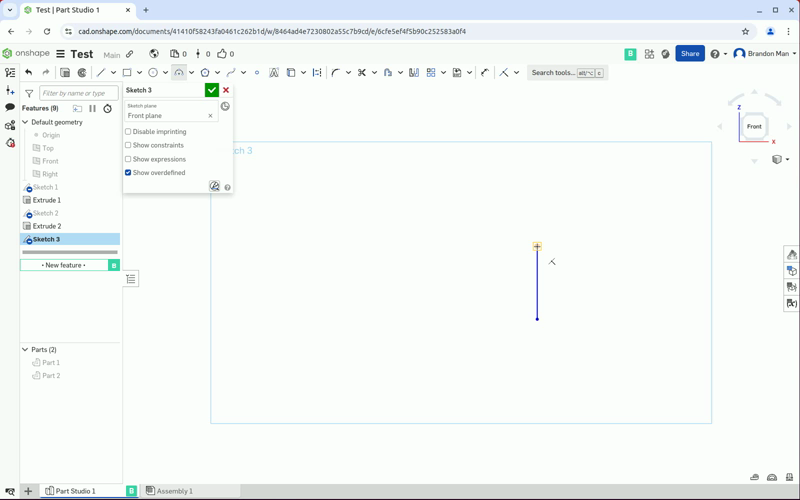
click(537, 246)
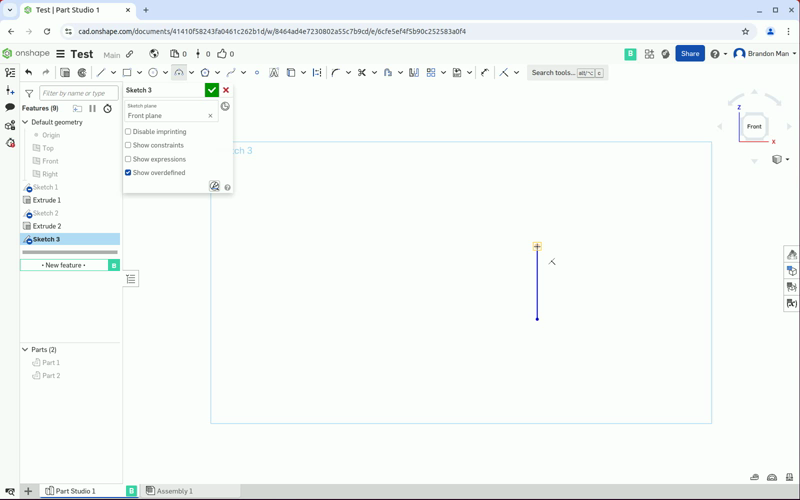
mouse_move(537, 319)
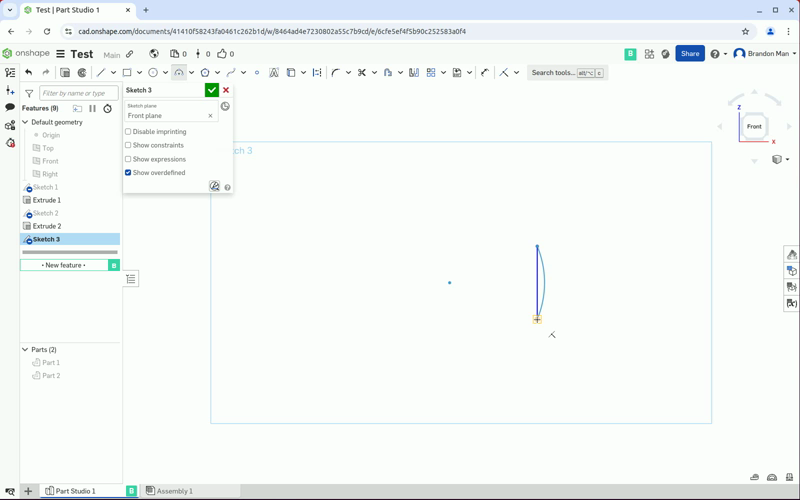
click(537, 319)
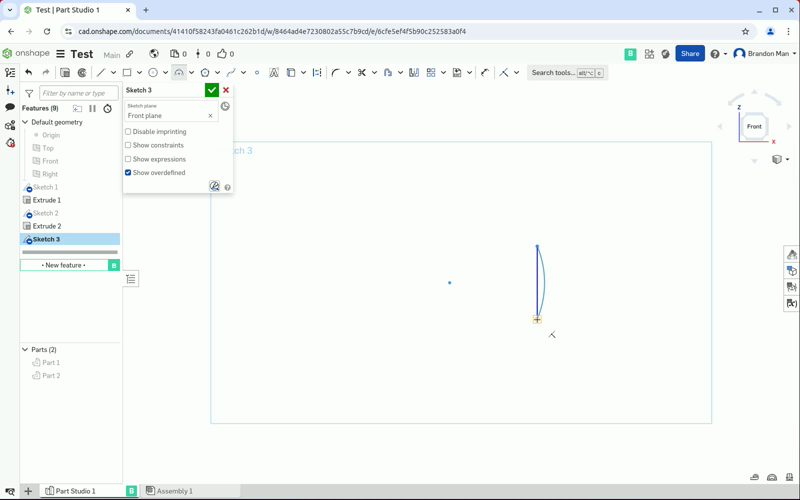
key_down(shift)
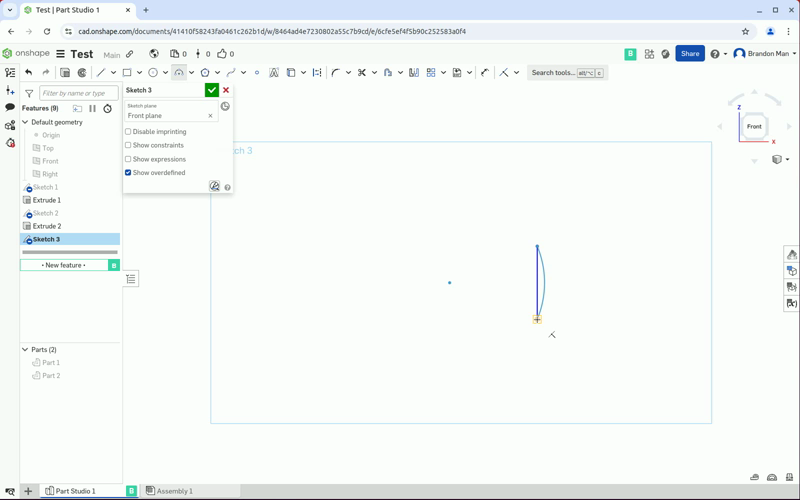
mouse_move(500, 282)
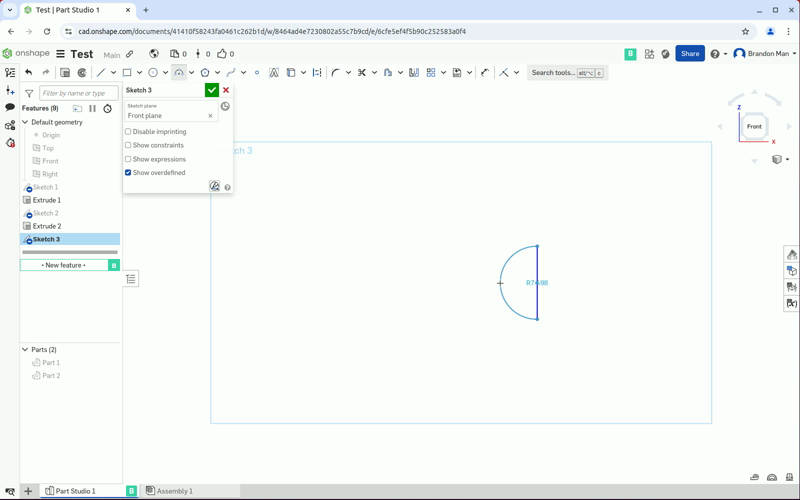
click(500, 282)
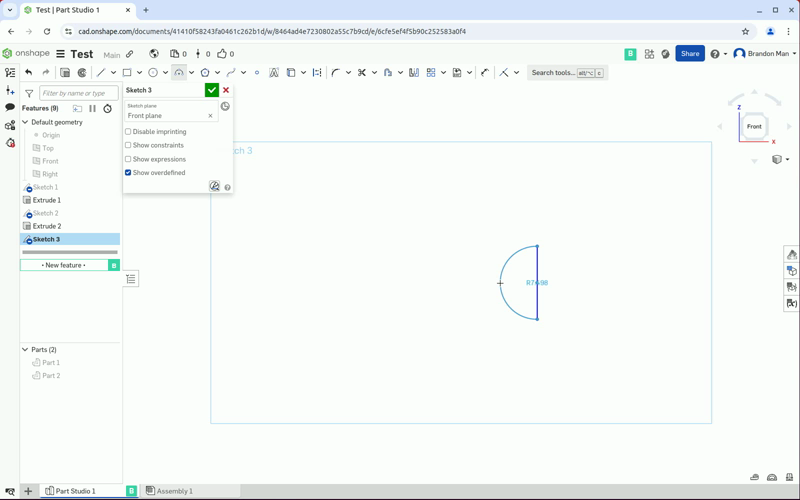
key_up(shift)
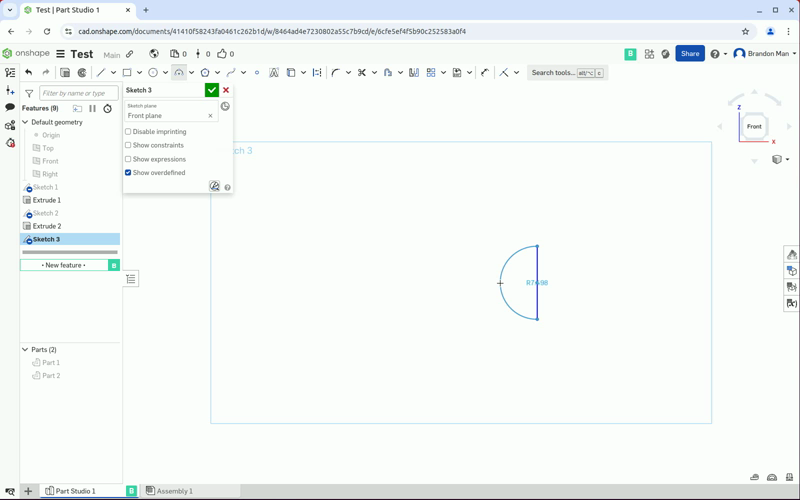
key(esc)
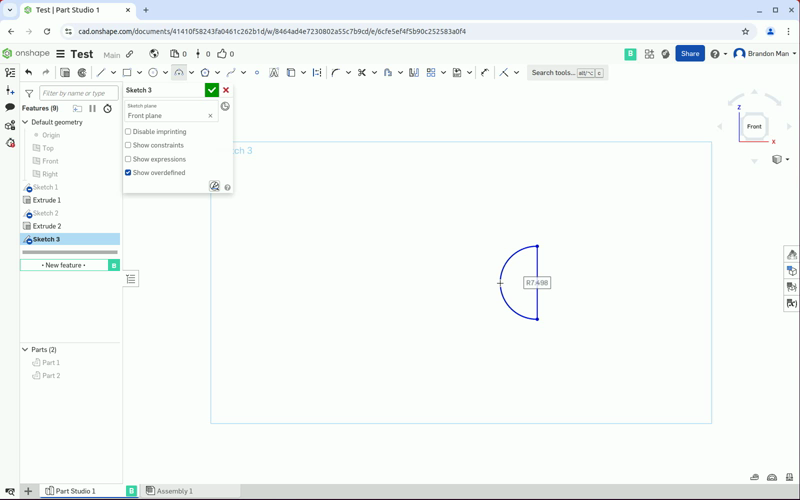
mouse_move(517, 295)
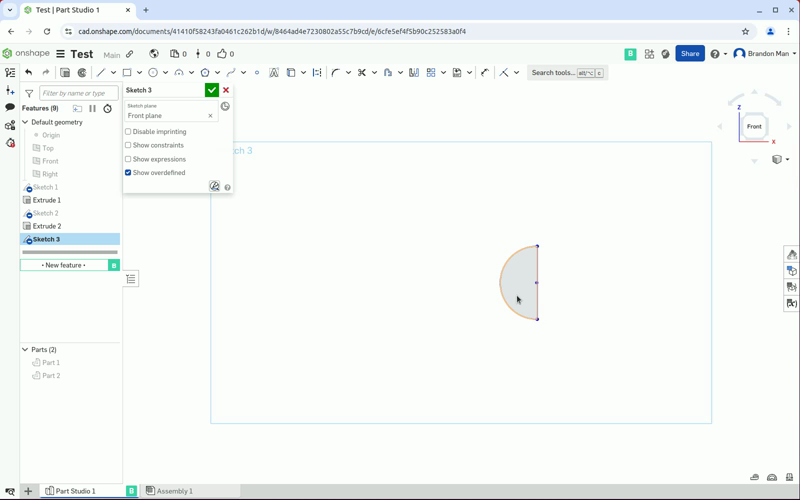
scroll(6)
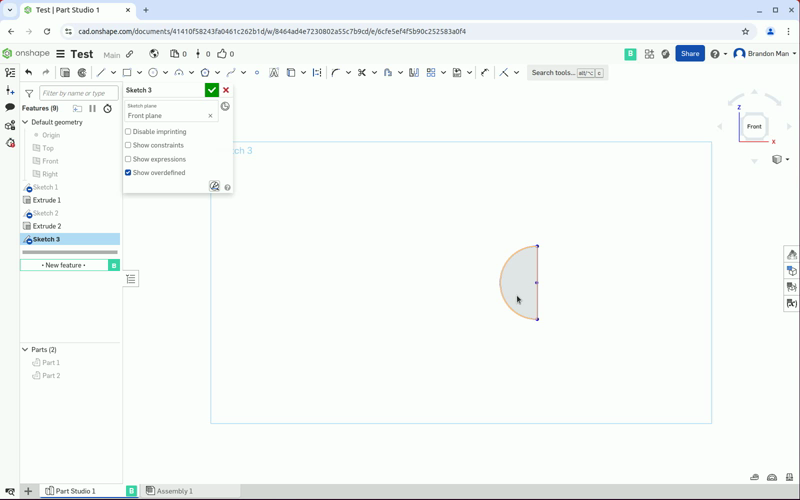
scroll(6)
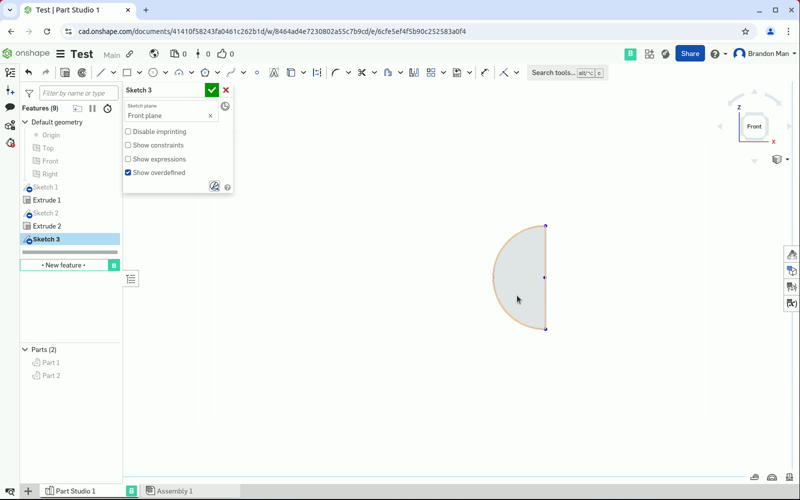
scroll(6)
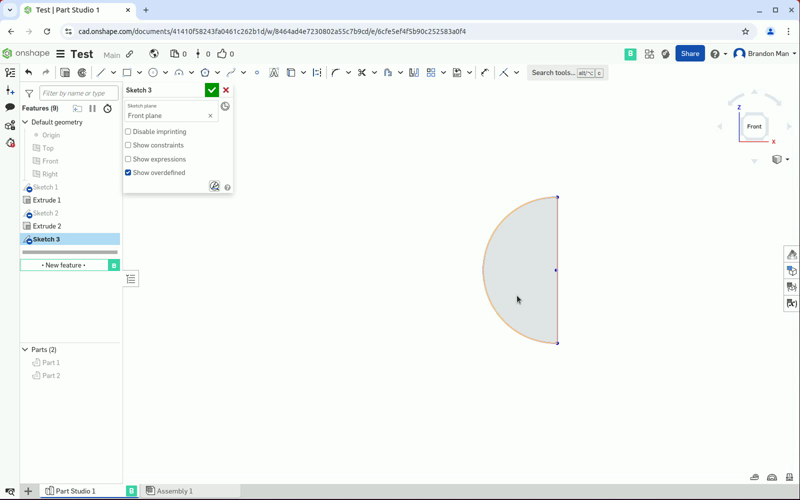
scroll(6)
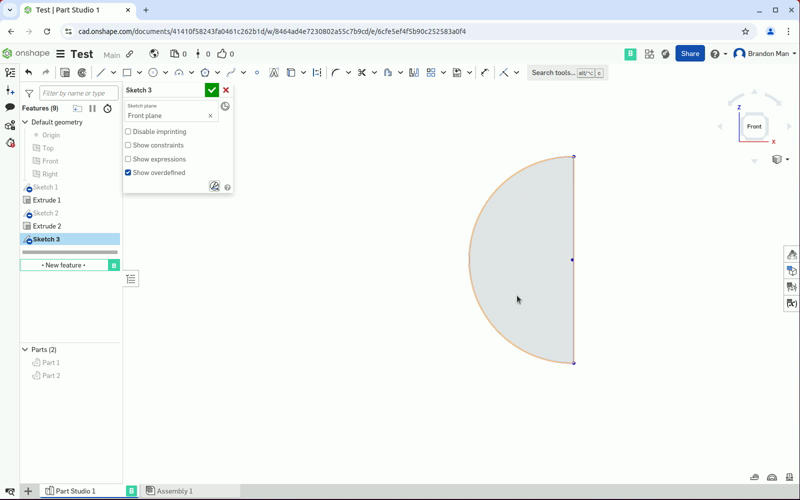
scroll(6)
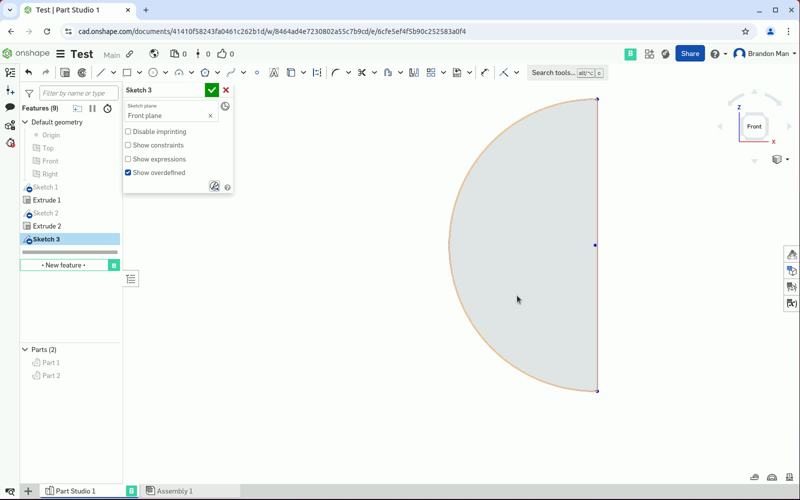
scroll(6)
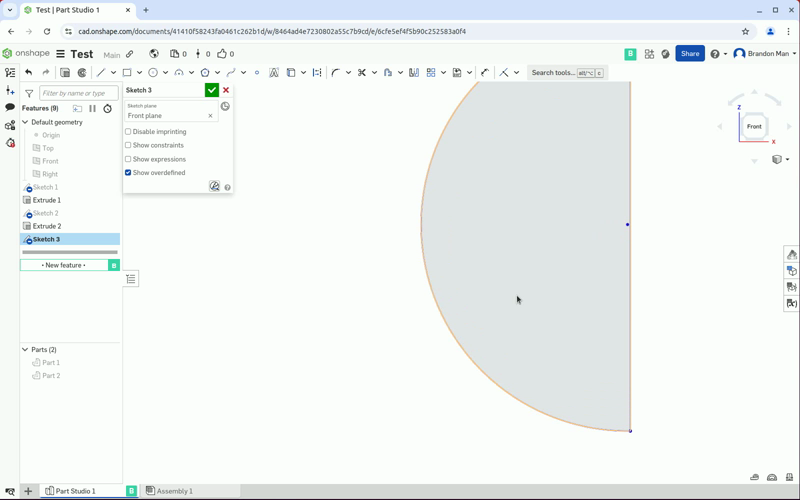
scroll(6)
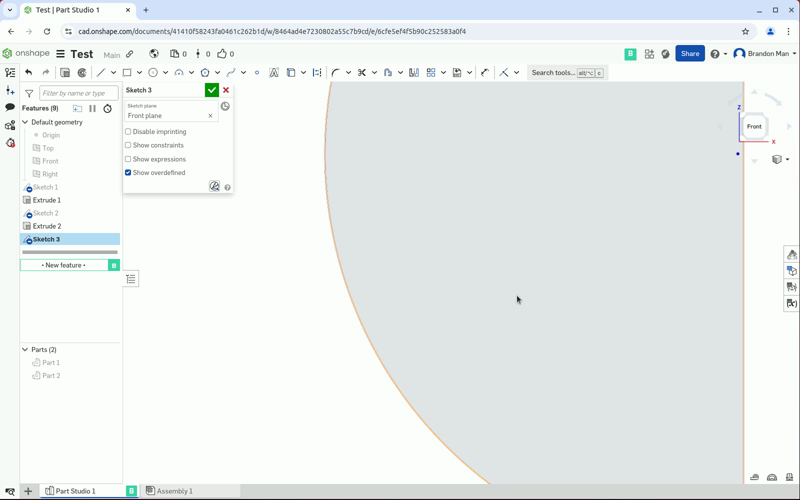
click(517, 295)
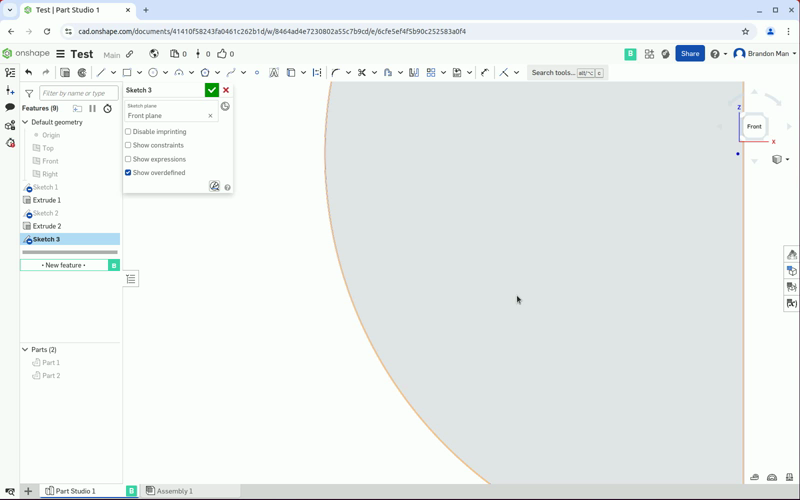
scroll(-6)
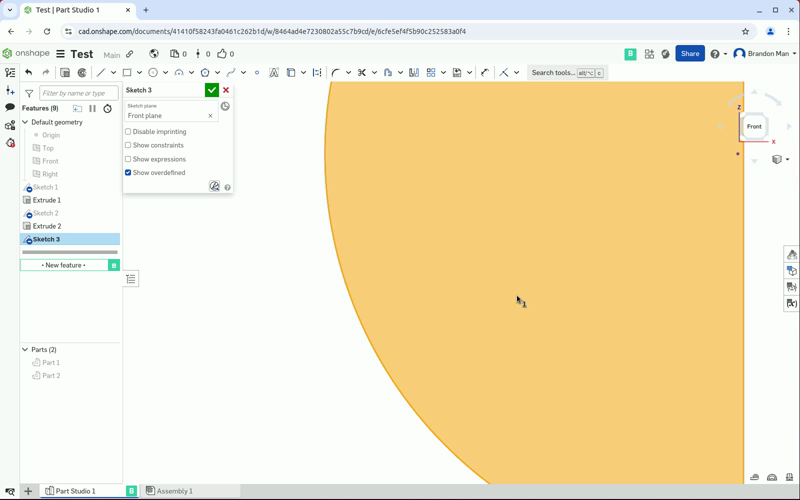
scroll(-6)
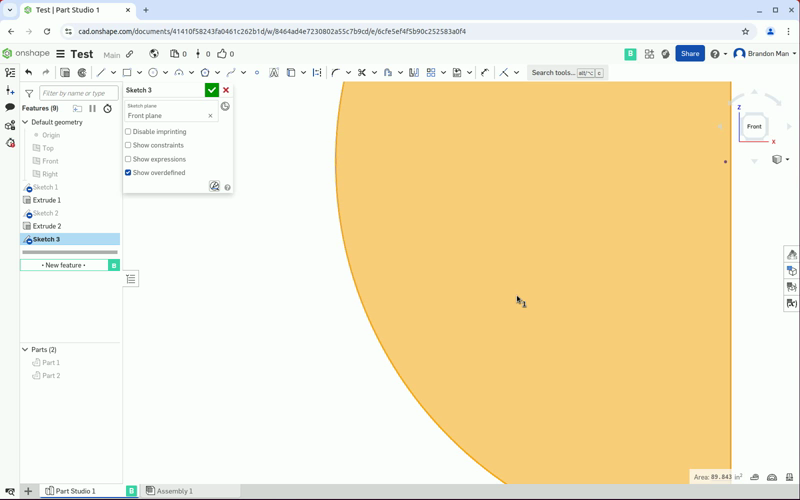
scroll(-6)
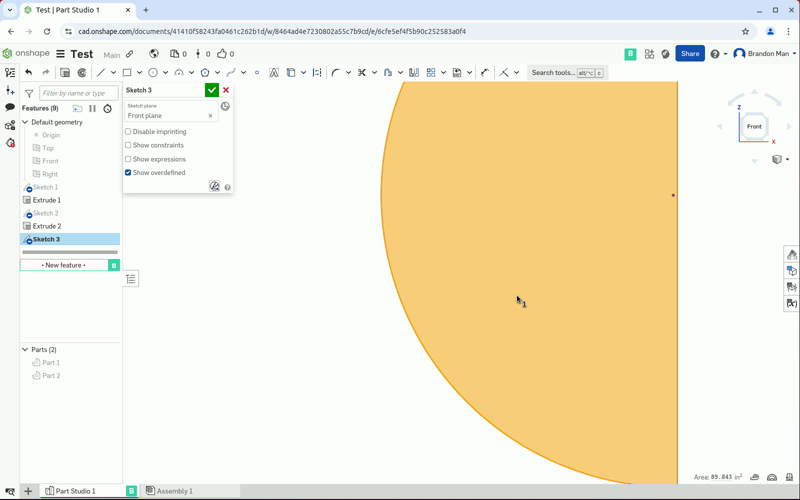
scroll(-6)
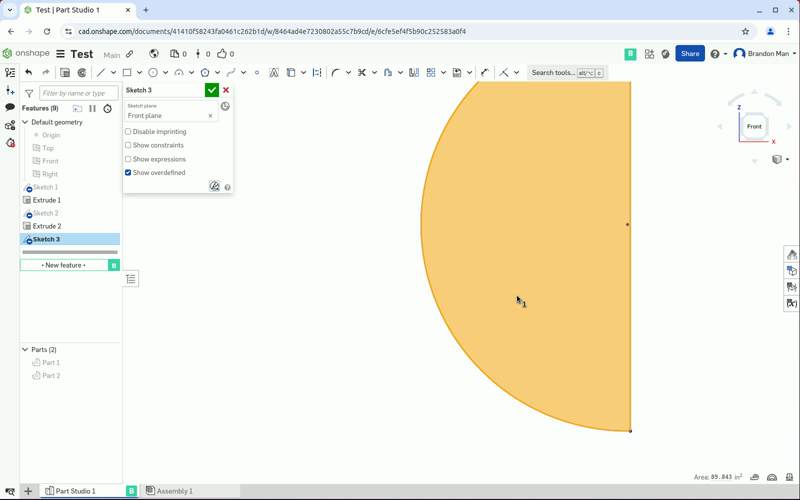
scroll(-6)
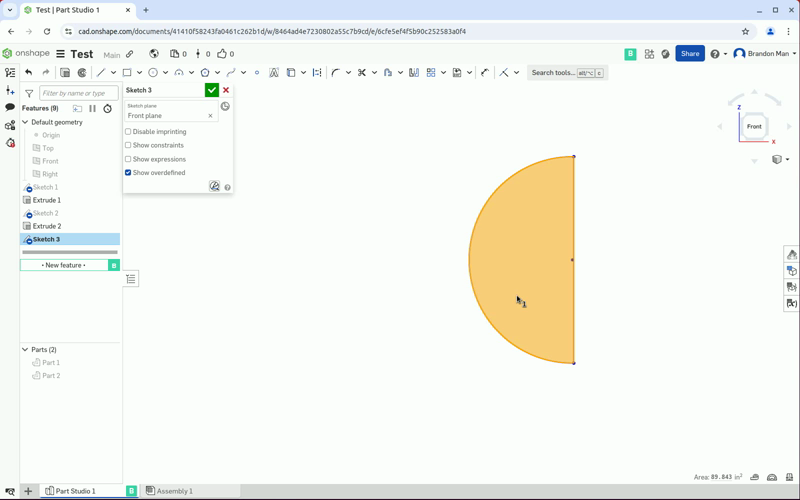
scroll(-6)
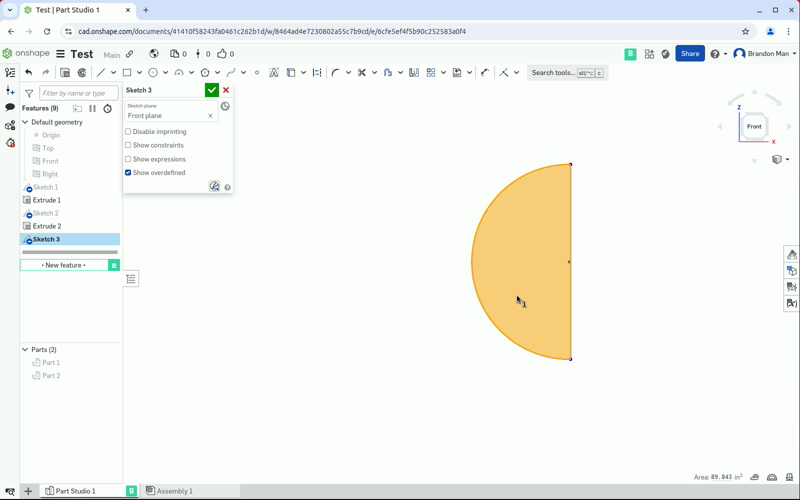
scroll(-6)
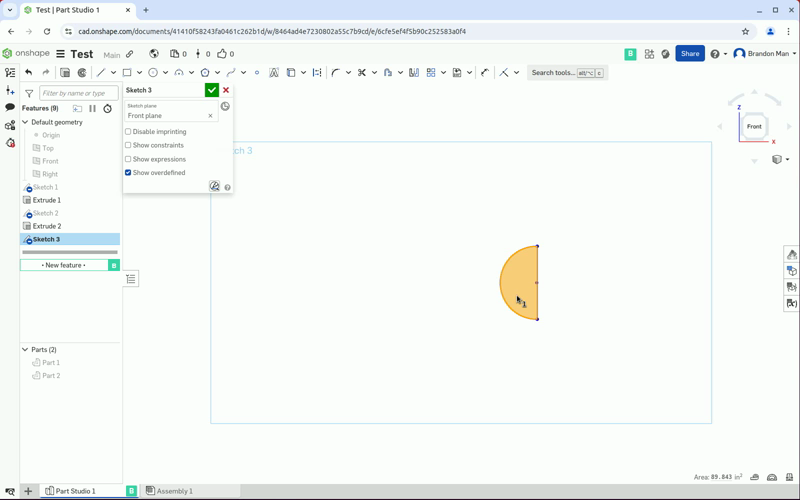
mouse_move(73, 352)
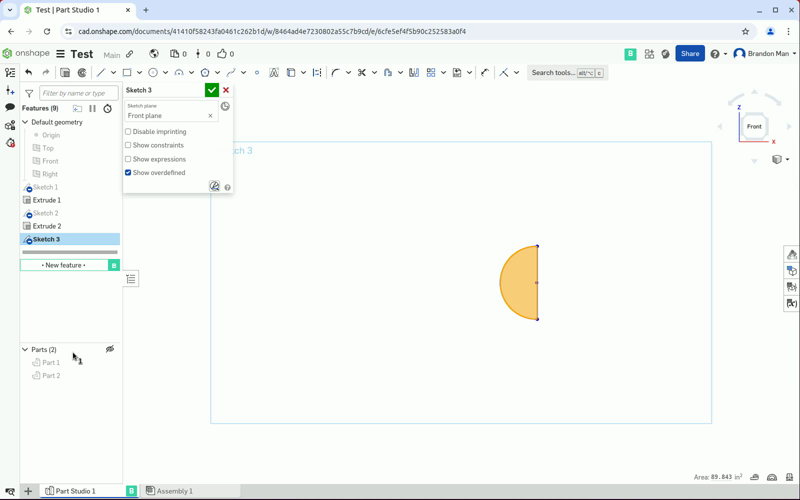
key(shift+y)
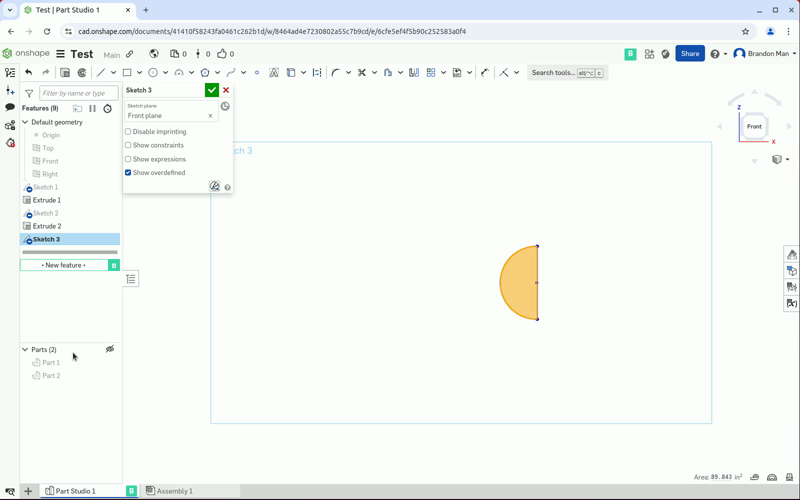
key(shift+e)
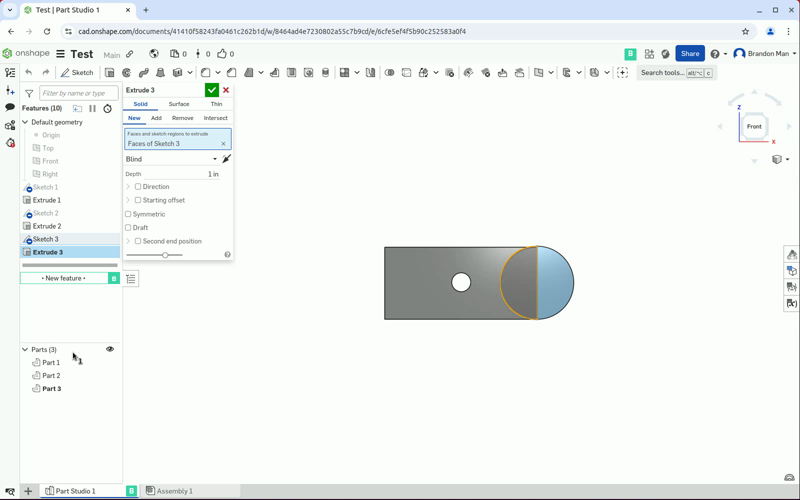
mouse_move(143, 106)
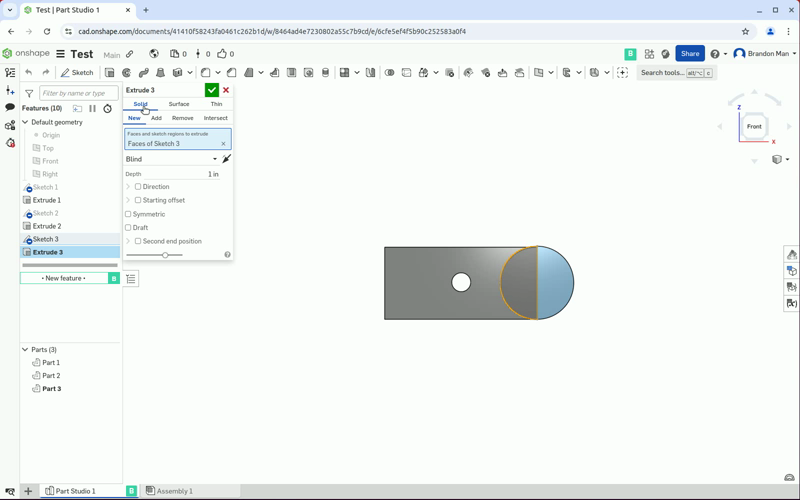
click(143, 106)
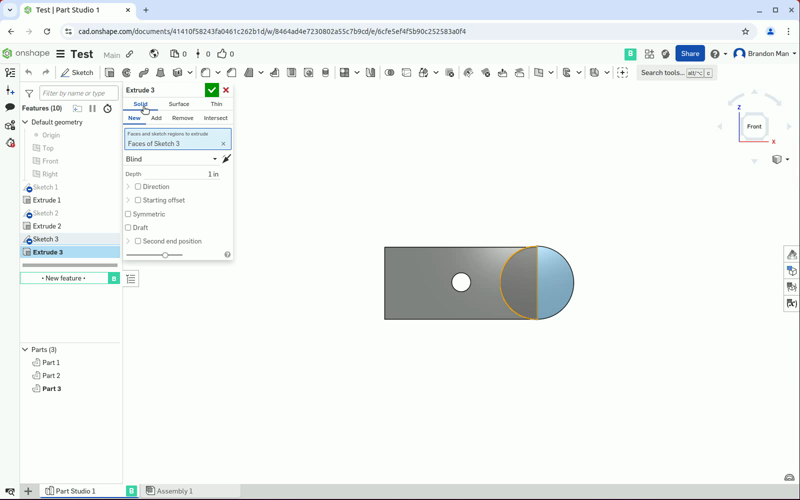
mouse_move(137, 120)
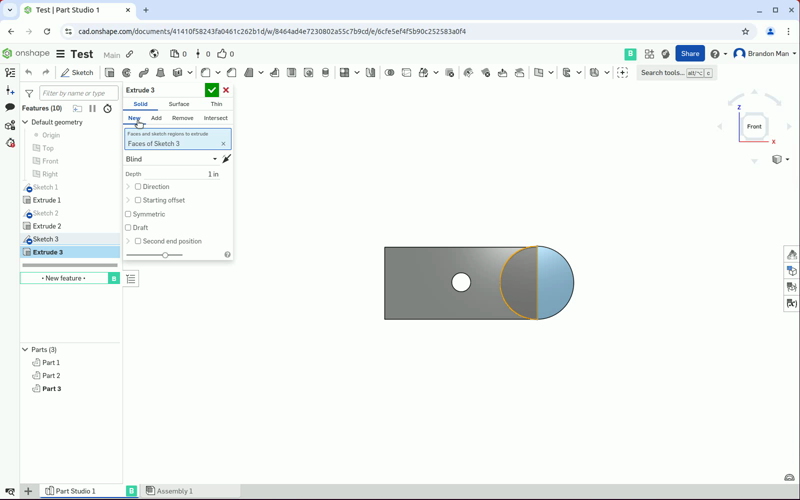
click(137, 120)
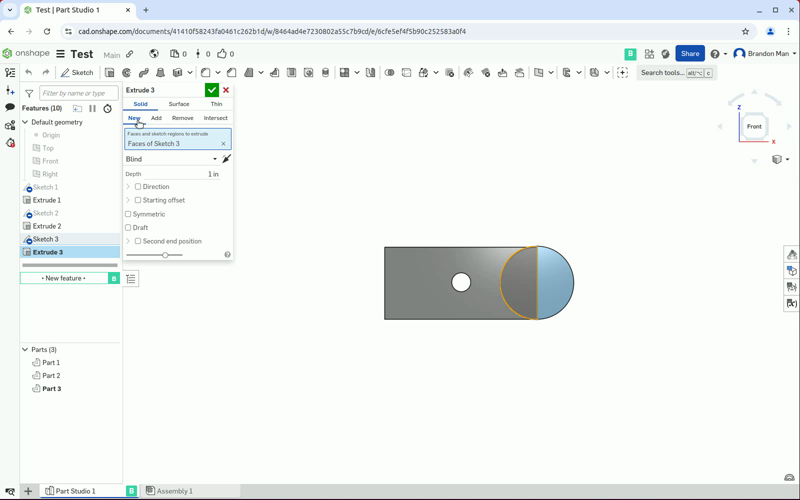
key(tab, 4)
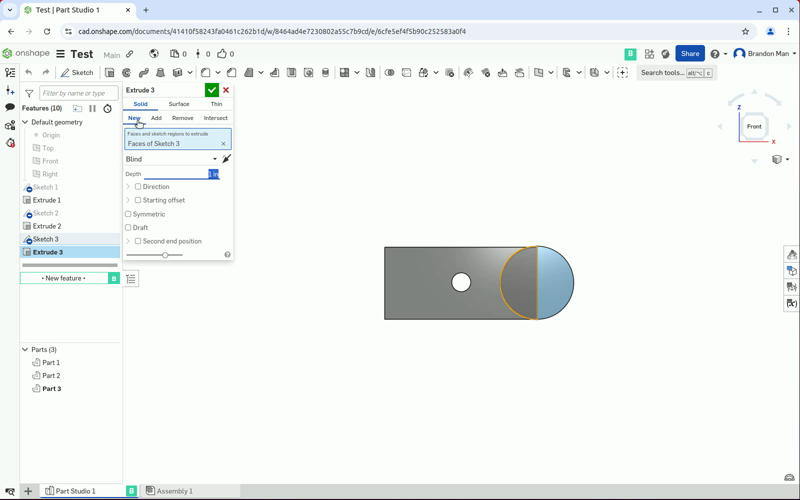
text(9.628)
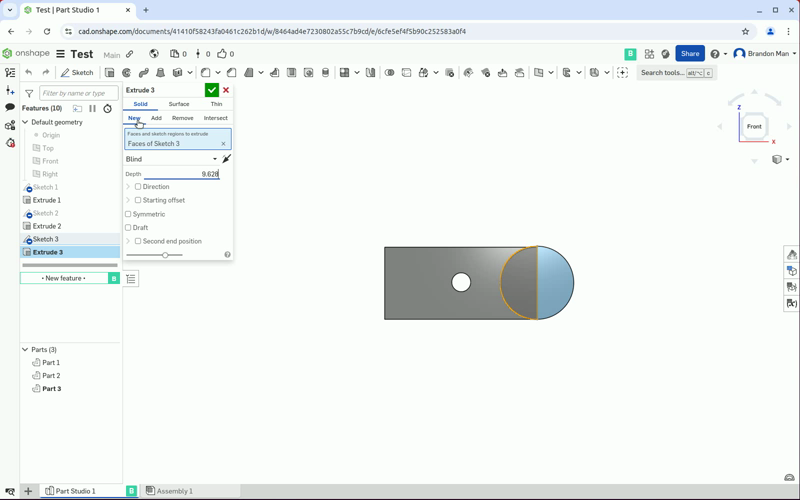
key(enter)
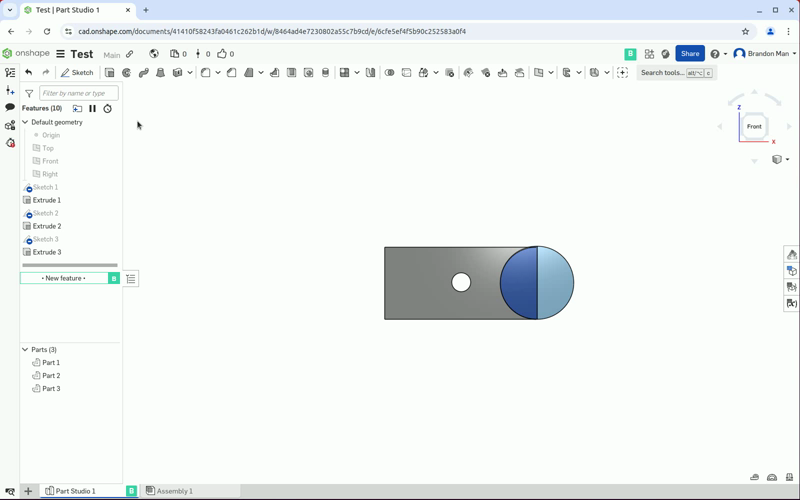
key(shift+h)
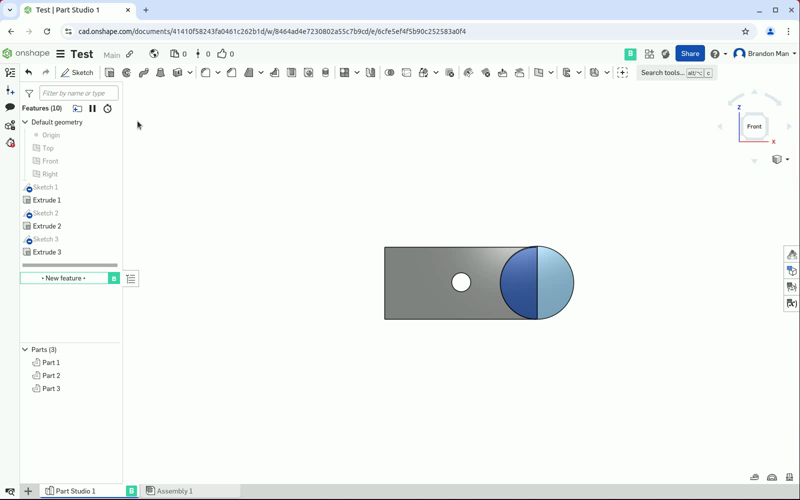
key(shift+h)
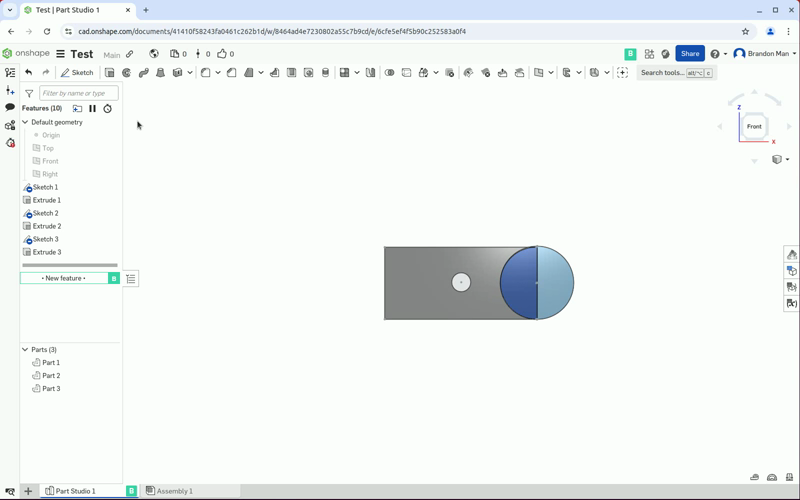
key(shift+7)
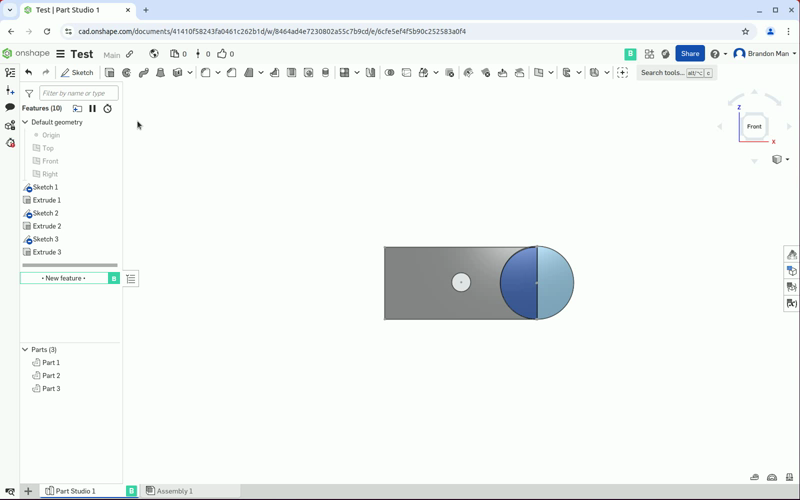
key(left, 2)
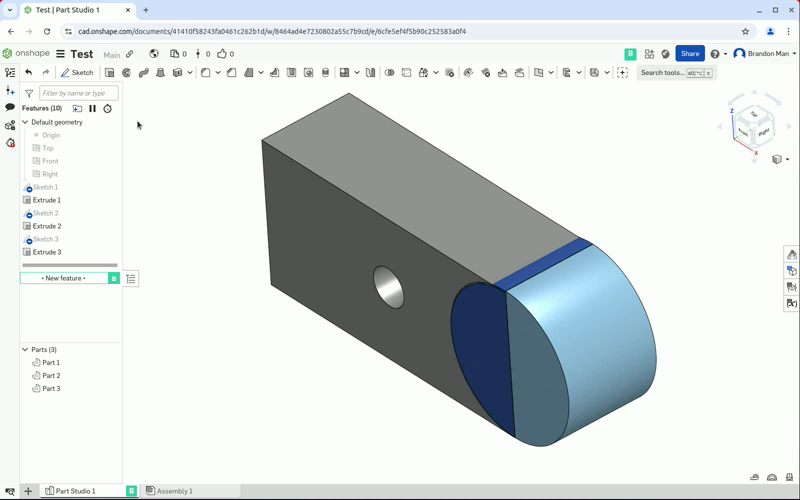
key(down, 2)
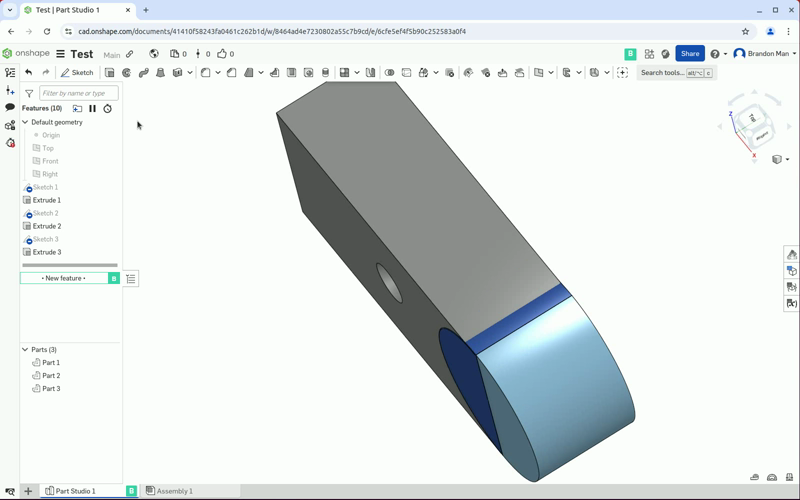
key(up, 2)
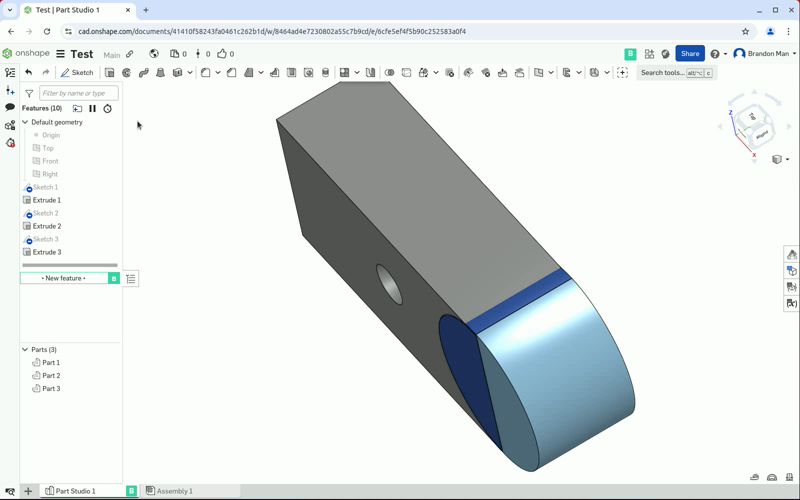
key(right, 2)
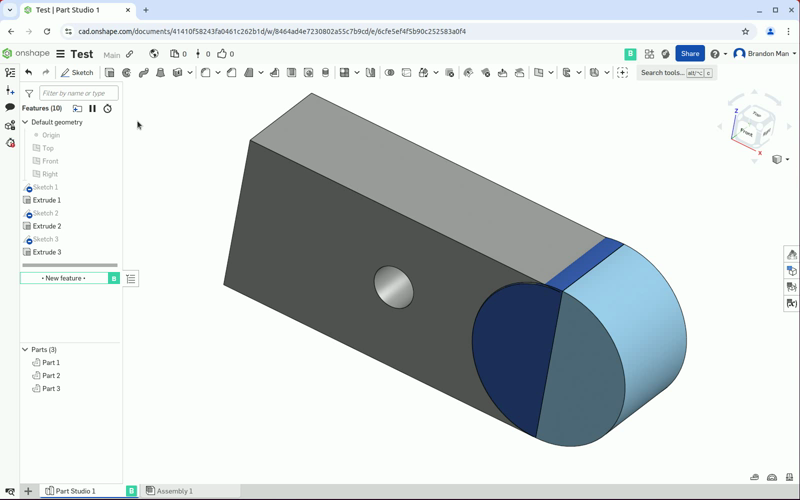
mouse_move(73, 189)
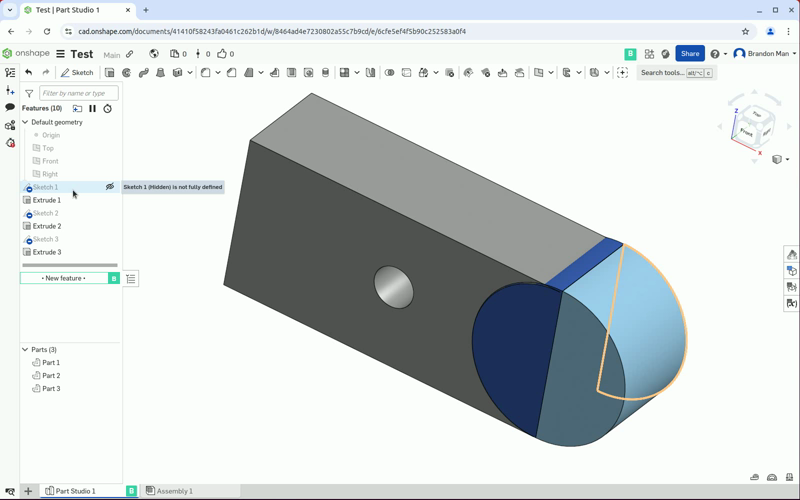
click(73, 189)